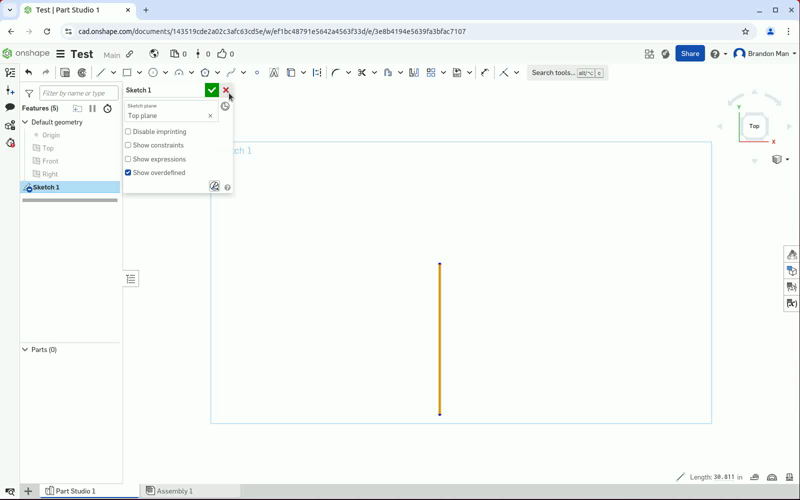
key(shift+h)
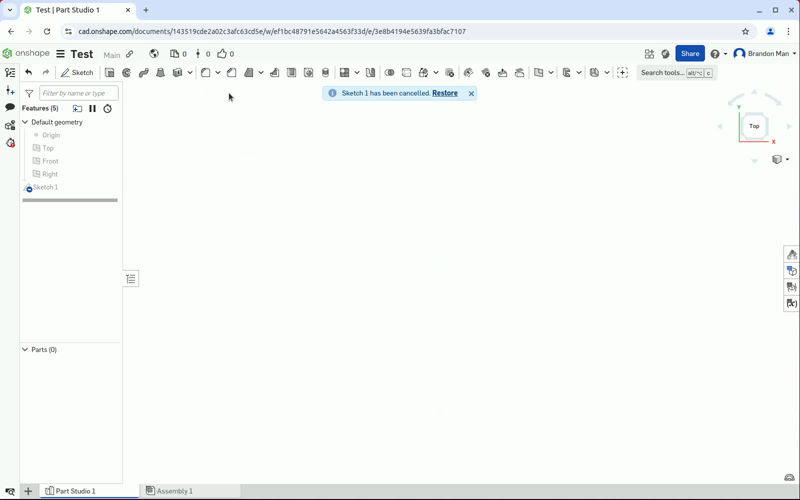
mouse_move(73, 352)
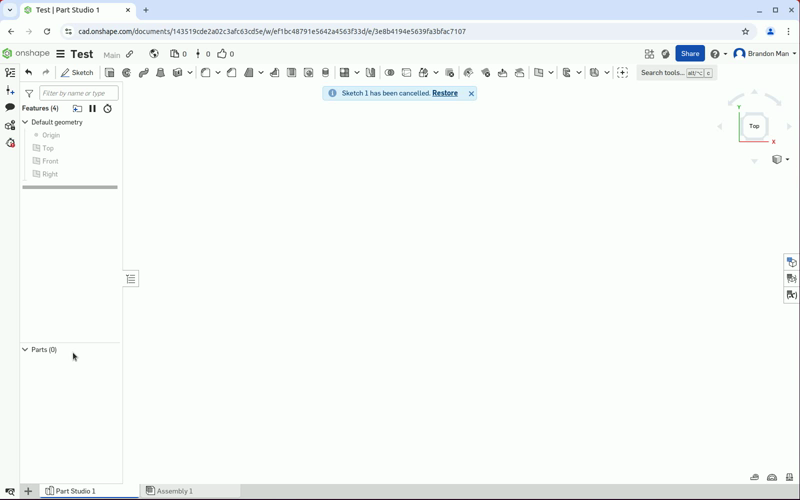
key(y)
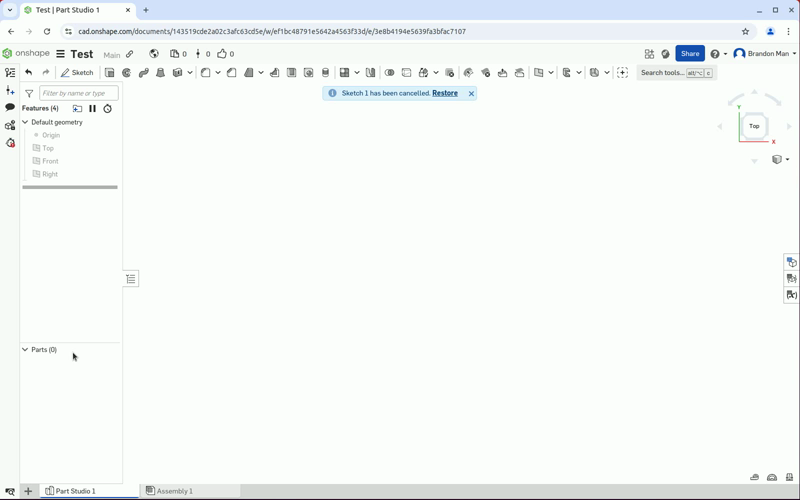
key(shift+p)
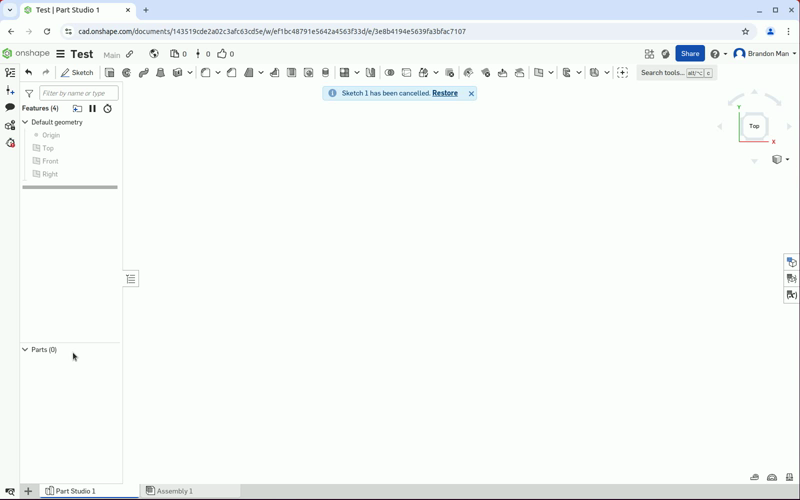
key(space)
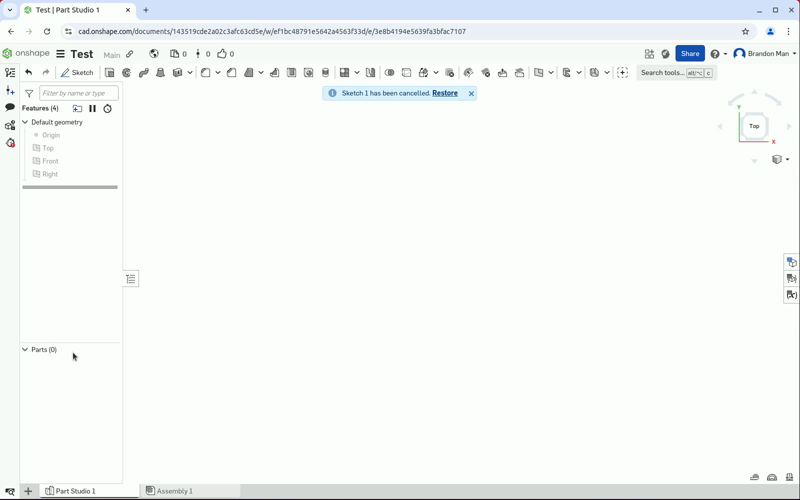
key_down(shift)
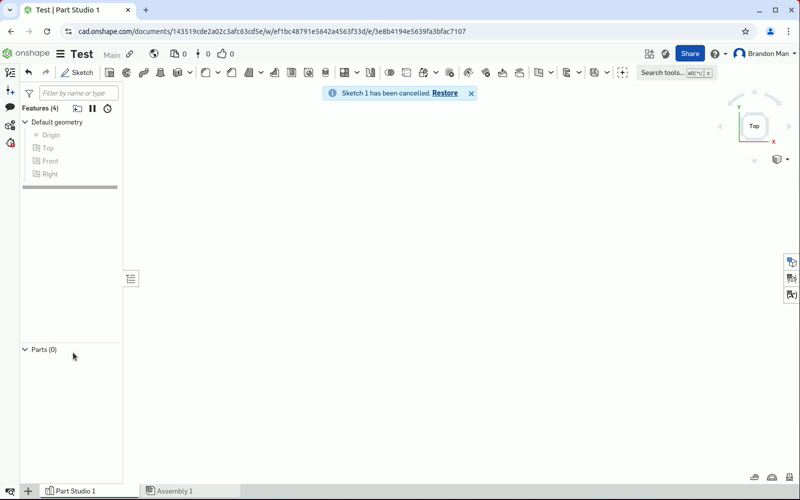
key(up)
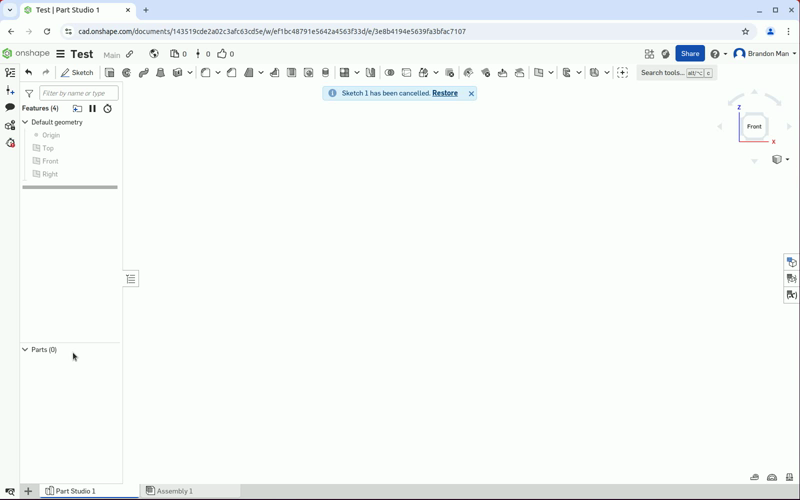
key_up(shift)
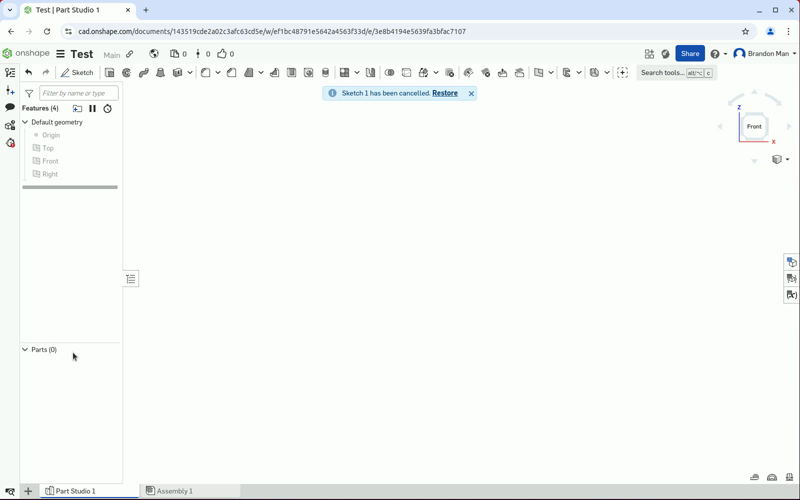
mouse_move(73, 352)
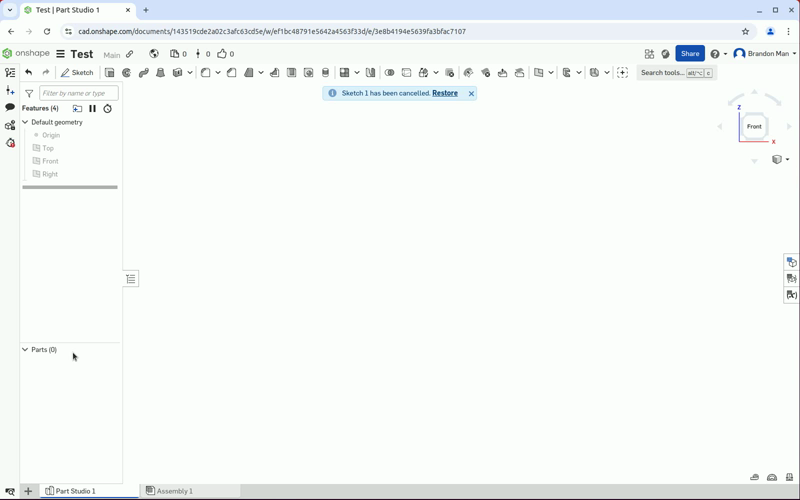
key(shift+y)
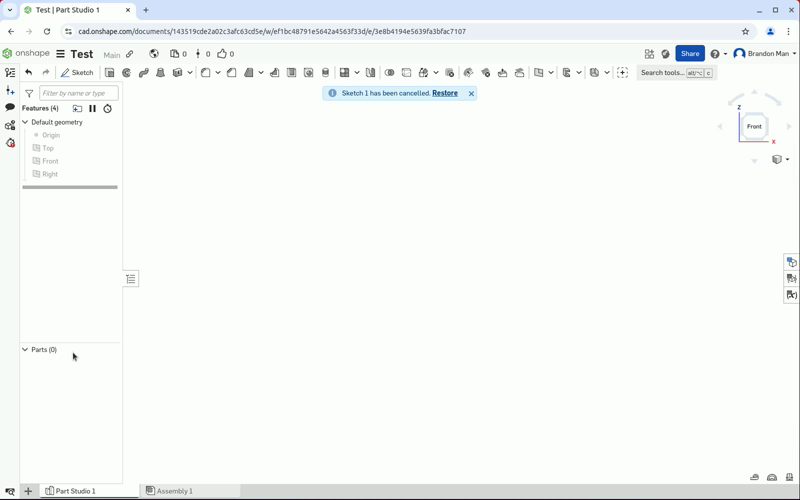
key(shift+s)
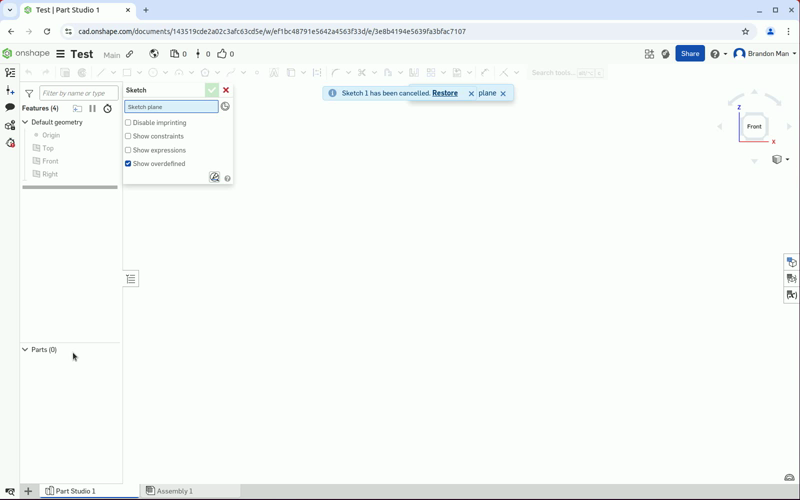
mouse_move(73, 163)
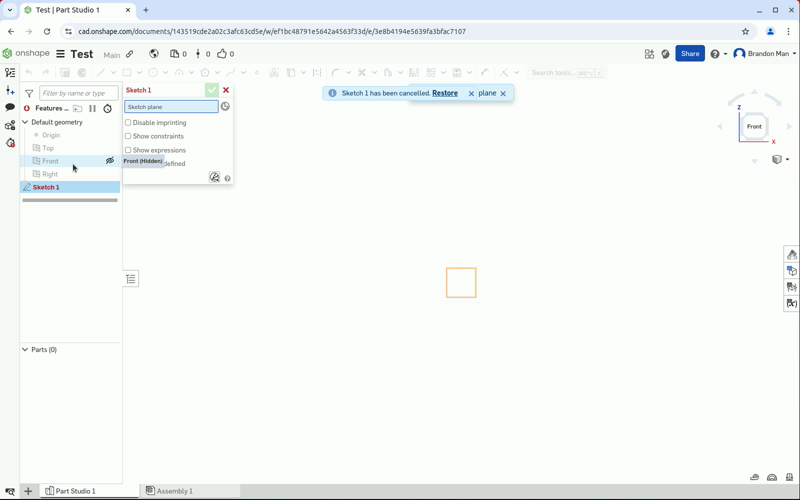
click(73, 163)
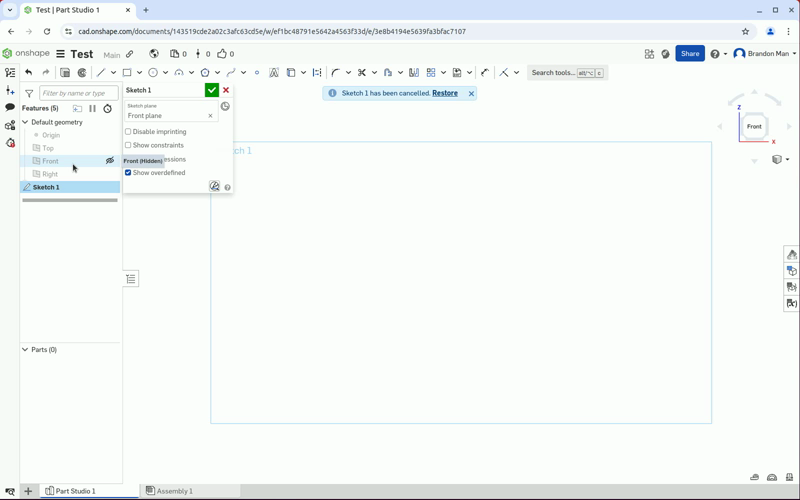
mouse_move(73, 352)
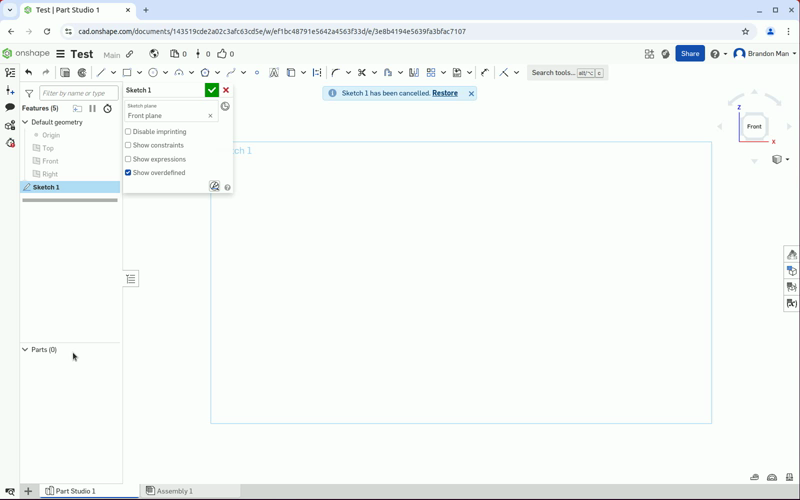
key(y)
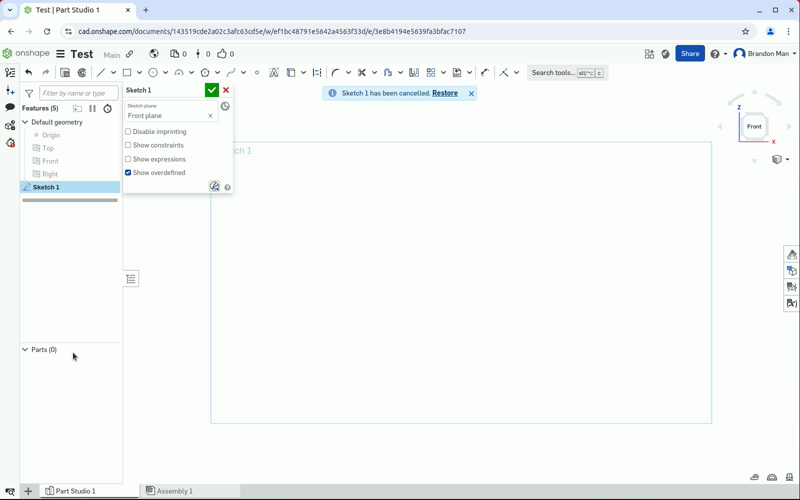
key(l)
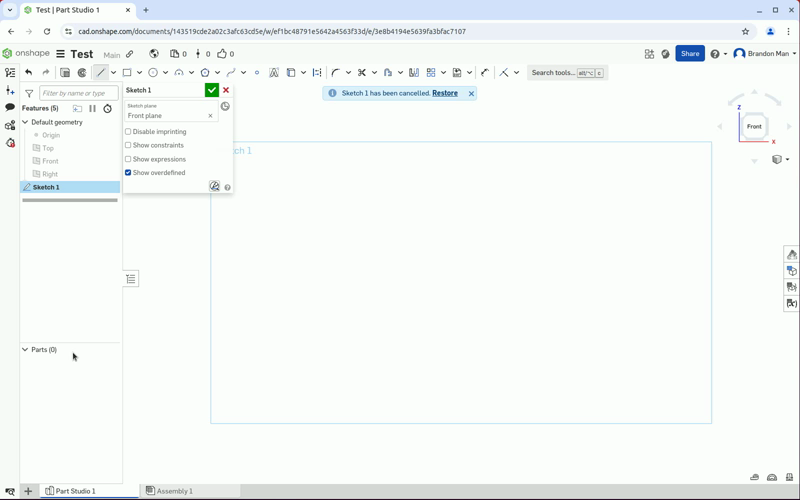
key_down(shift)
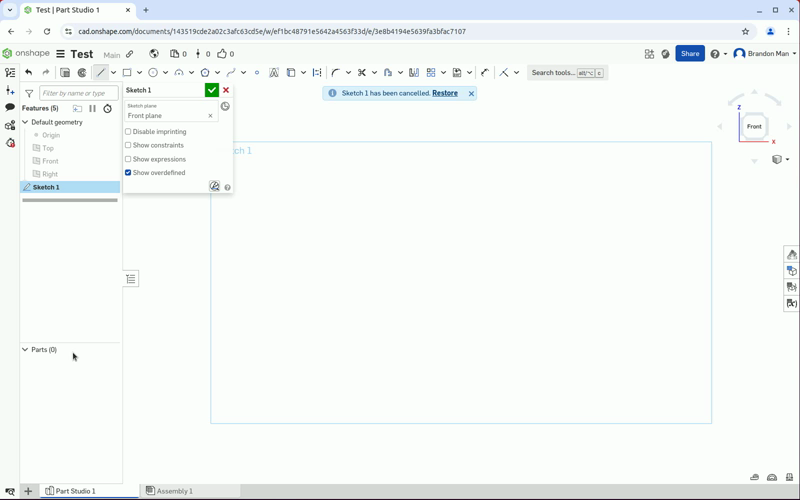
mouse_move(424, 313)
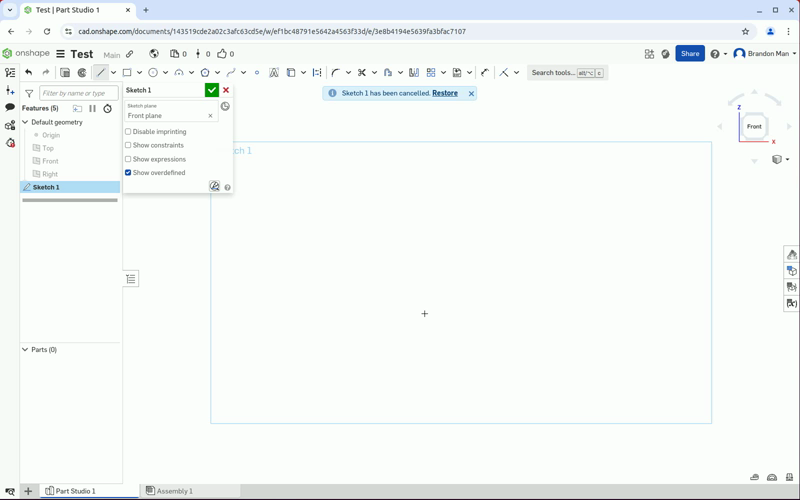
click(424, 313)
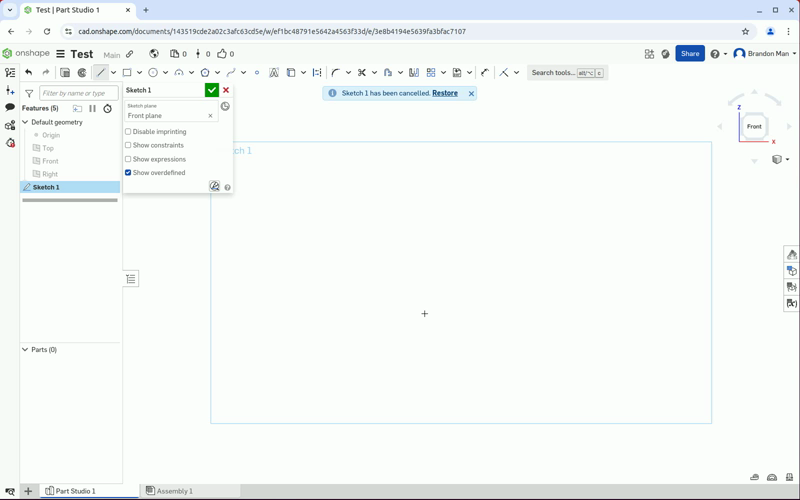
key_up(shift)
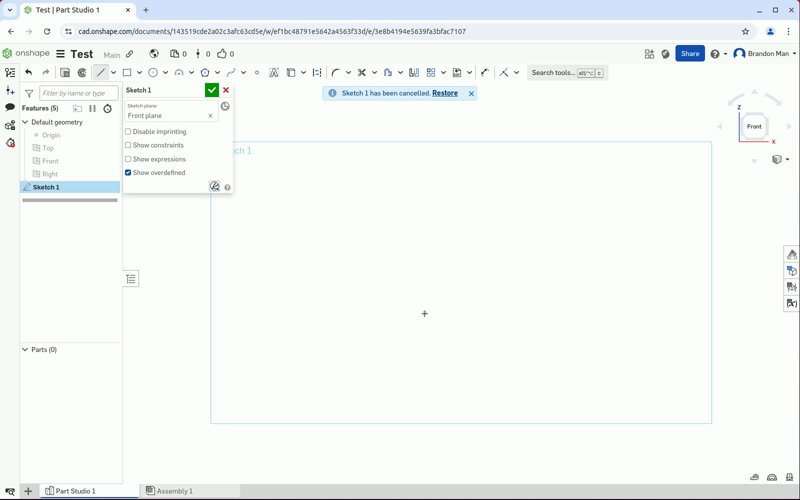
key_down(shift)
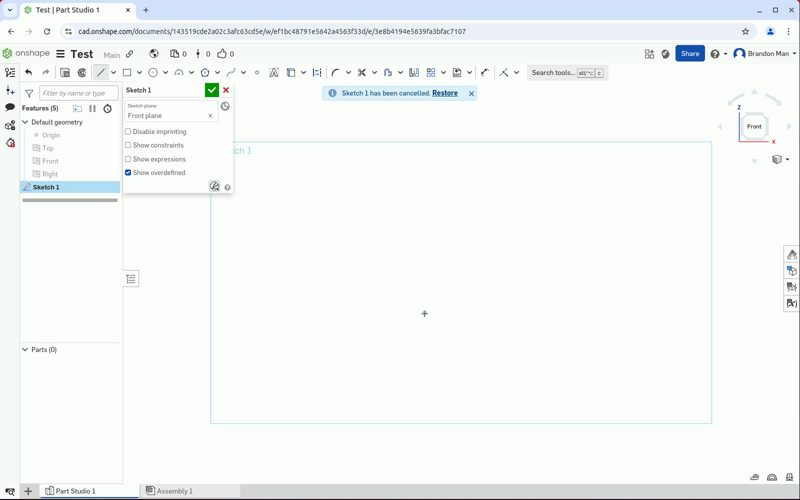
mouse_move(496, 313)
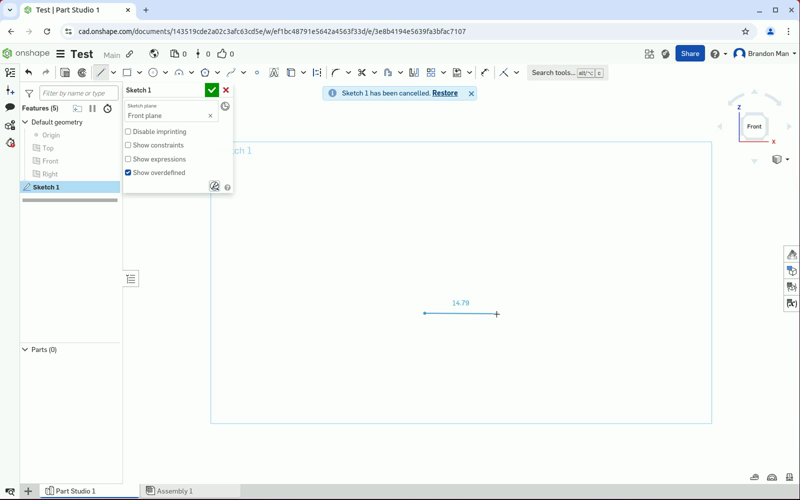
click(496, 313)
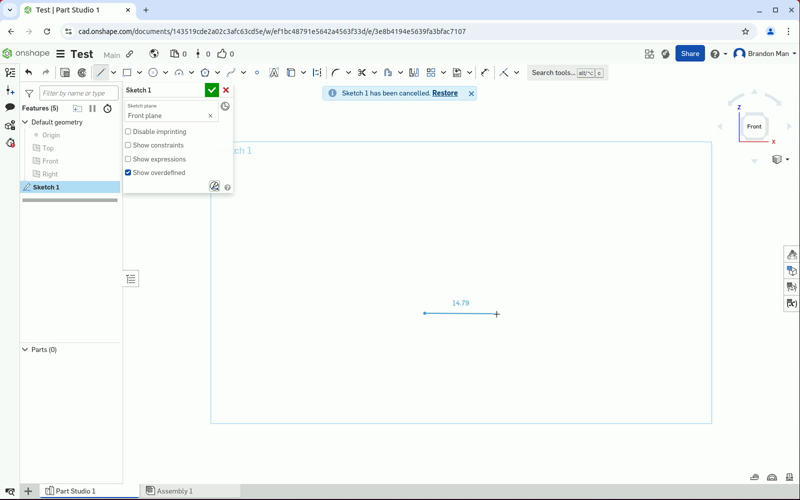
key_up(shift)
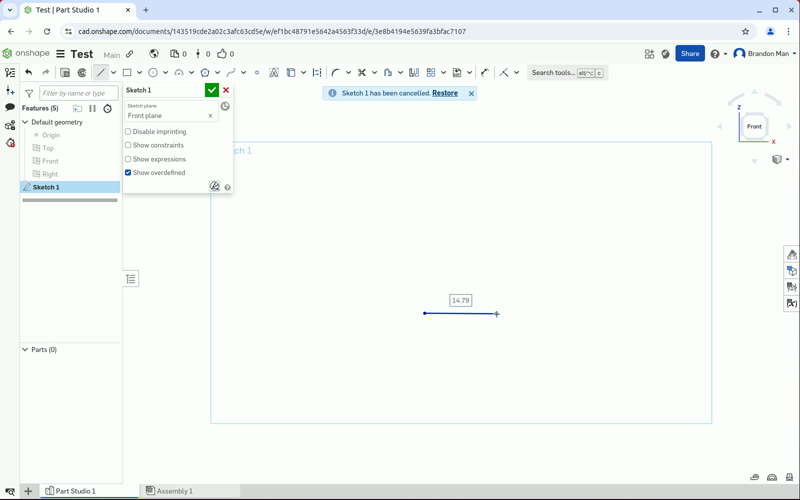
key_down(shift)
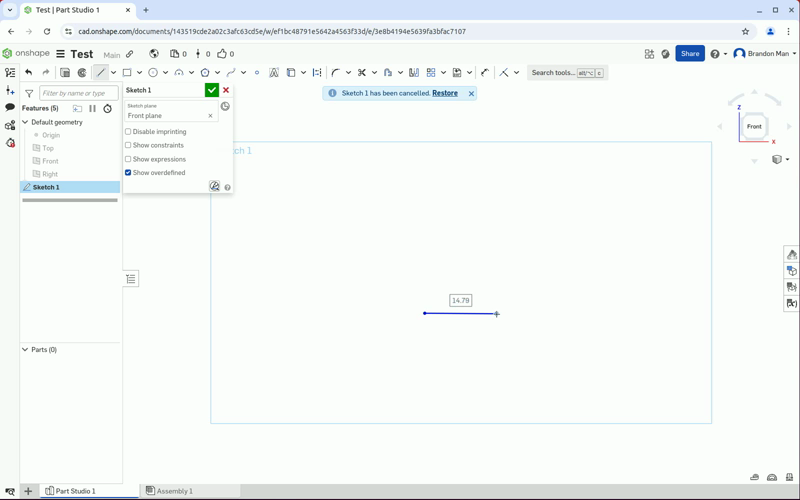
mouse_move(526, 313)
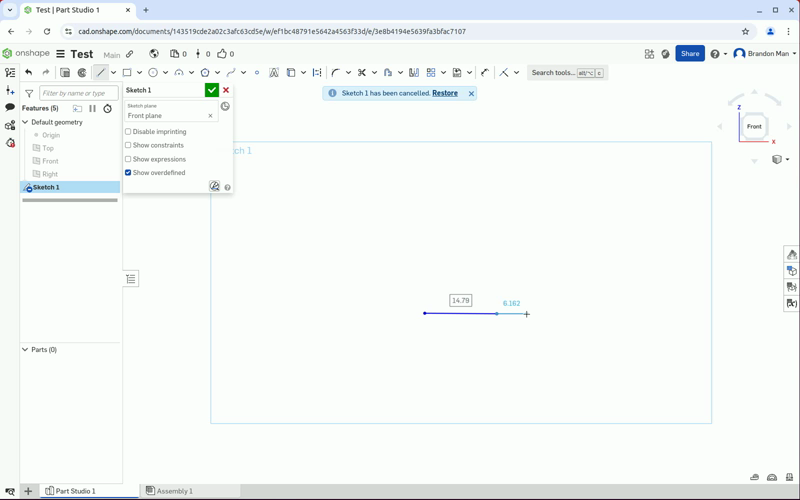
mouse_move(496, 292)
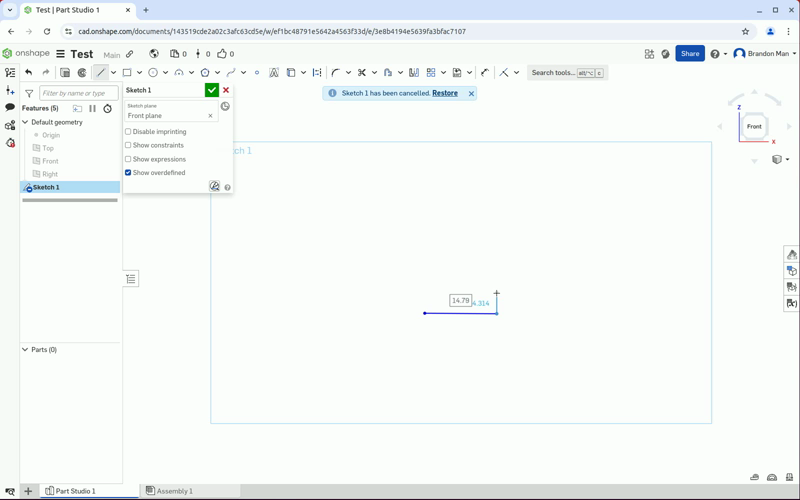
click(496, 292)
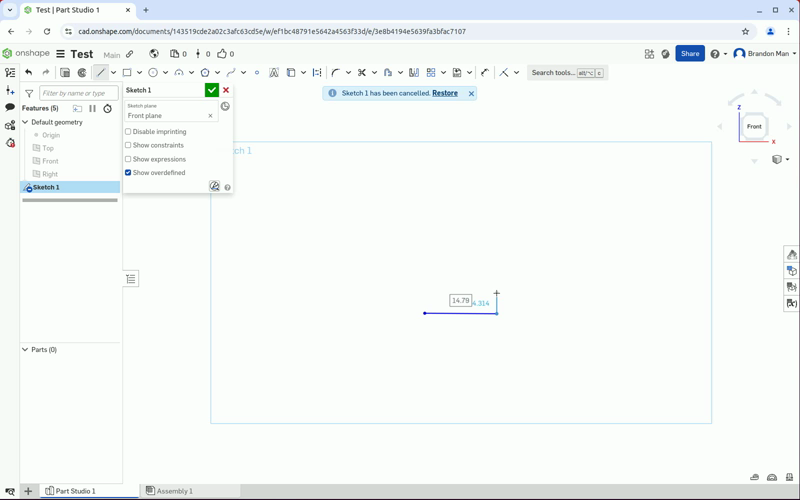
key_up(shift)
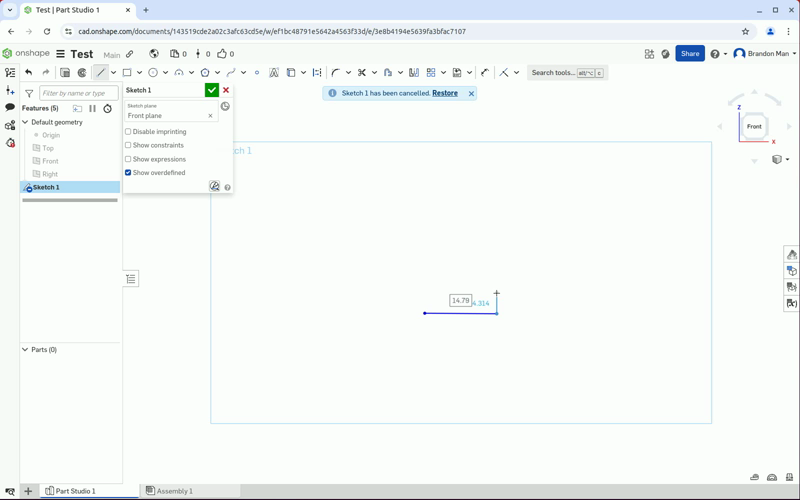
key_down(shift)
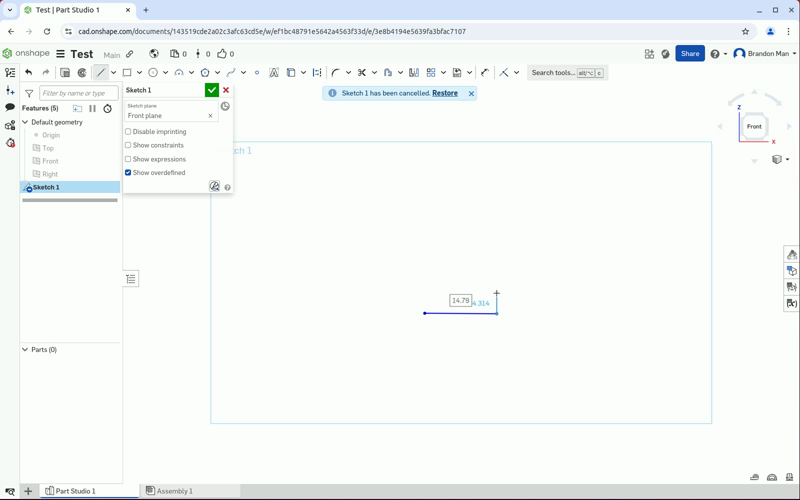
mouse_move(526, 292)
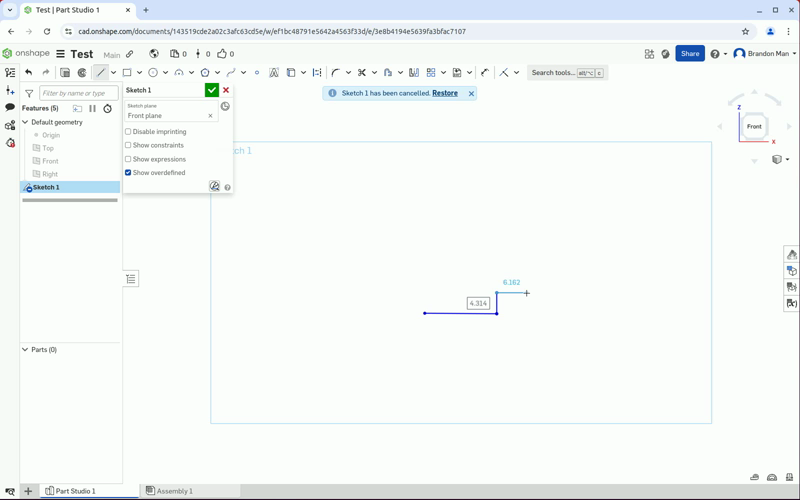
mouse_move(496, 272)
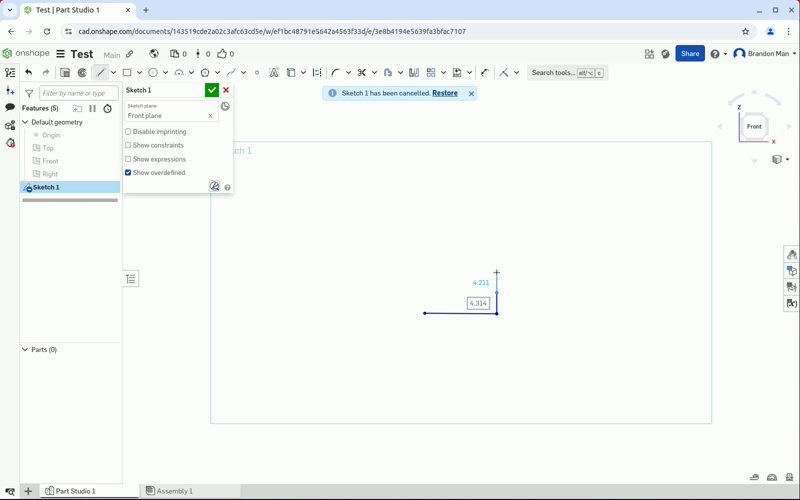
click(496, 272)
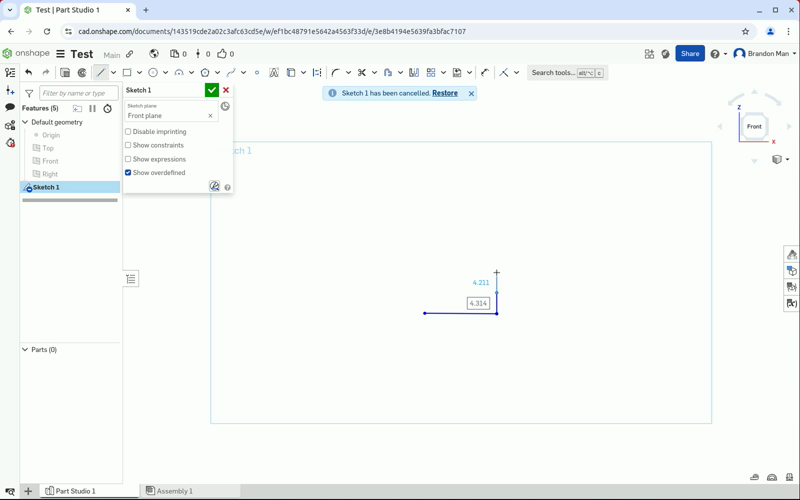
key_up(shift)
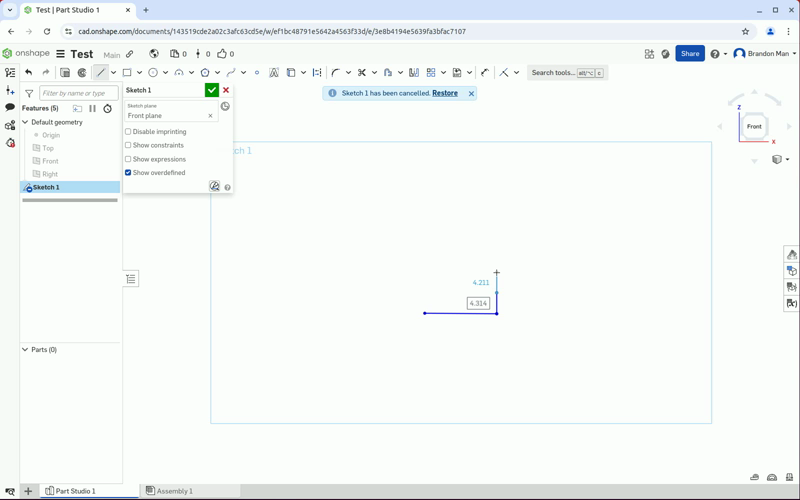
key_down(shift)
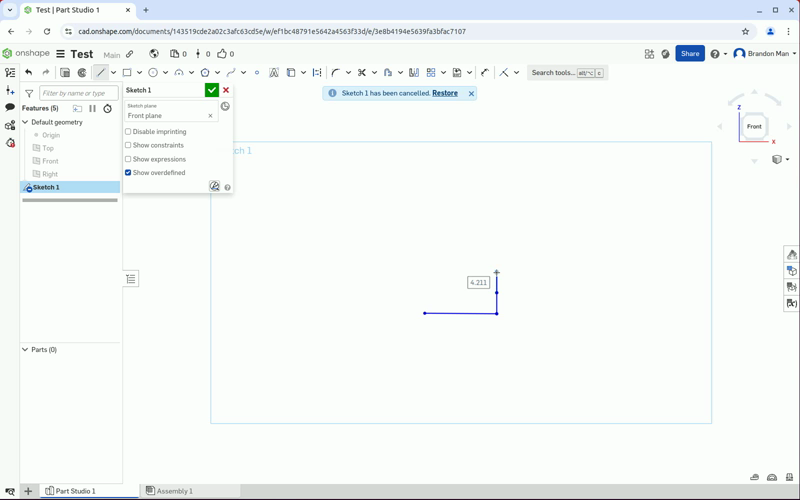
mouse_move(526, 272)
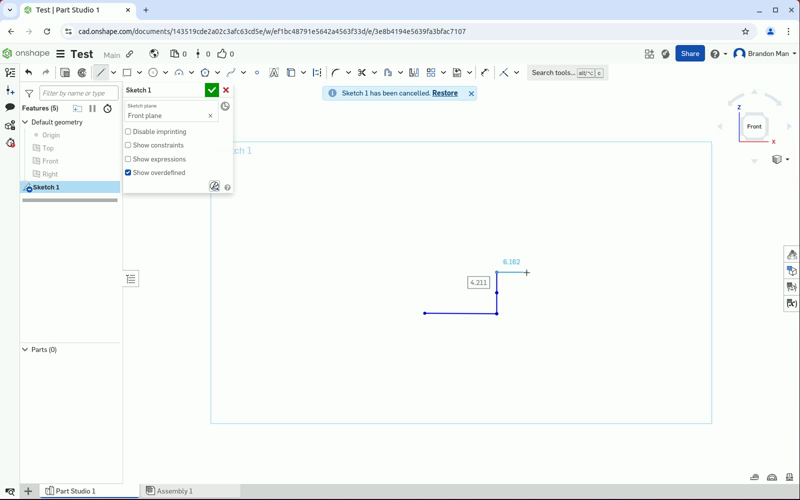
mouse_move(496, 252)
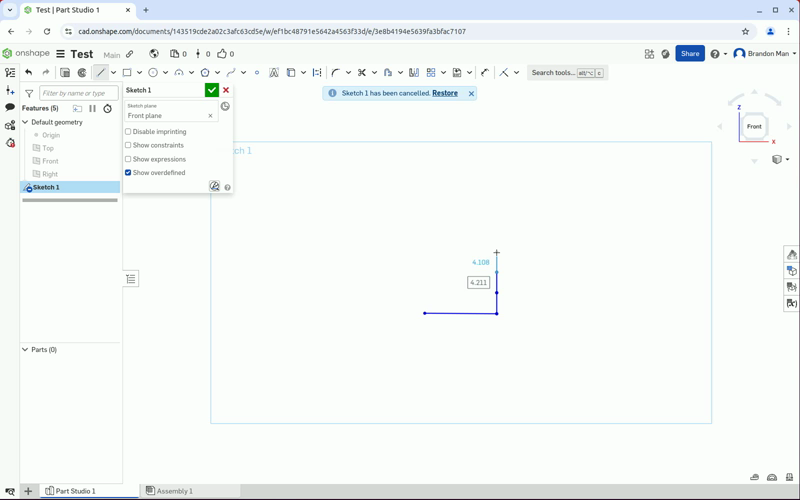
click(496, 252)
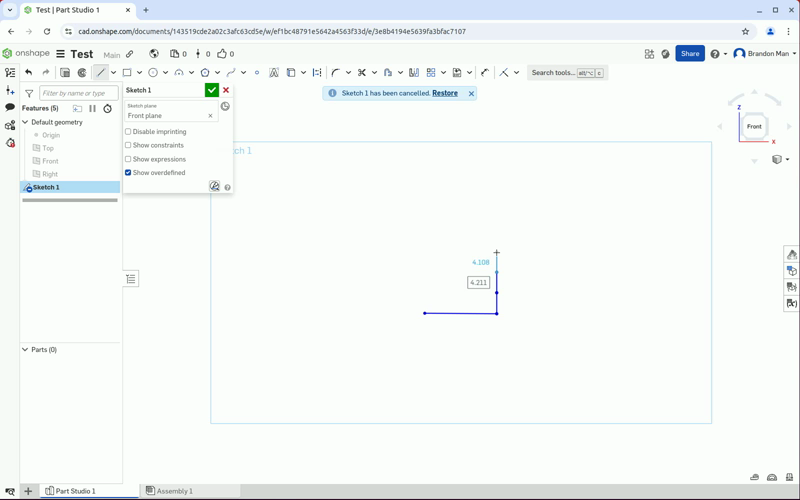
key_up(shift)
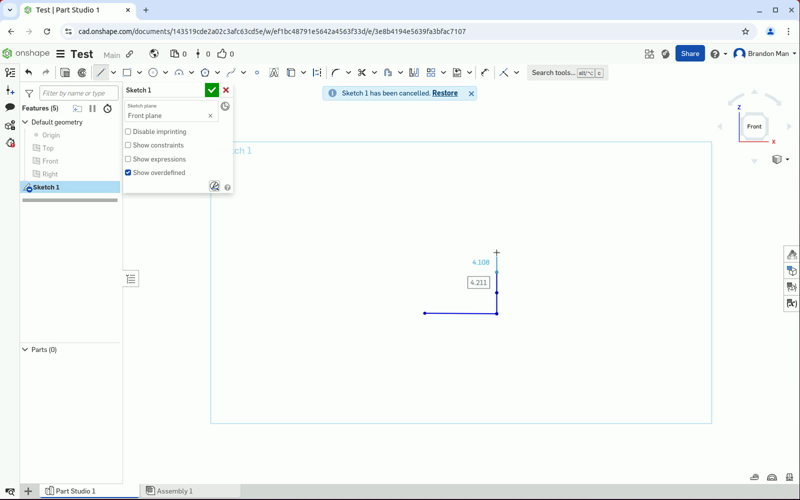
key_down(shift)
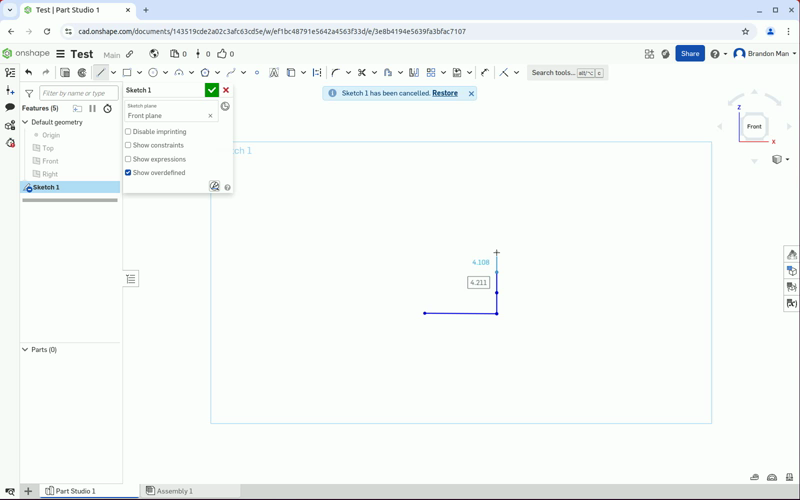
mouse_move(526, 252)
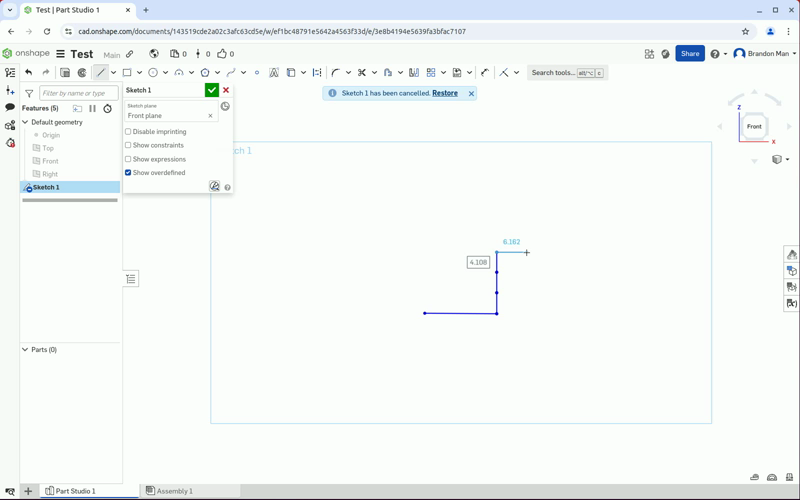
mouse_move(476, 252)
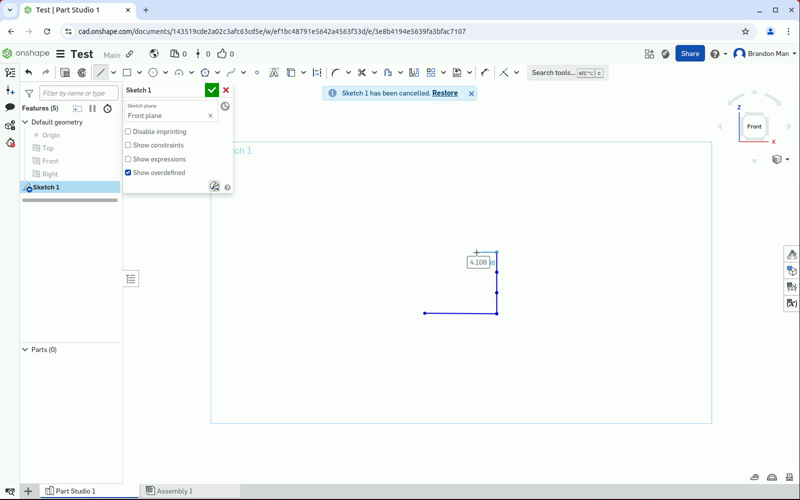
click(476, 252)
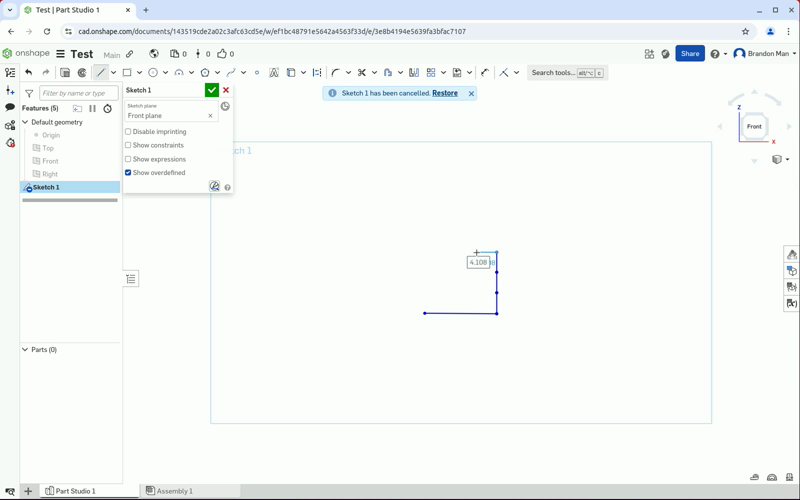
key_up(shift)
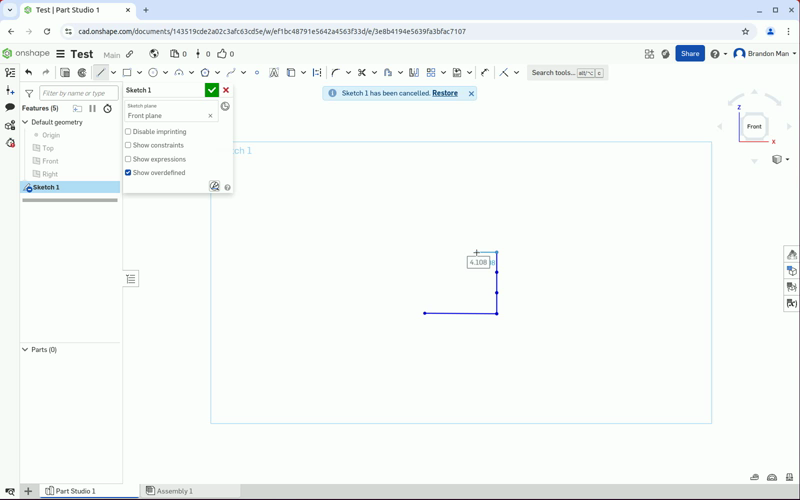
key_down(shift)
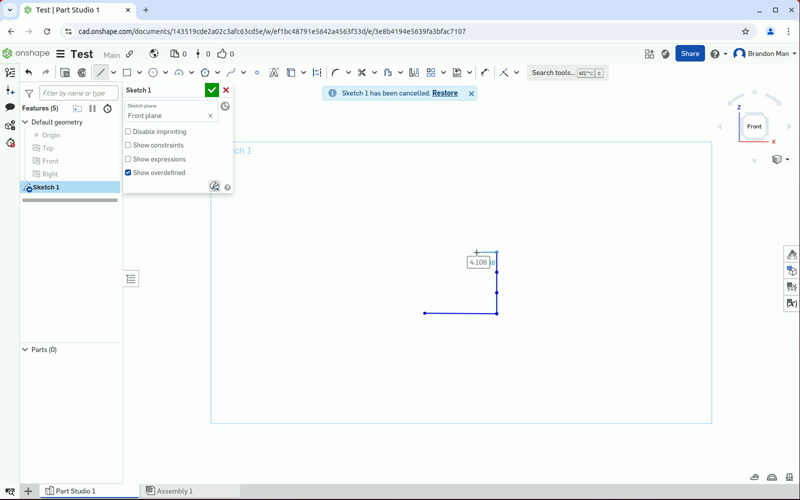
mouse_move(506, 252)
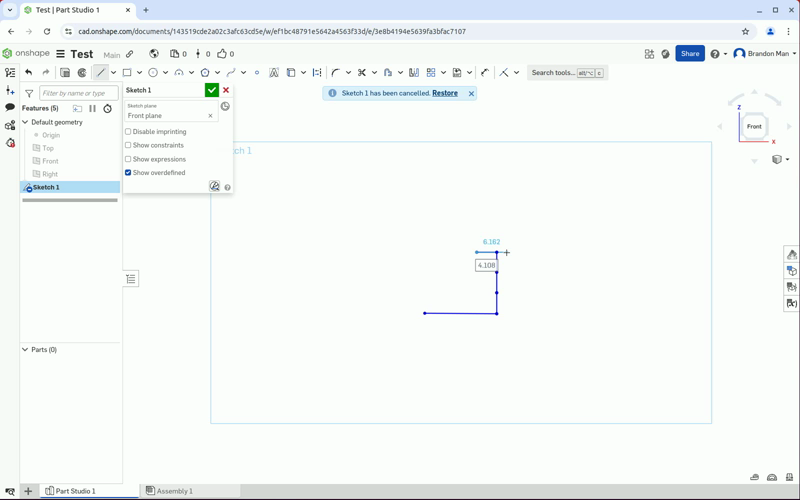
mouse_move(444, 252)
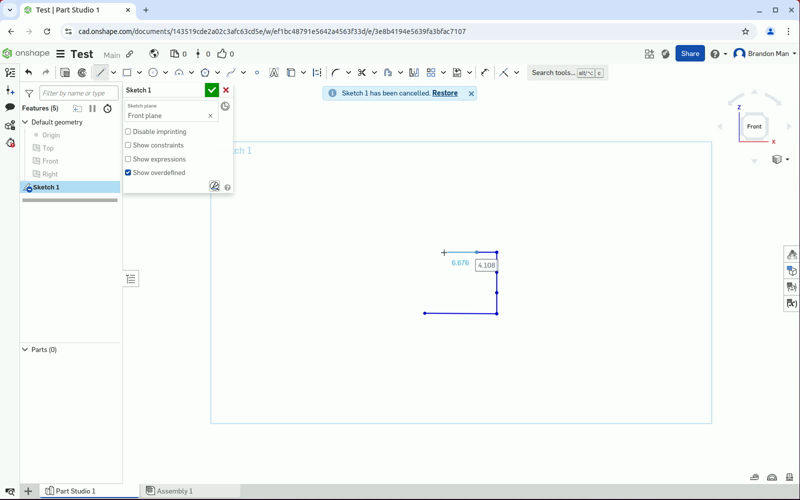
click(444, 252)
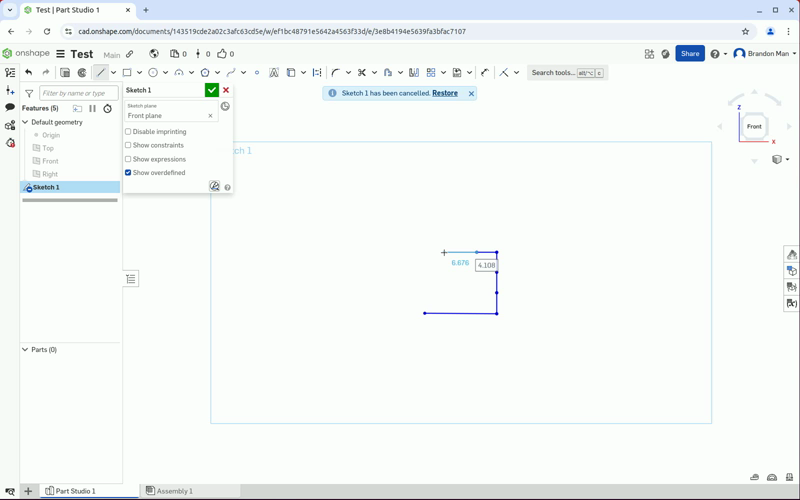
key_up(shift)
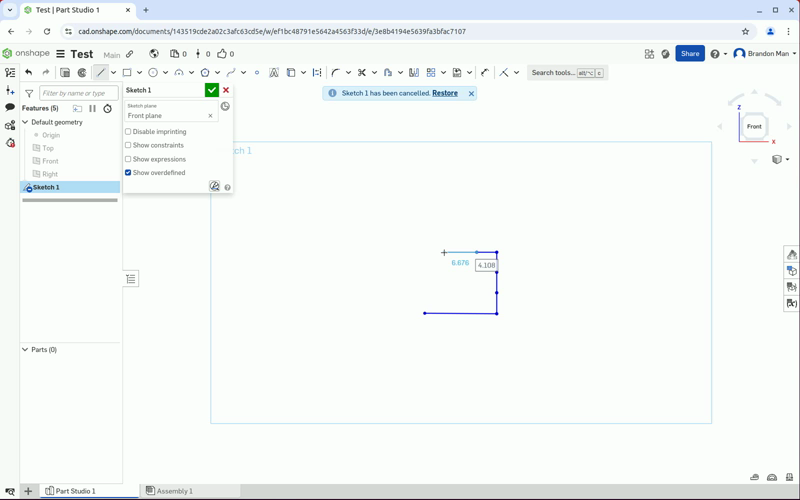
key_down(shift)
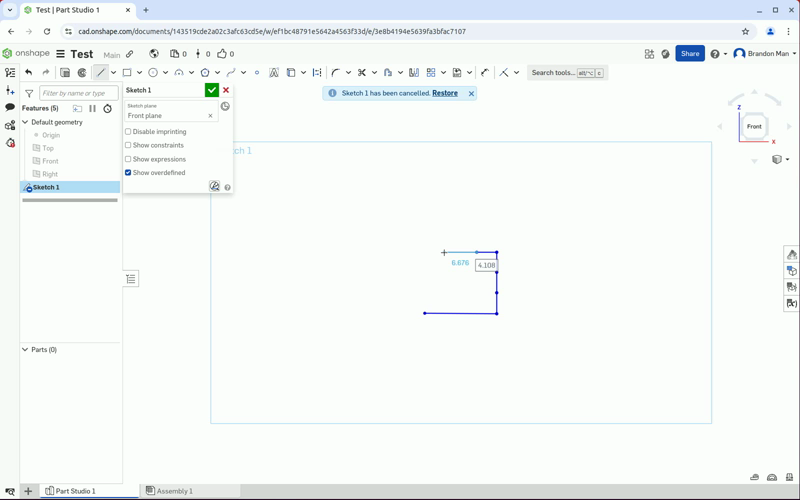
mouse_move(474, 252)
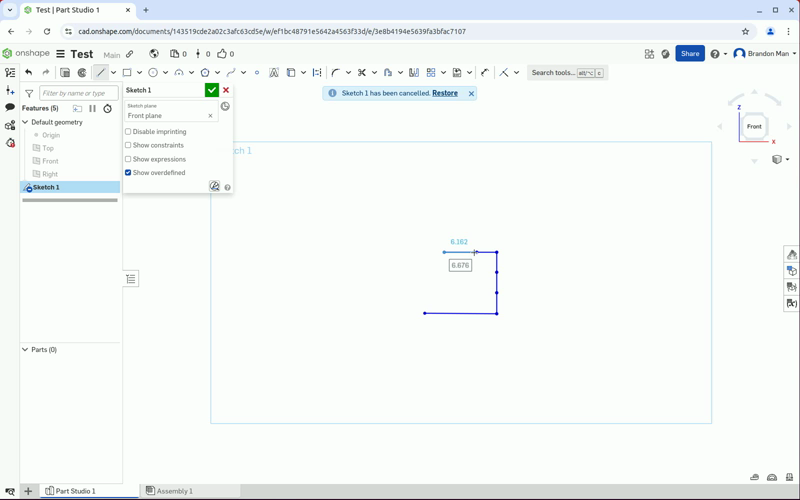
mouse_move(424, 252)
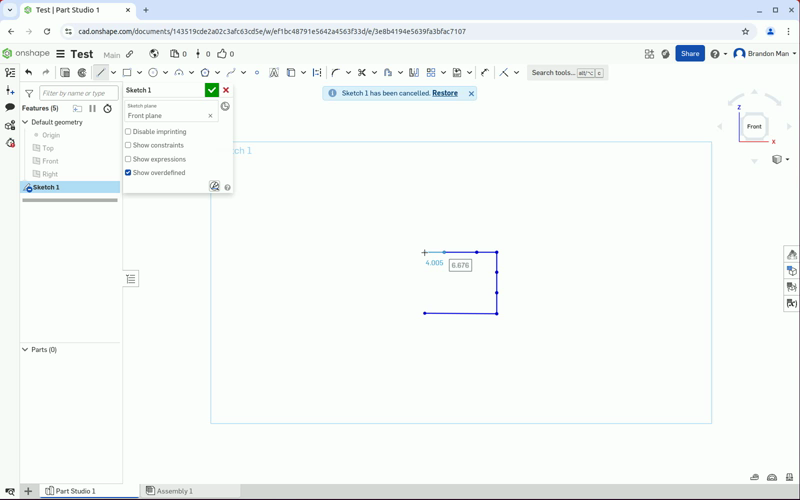
click(424, 252)
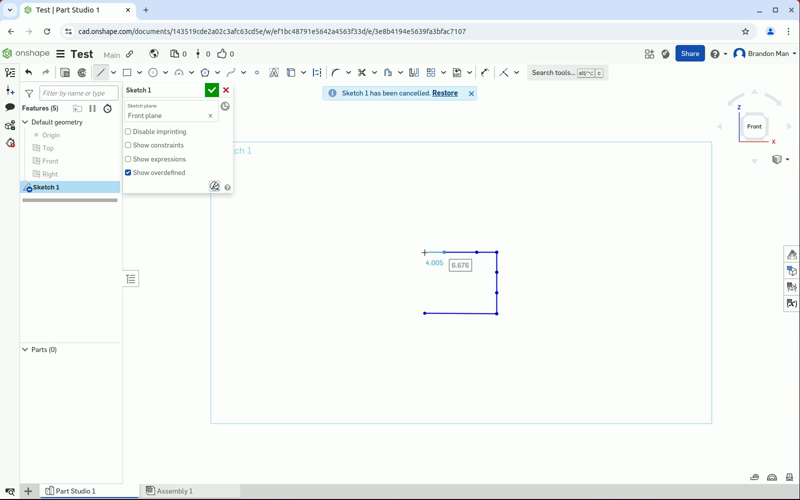
key_up(shift)
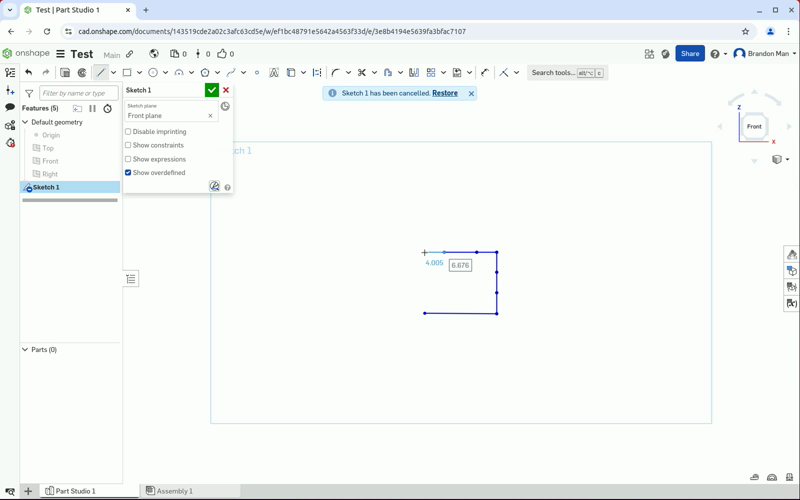
key_down(shift)
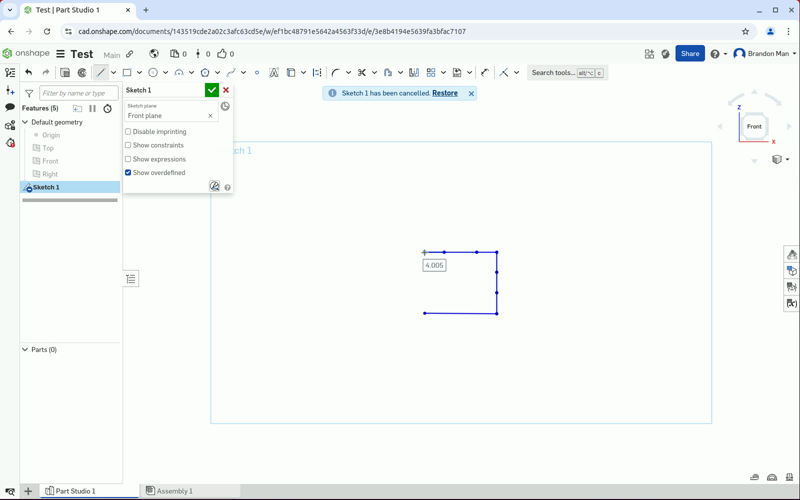
mouse_move(454, 252)
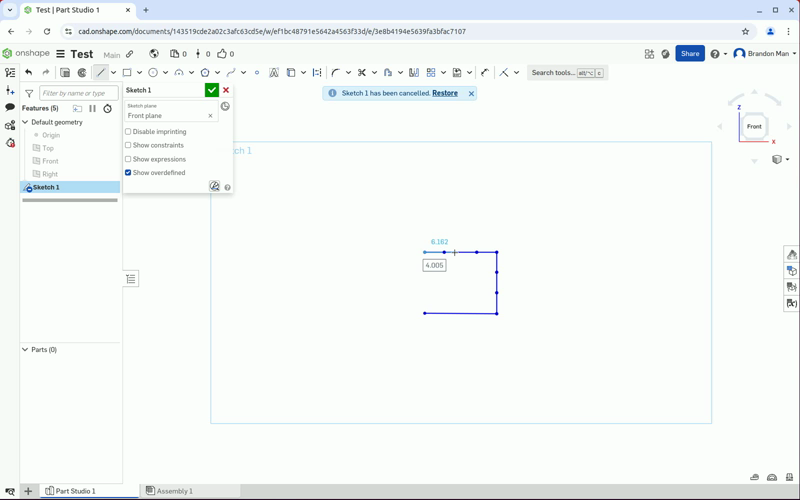
mouse_move(424, 272)
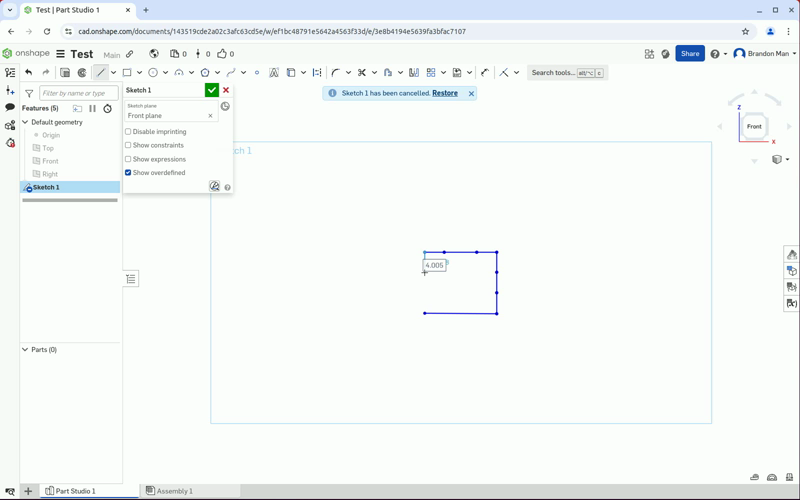
click(424, 272)
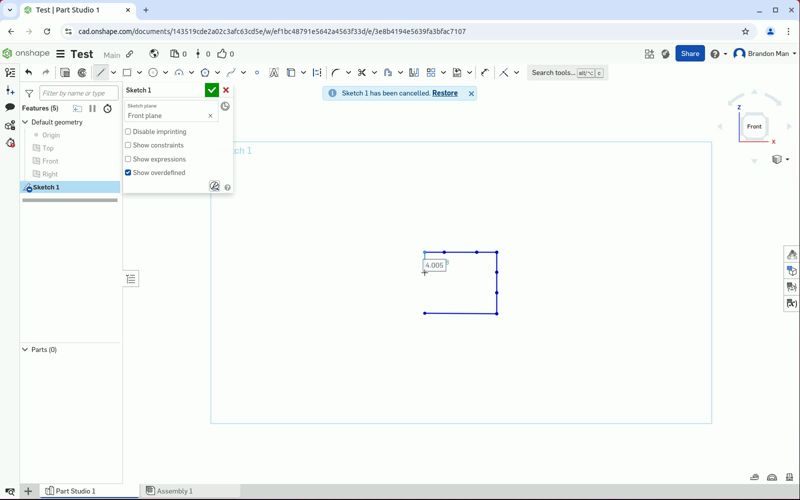
key_up(shift)
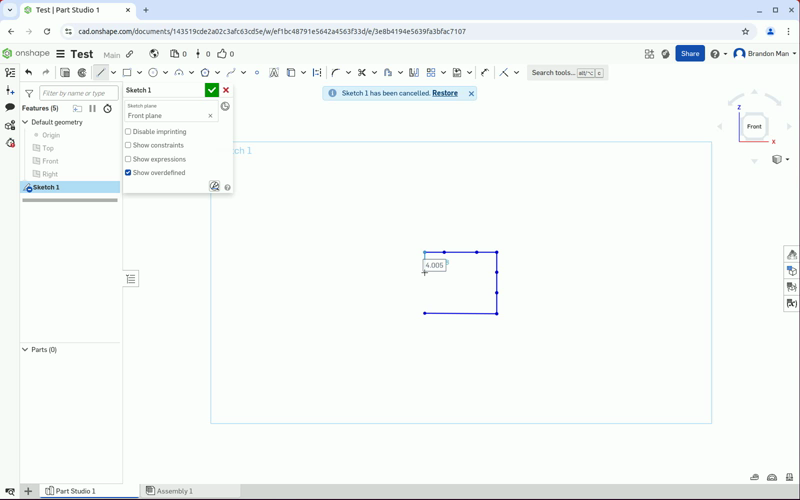
key_down(shift)
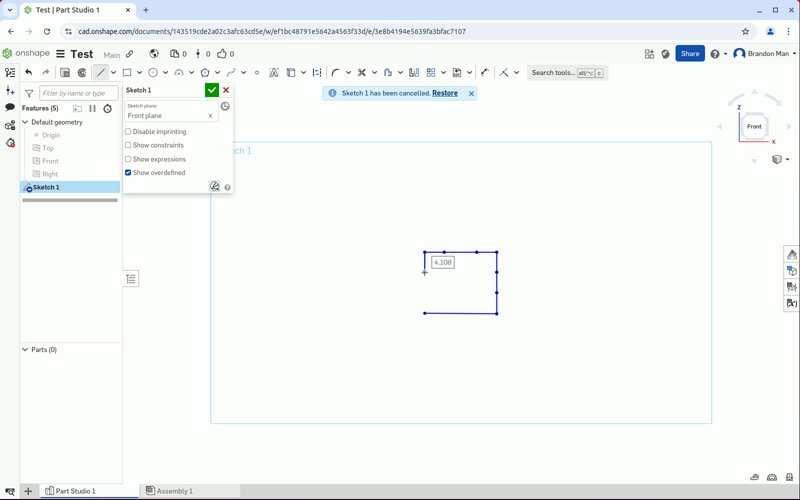
mouse_move(454, 272)
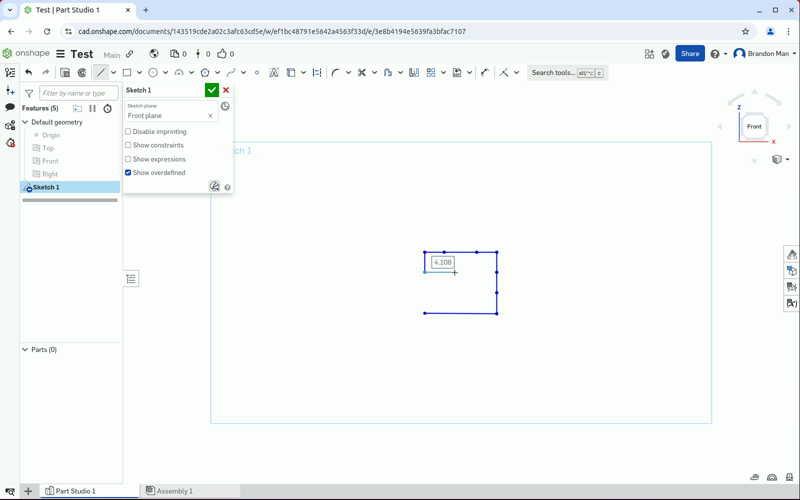
mouse_move(424, 292)
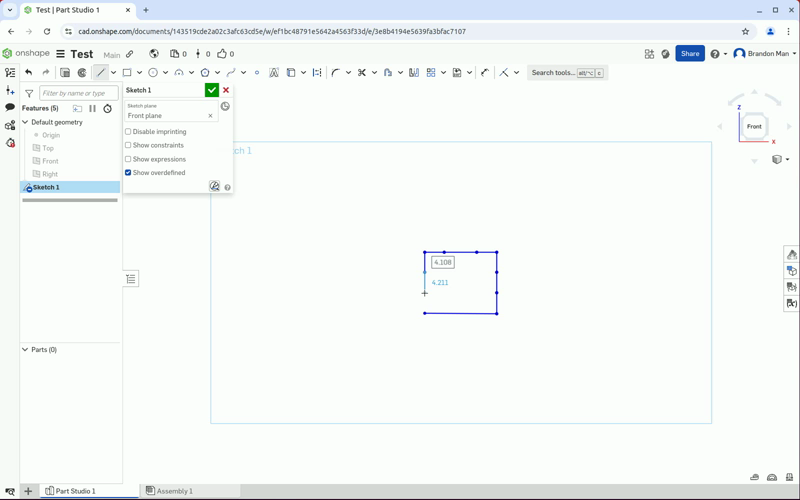
click(424, 292)
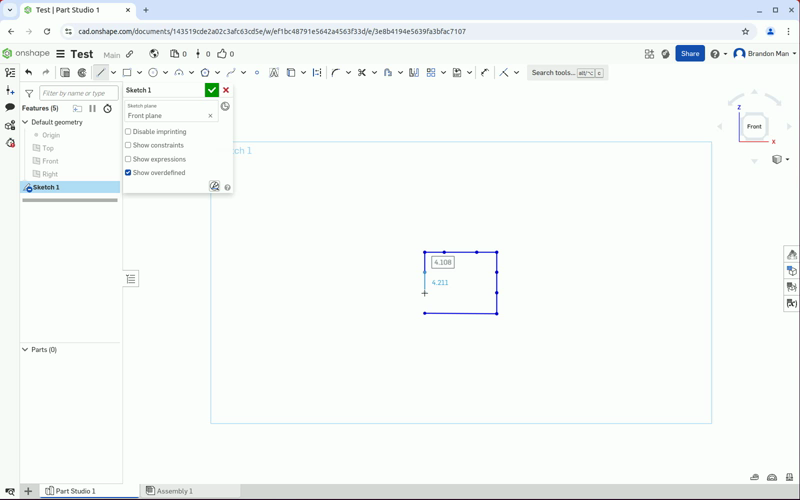
key_up(shift)
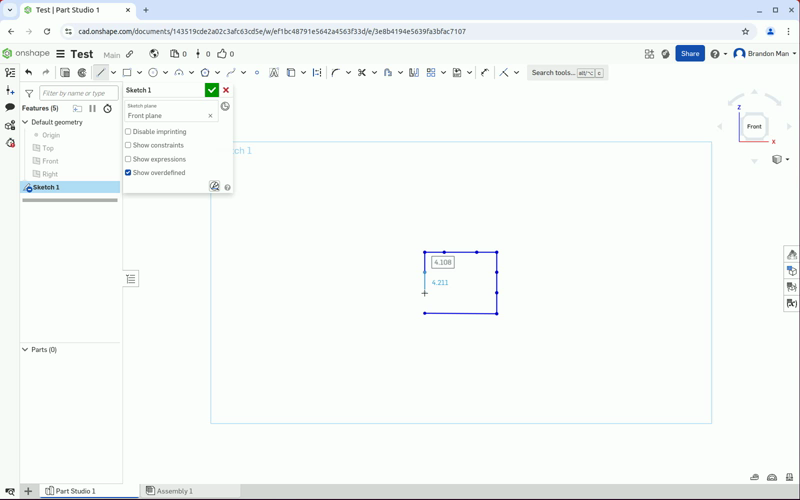
mouse_move(454, 292)
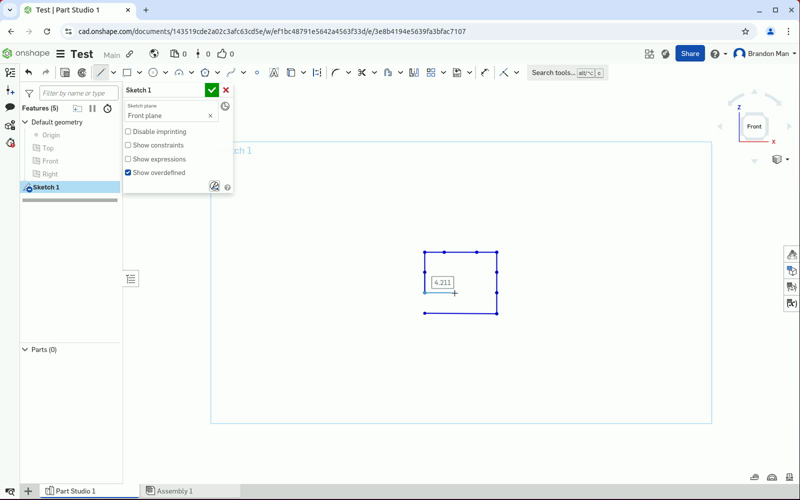
key_down(shift)
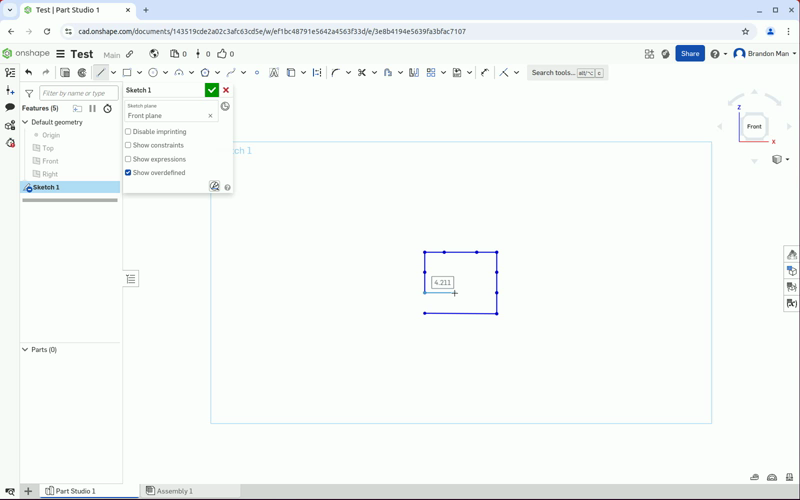
mouse_move(424, 313)
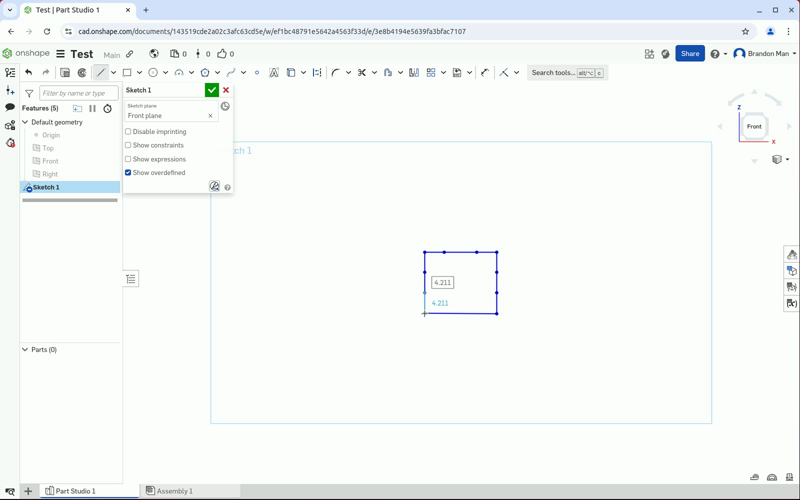
key_up(shift)
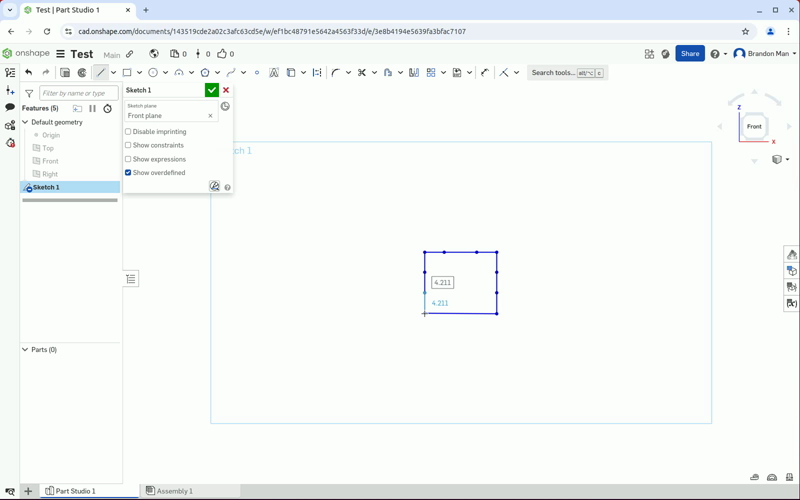
click(424, 313)
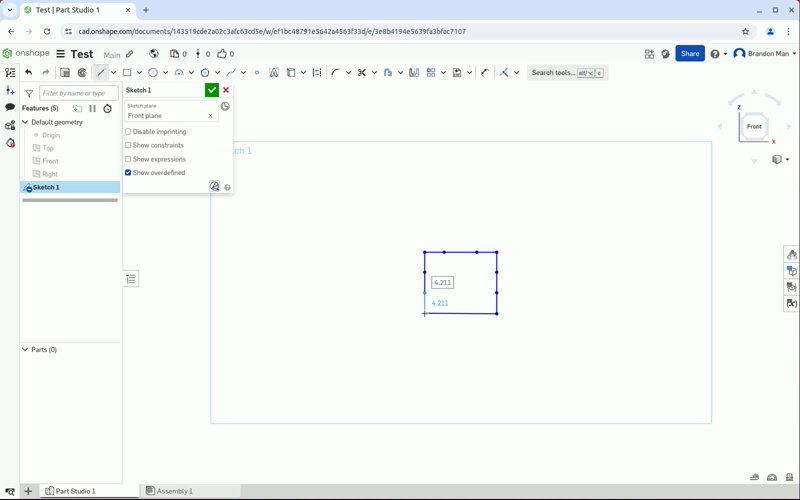
key(esc)
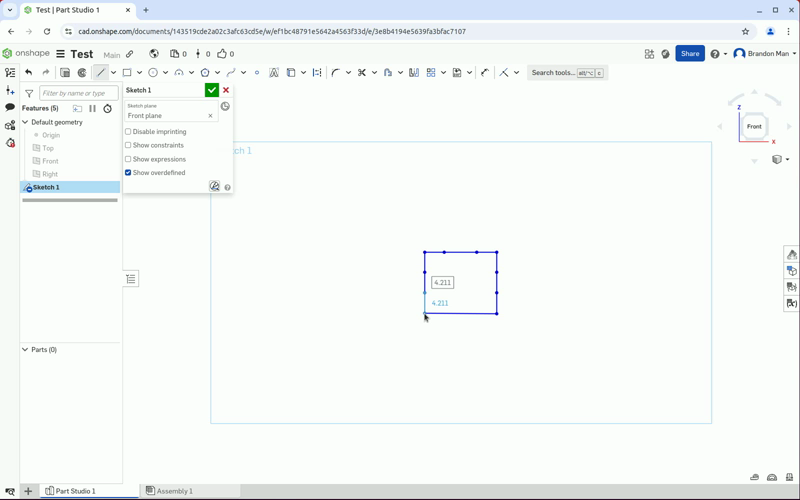
mouse_move(451, 261)
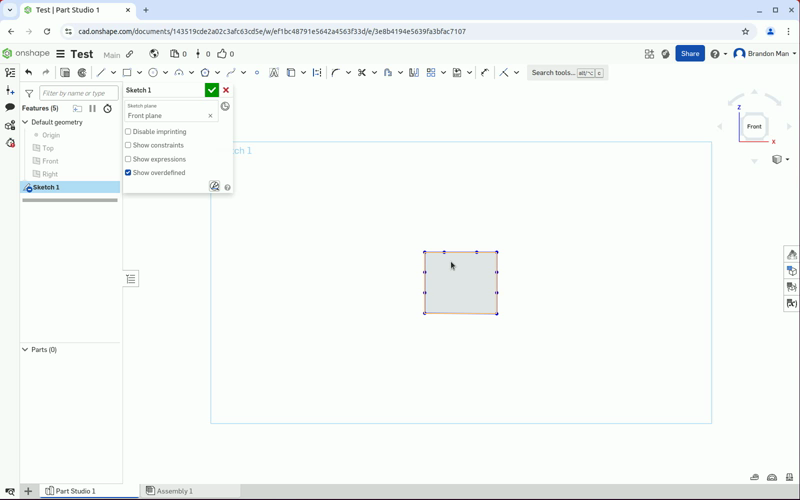
click(451, 261)
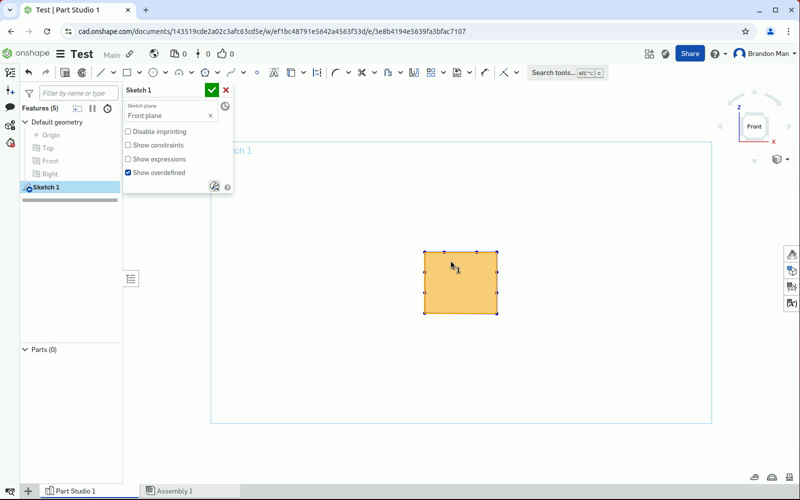
mouse_move(73, 352)
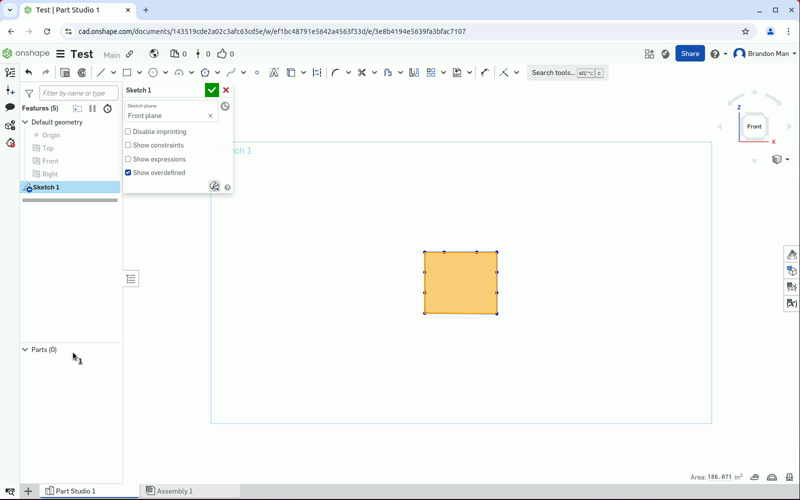
key(shift+y)
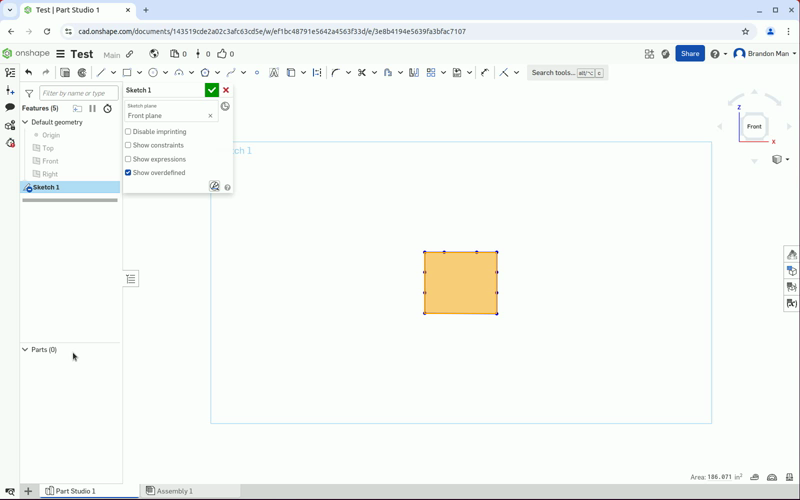
key(shift+e)
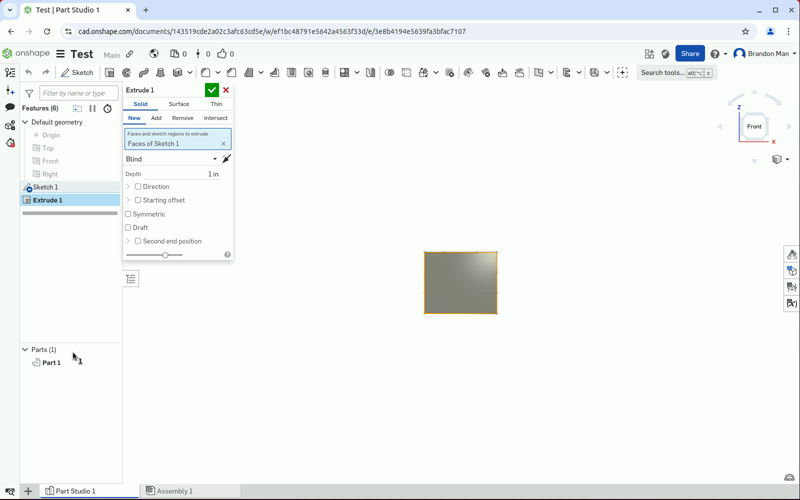
mouse_move(143, 106)
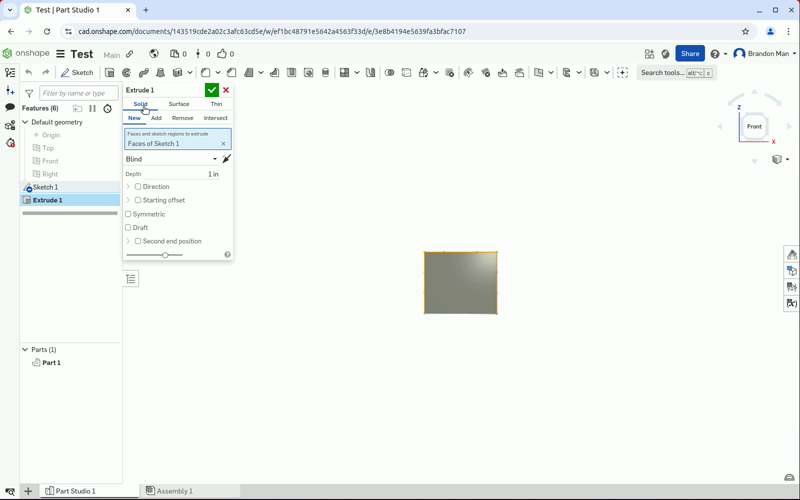
click(143, 106)
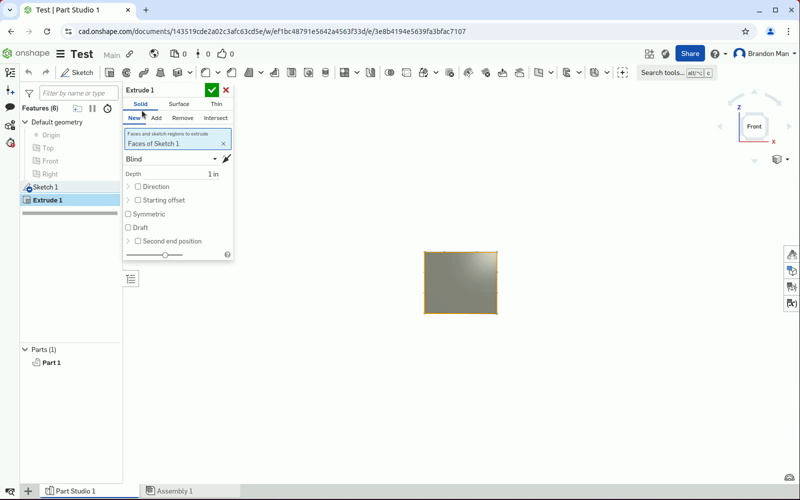
mouse_move(137, 120)
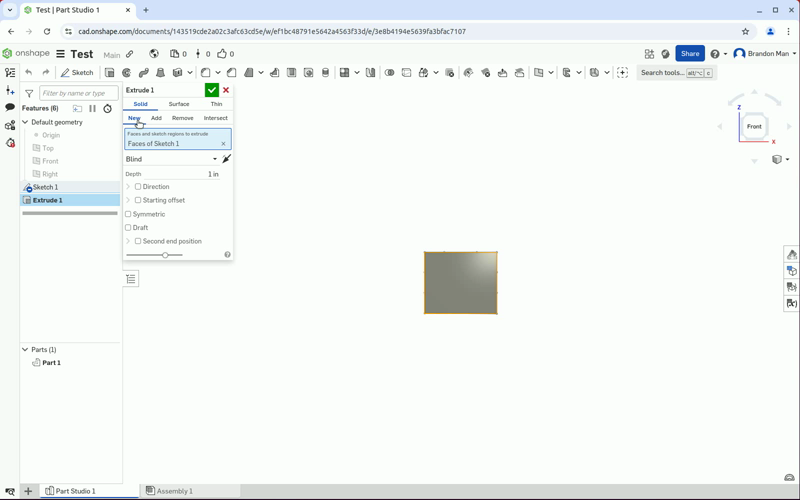
click(137, 120)
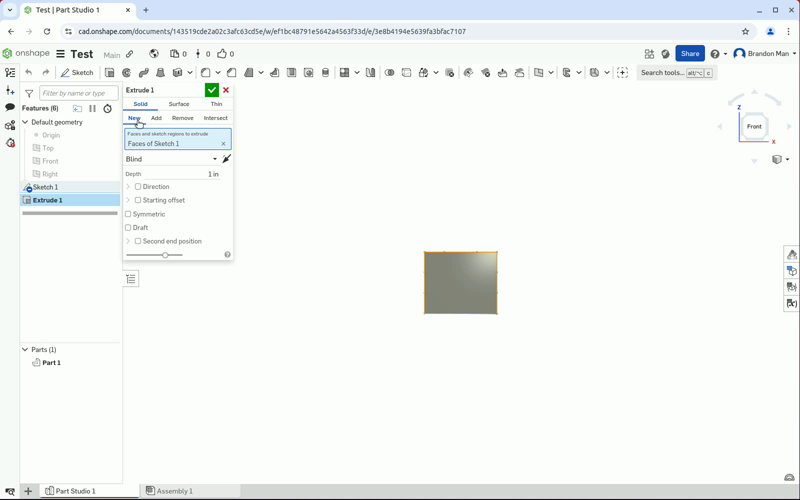
key(tab, 4)
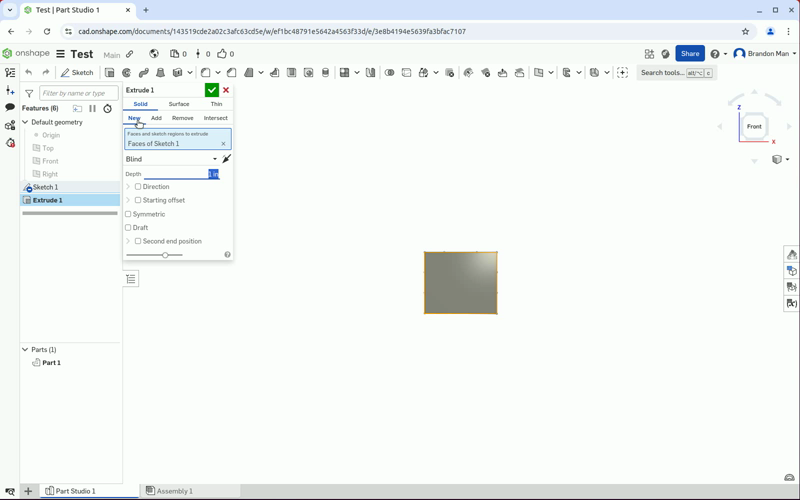
text(10.591)
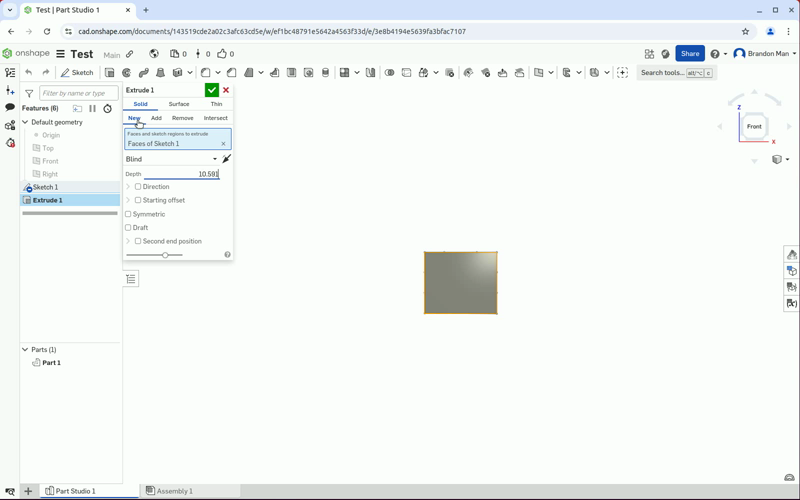
key(enter)
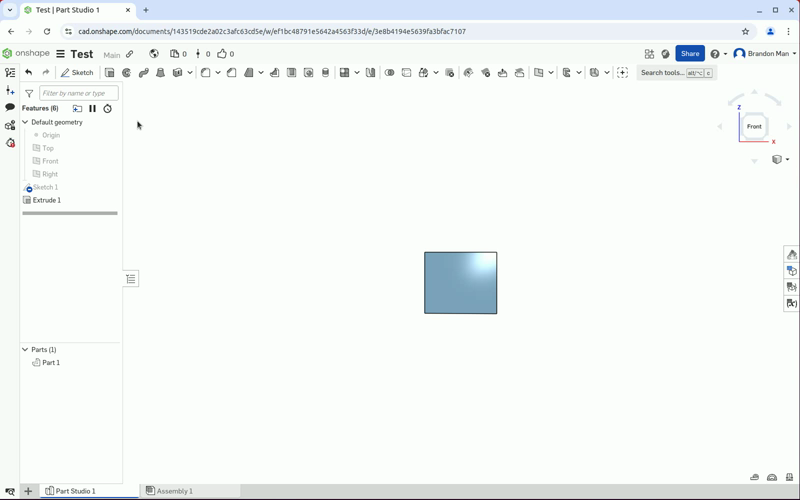
key(shift+h)
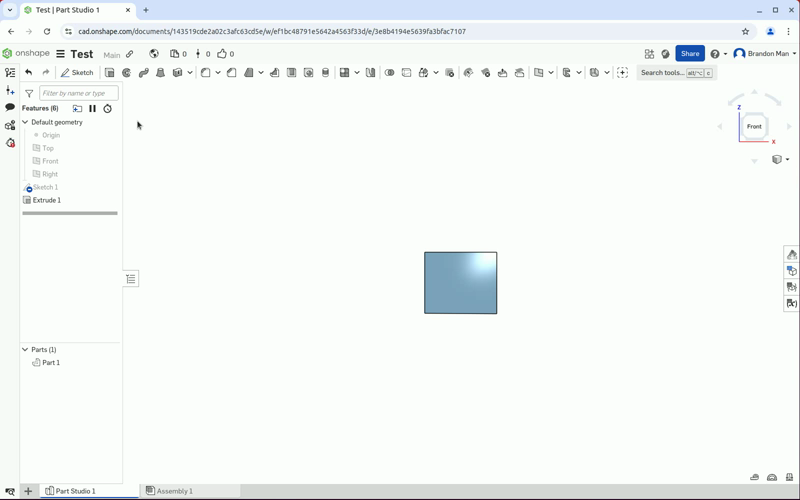
key(shift+h)
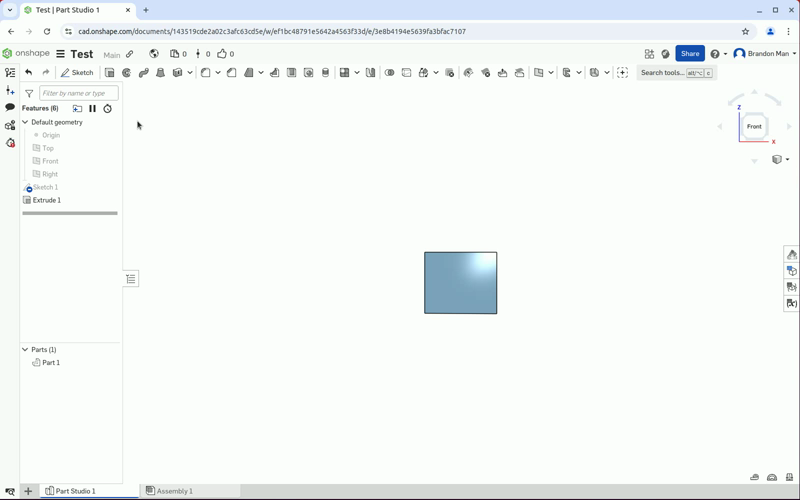
mouse_move(73, 189)
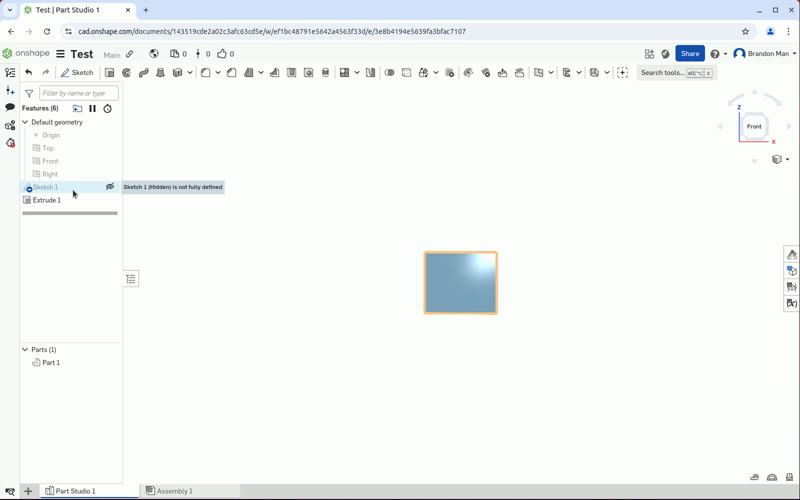
click(73, 189)
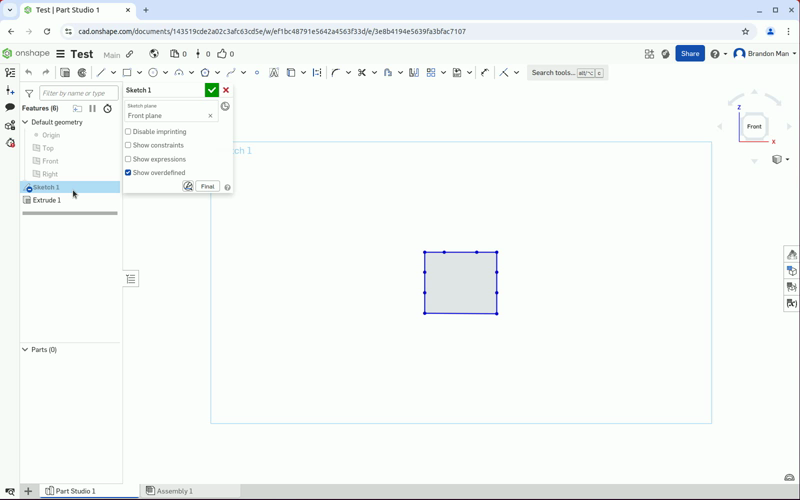
mouse_move(229, 92)
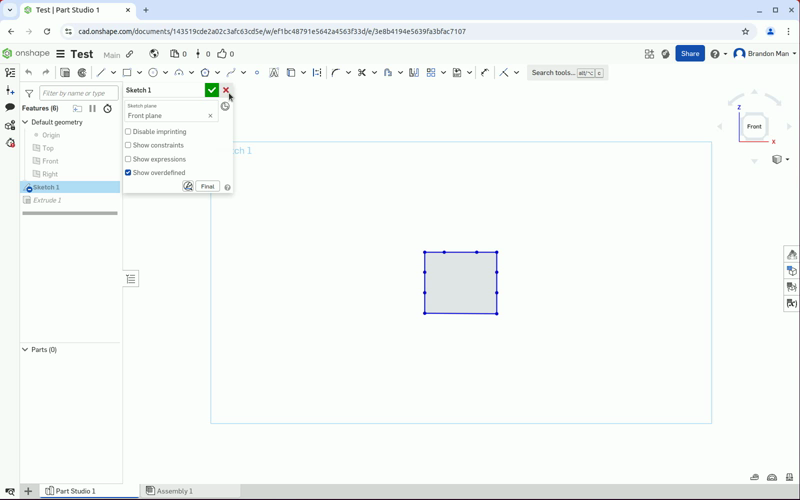
click(229, 92)
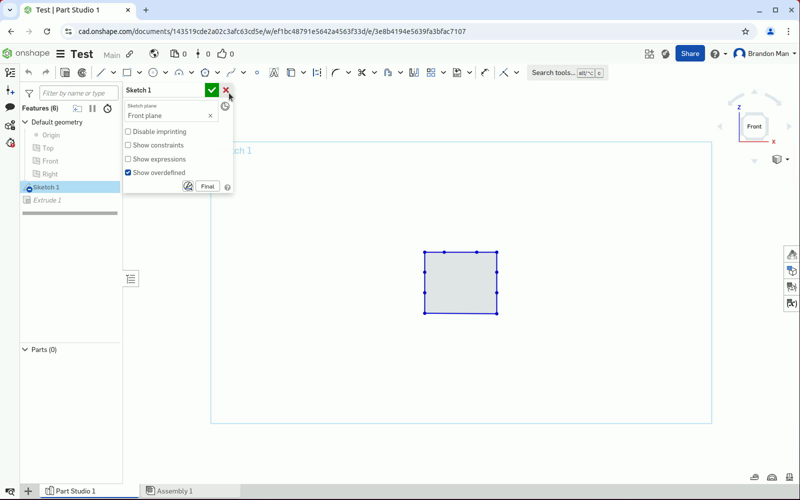
key(shift+s)
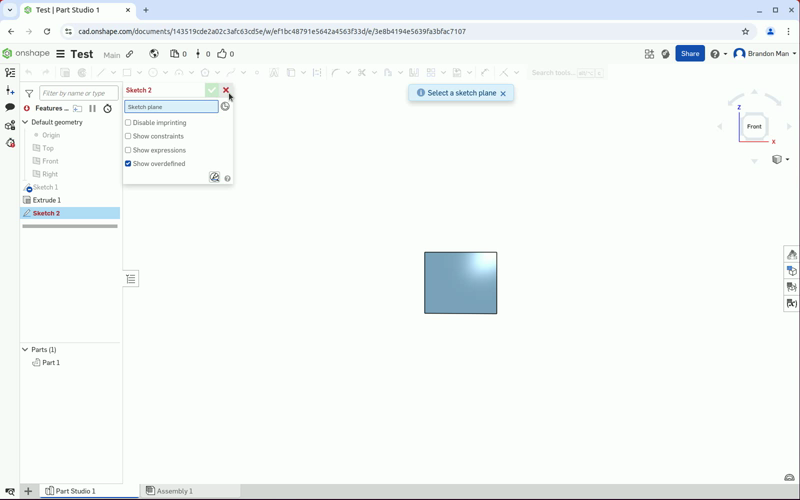
mouse_move(73, 163)
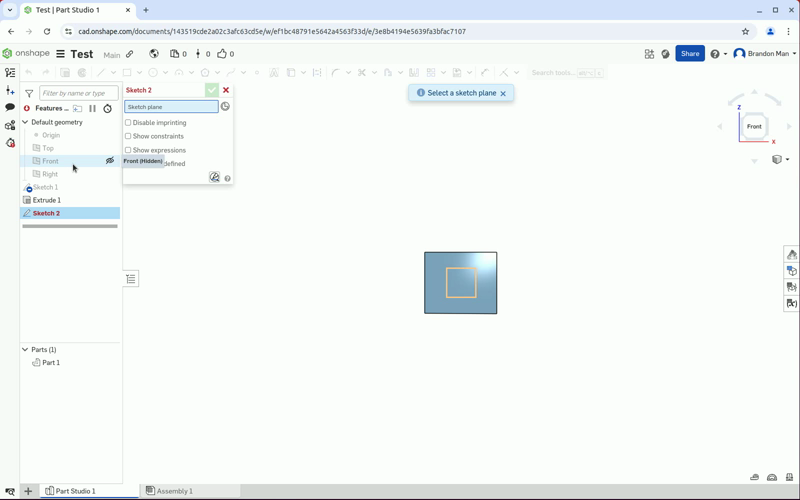
click(73, 163)
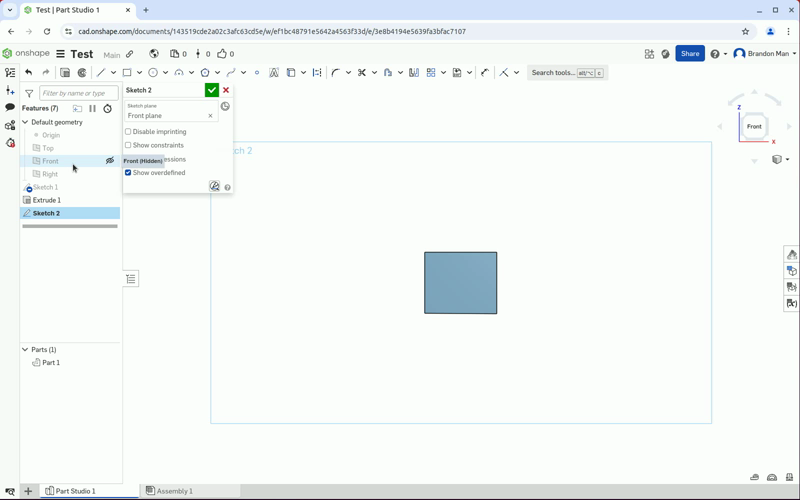
mouse_move(73, 352)
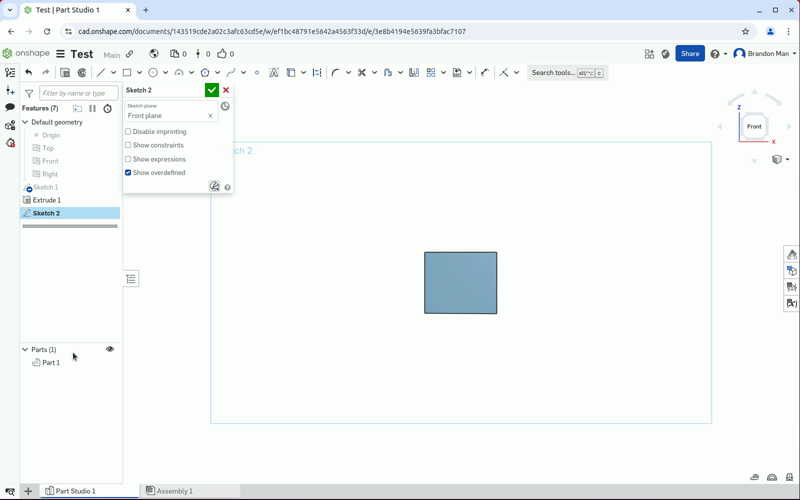
key(y)
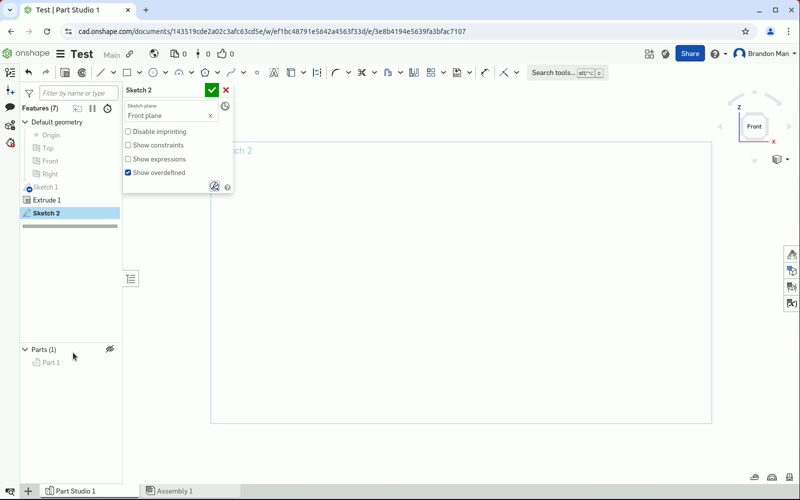
key(l)
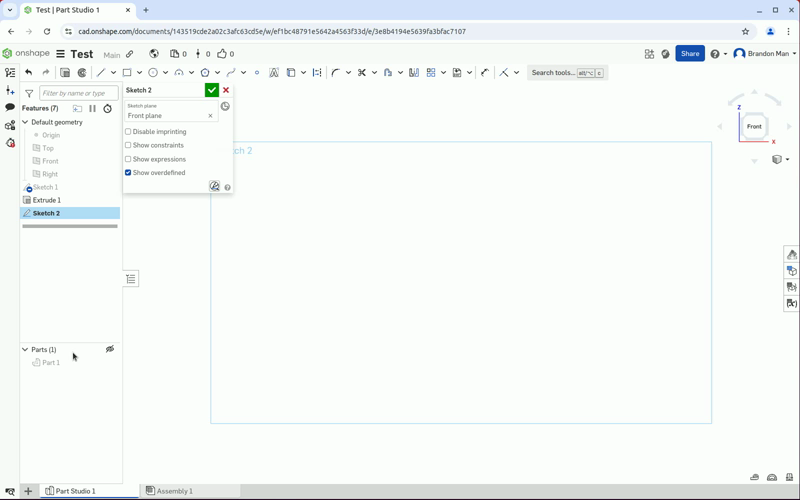
key_down(shift)
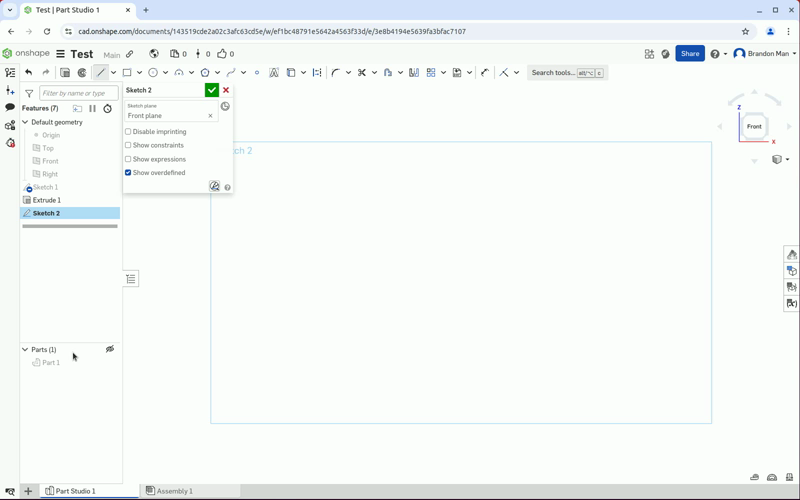
mouse_move(444, 252)
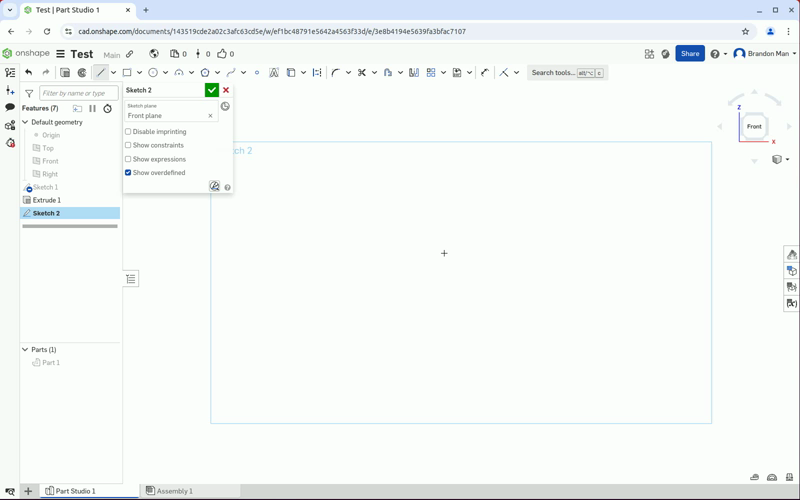
click(444, 252)
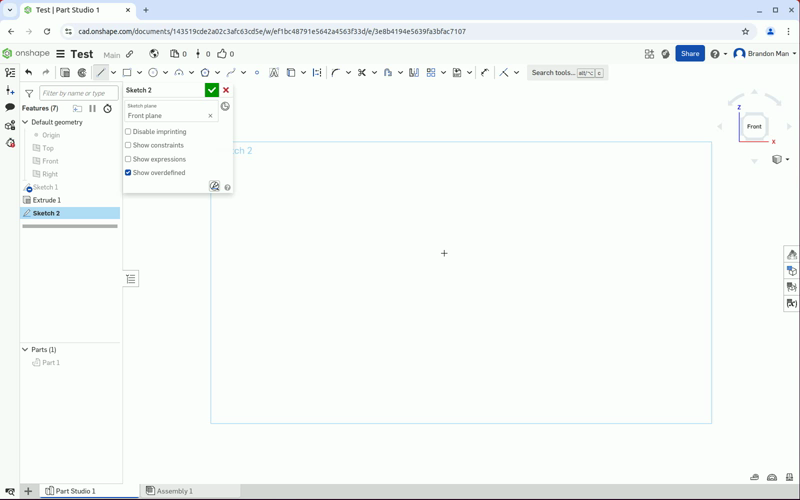
key_up(shift)
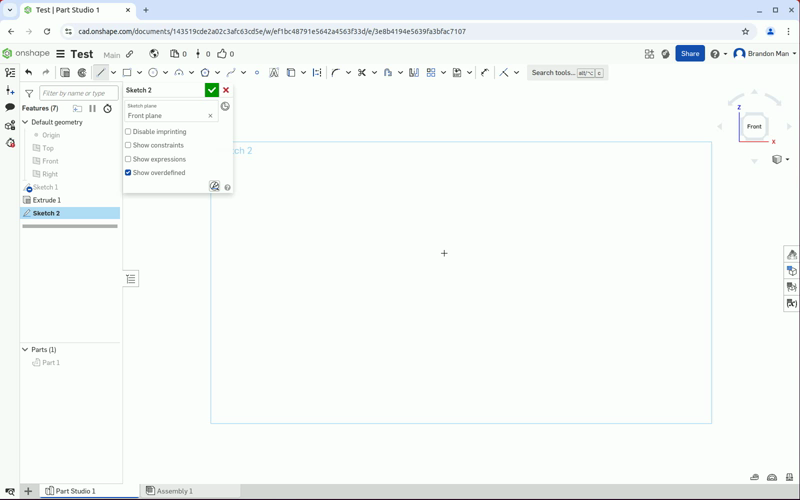
key_down(shift)
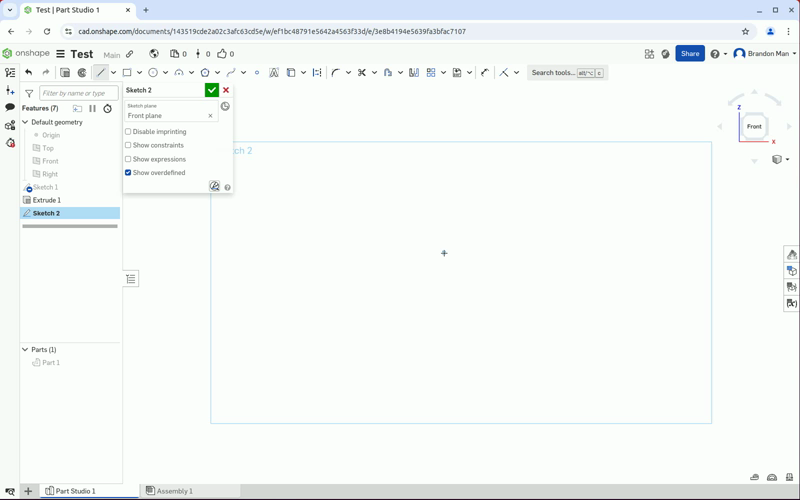
mouse_move(474, 252)
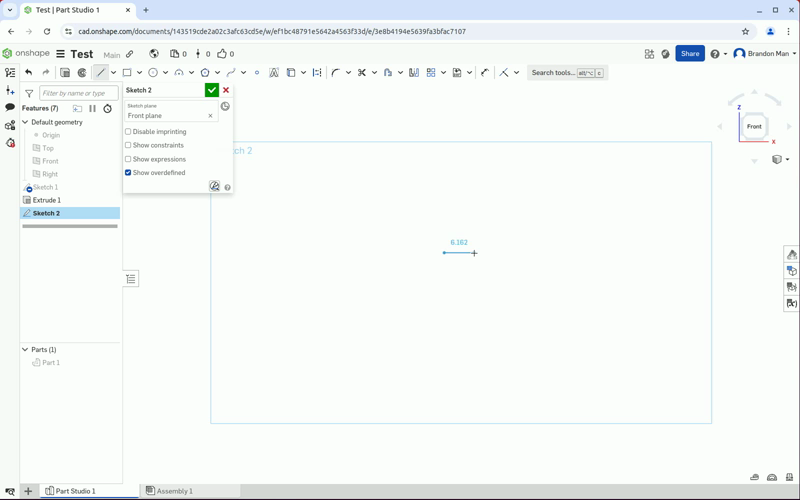
mouse_move(477, 252)
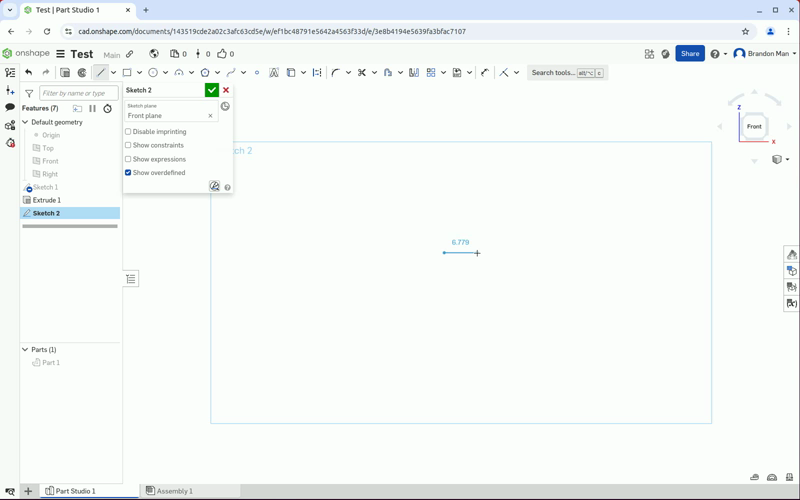
click(477, 252)
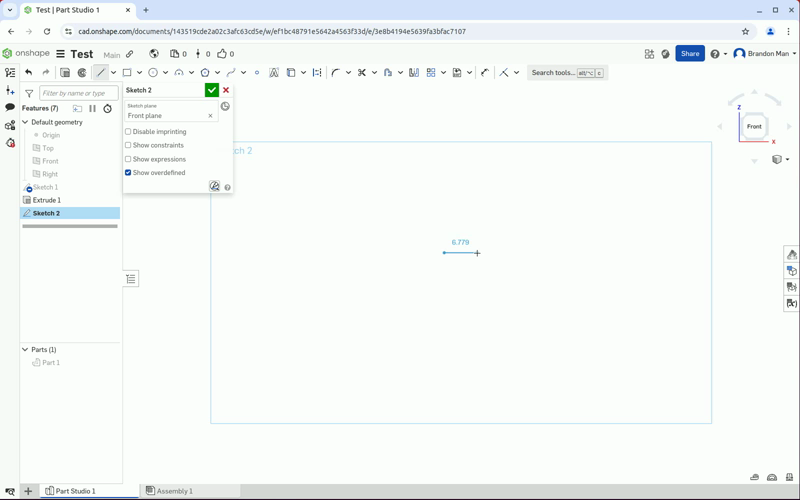
key_up(shift)
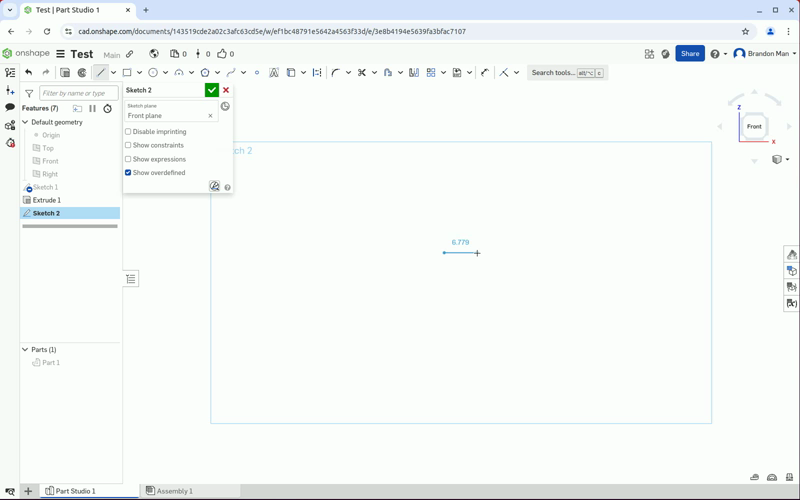
key_down(shift)
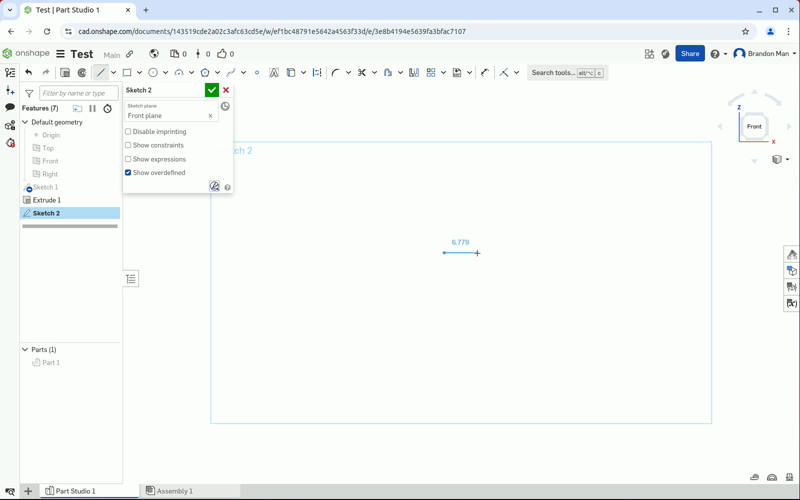
mouse_move(477, 170)
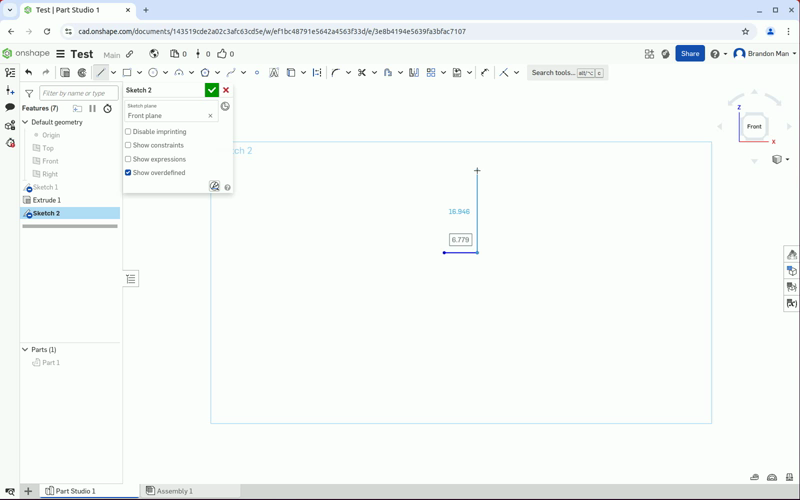
click(477, 170)
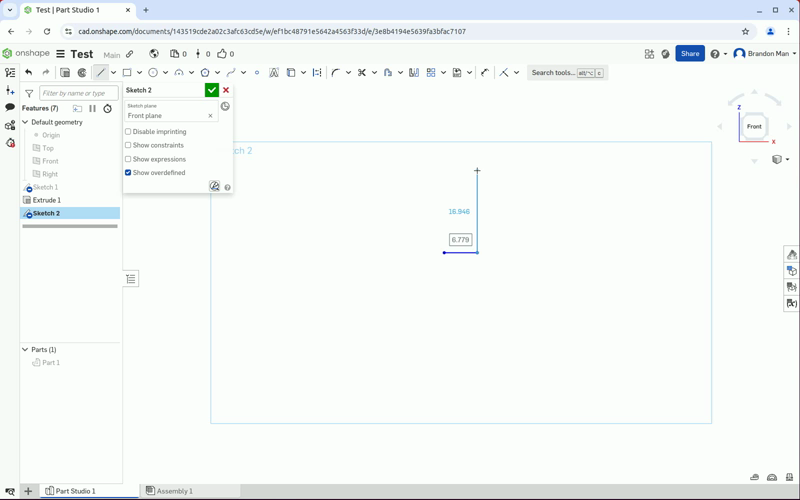
key_up(shift)
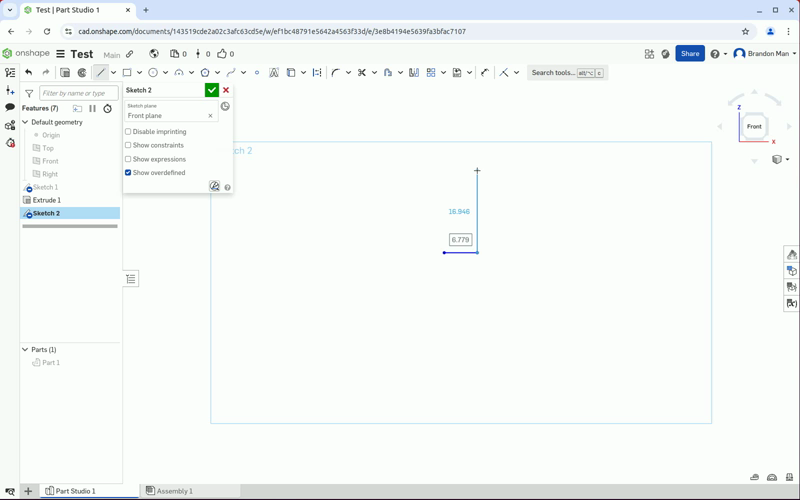
key_down(shift)
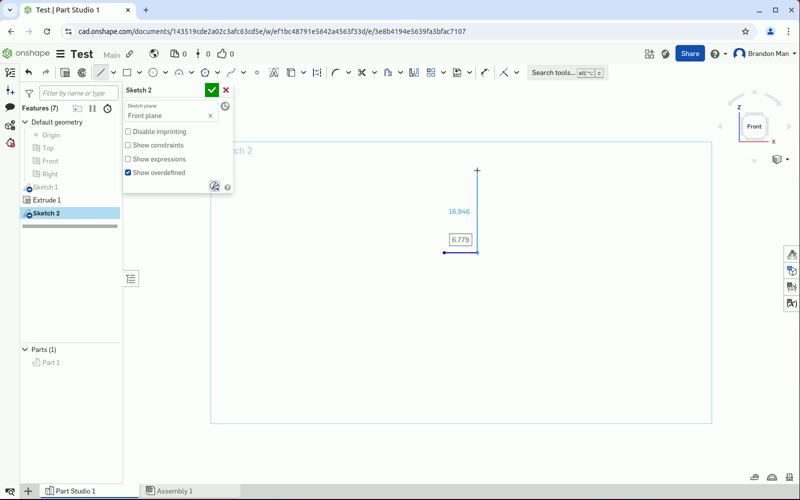
mouse_move(507, 170)
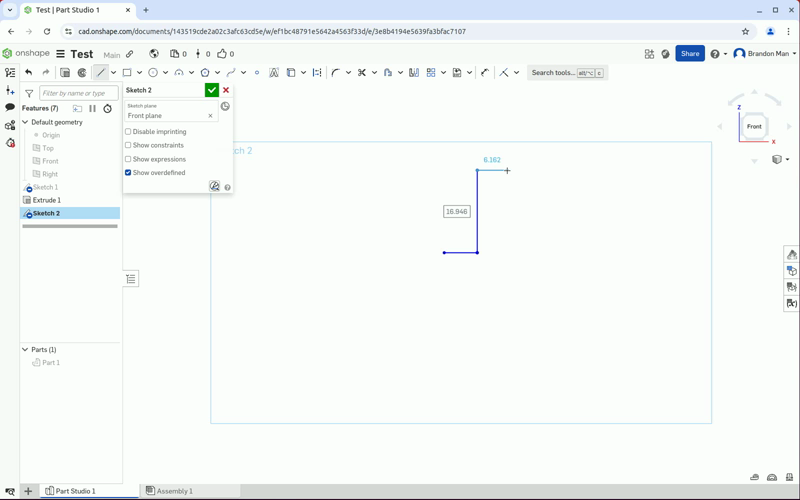
mouse_move(444, 170)
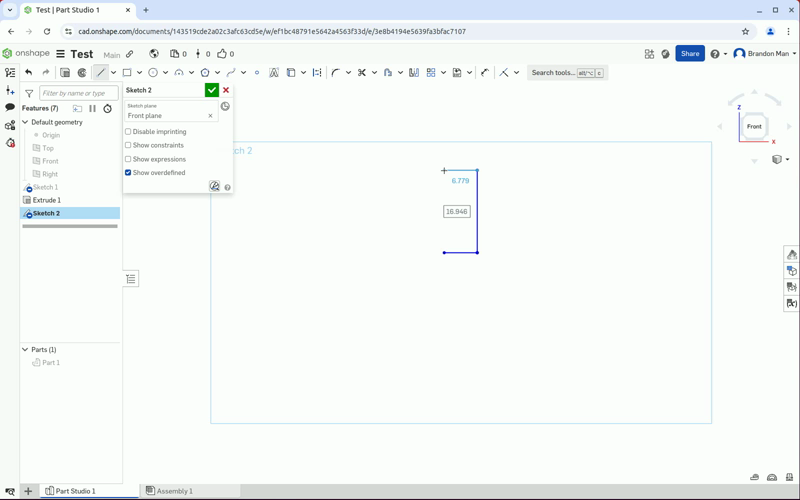
click(444, 170)
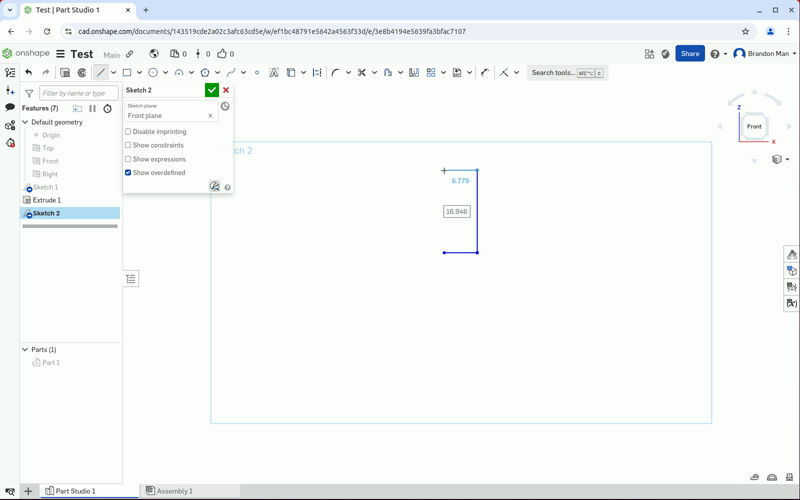
key_up(shift)
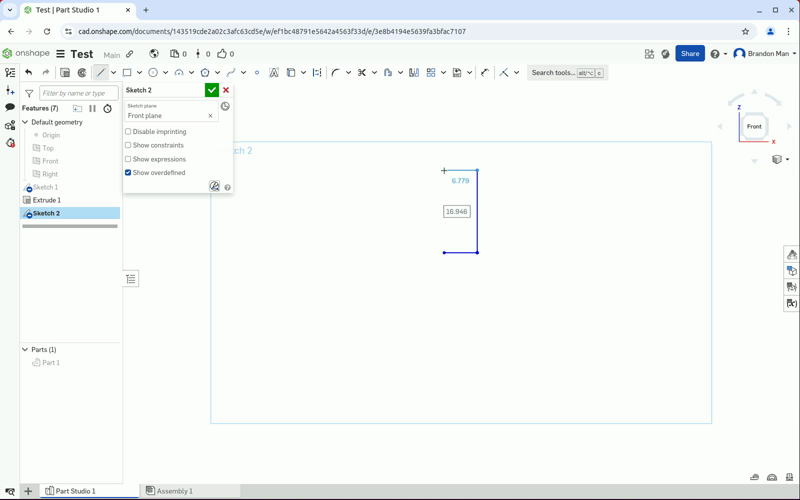
key_down(shift)
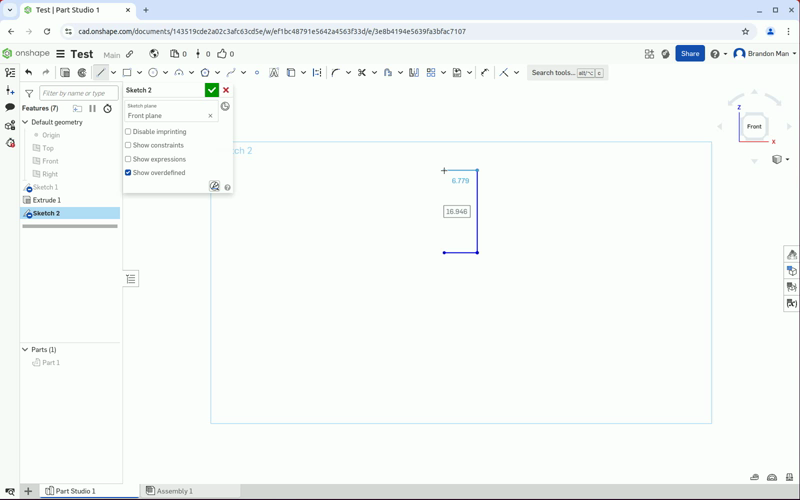
mouse_move(444, 252)
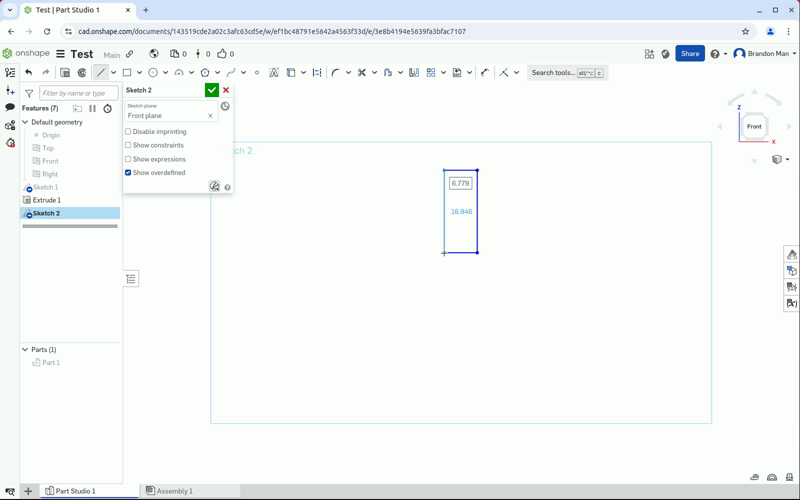
key_up(shift)
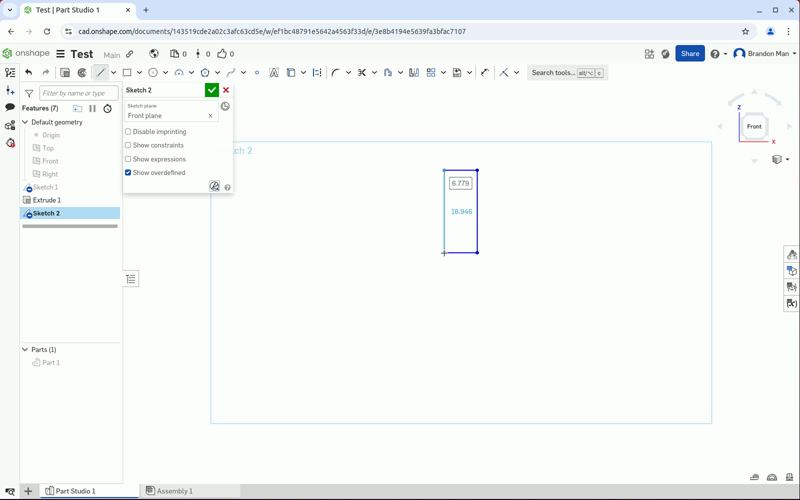
click(444, 252)
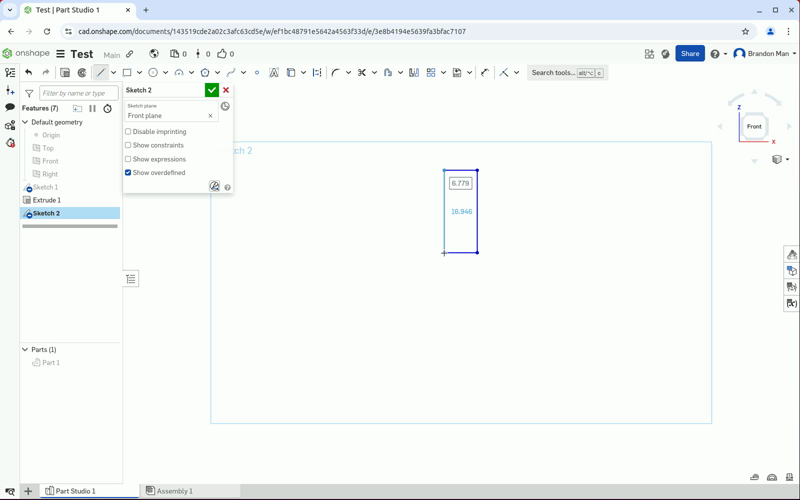
key(esc)
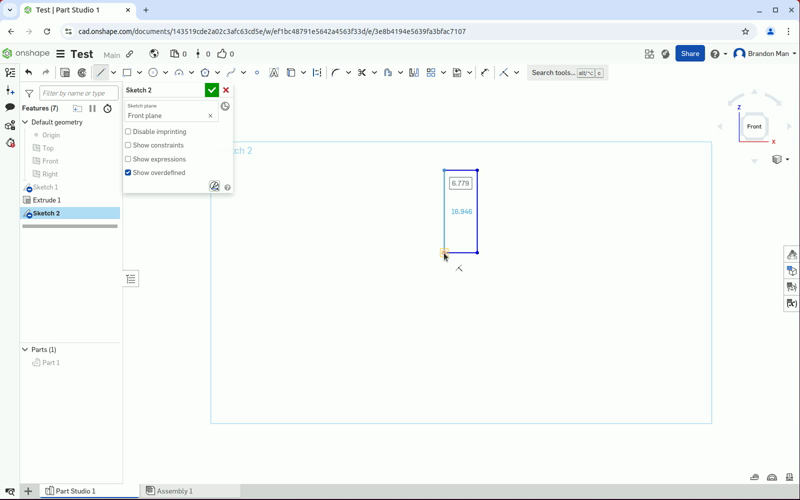
mouse_move(471, 191)
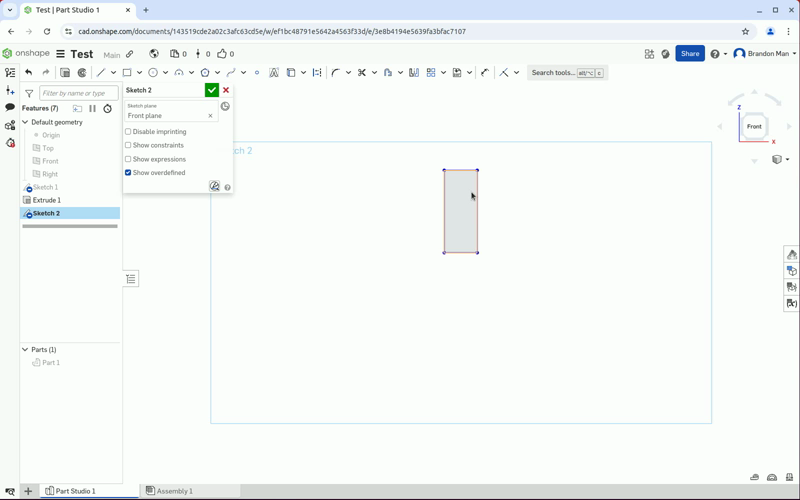
click(471, 191)
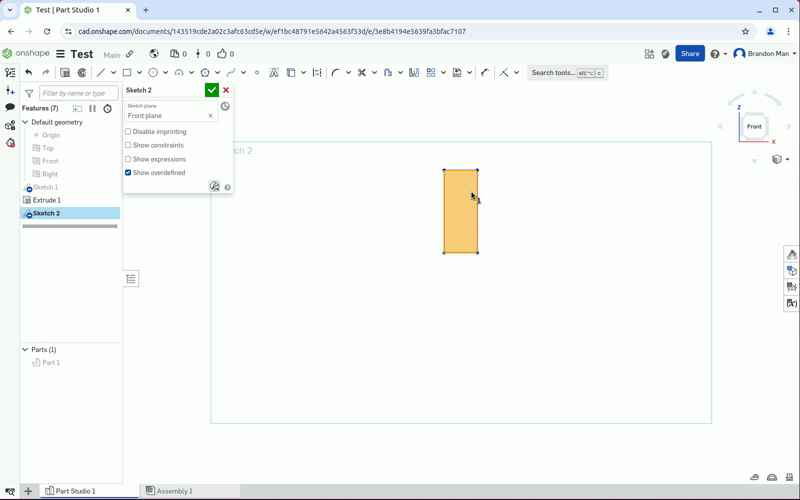
mouse_move(73, 352)
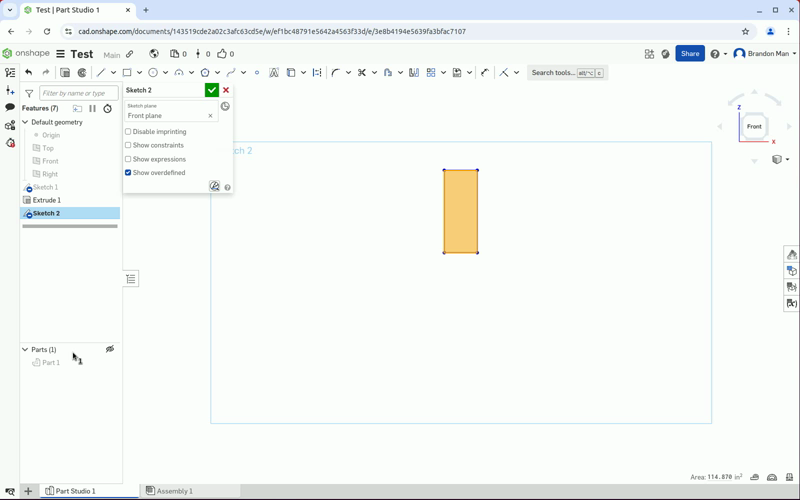
key(shift+y)
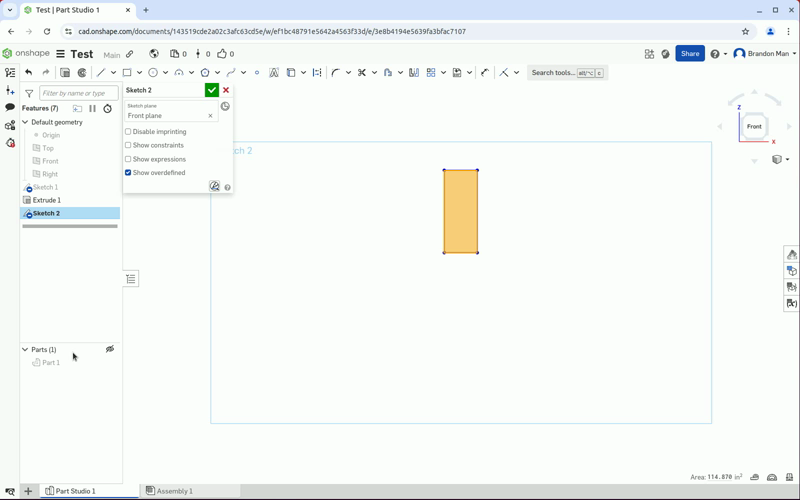
key(shift+e)
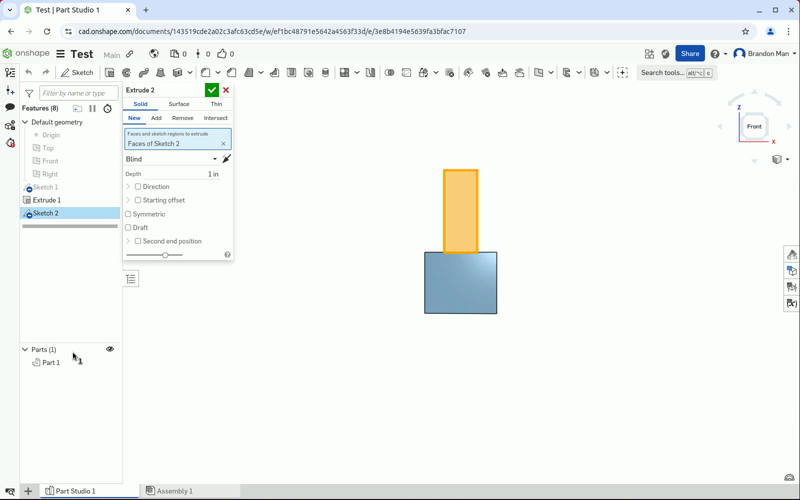
mouse_move(143, 106)
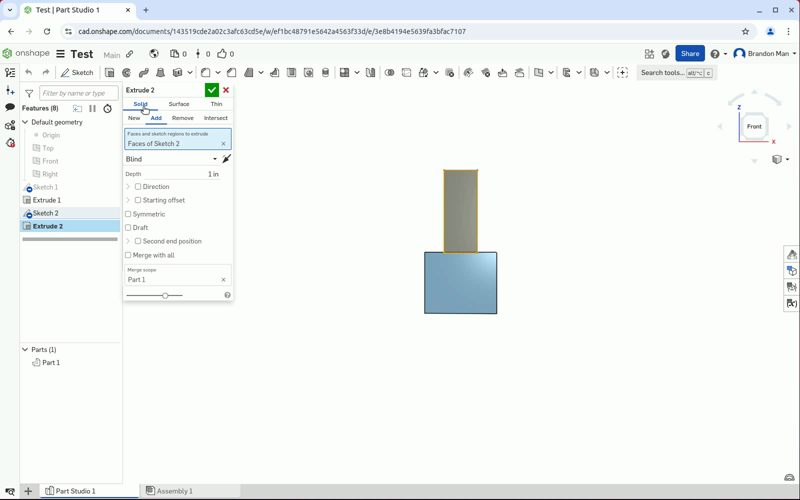
click(143, 106)
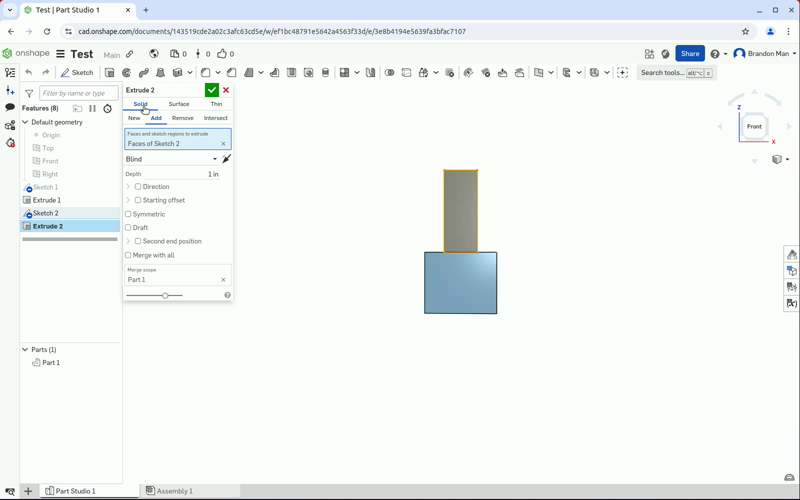
mouse_move(137, 120)
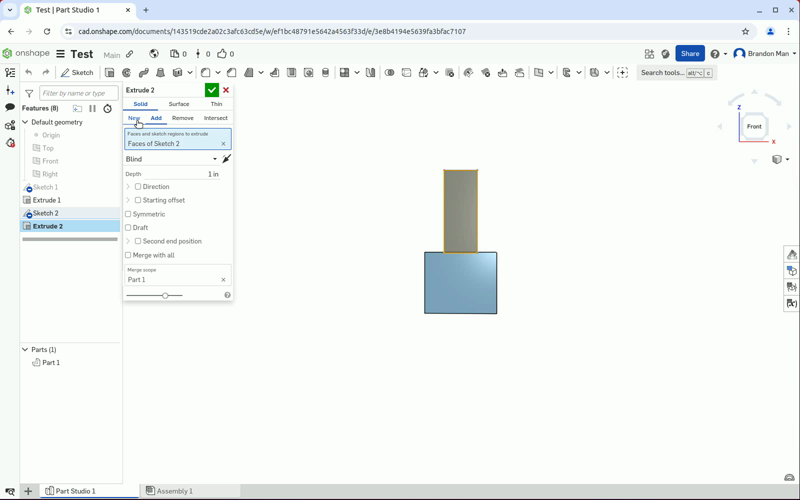
click(137, 120)
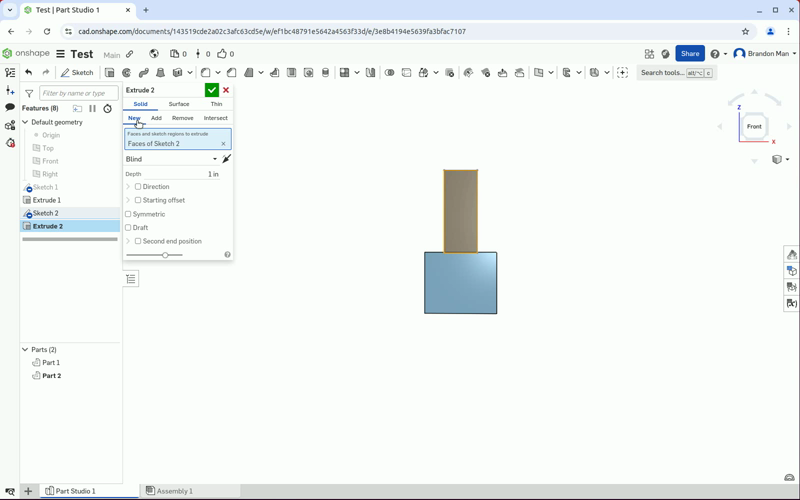
key(tab, 4)
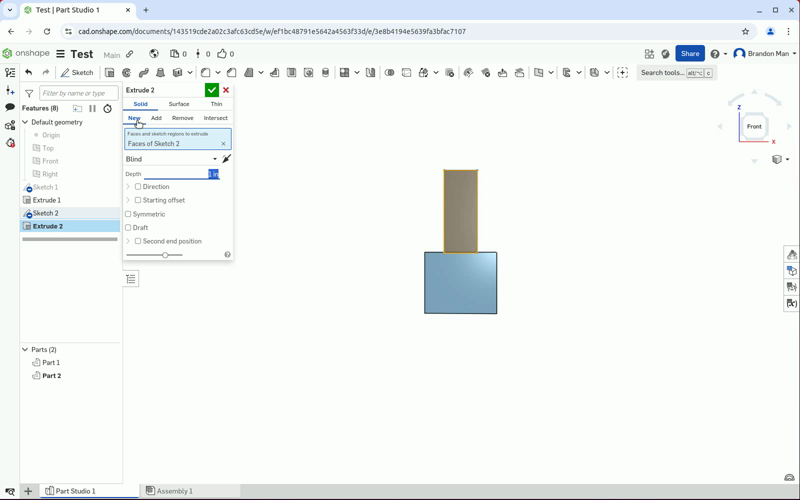
text(5.777)
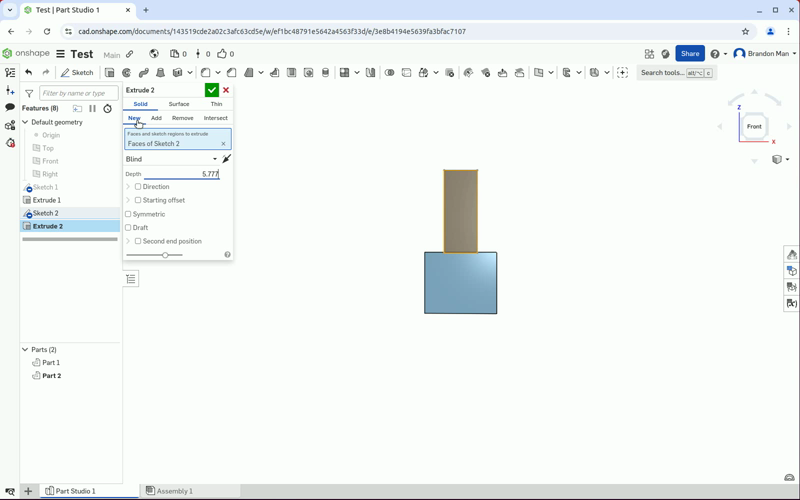
key(enter)
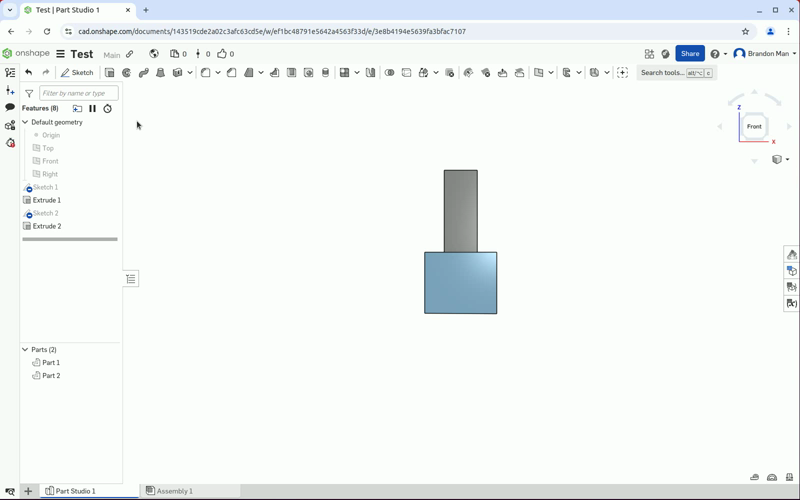
key(shift+h)
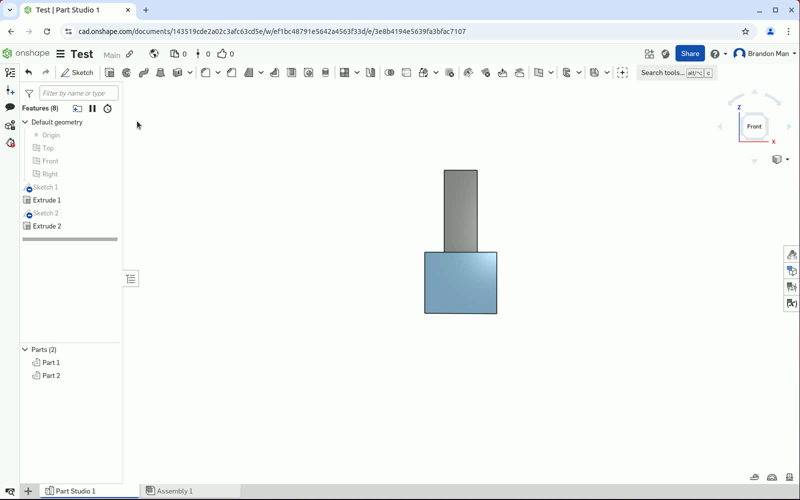
key(shift+h)
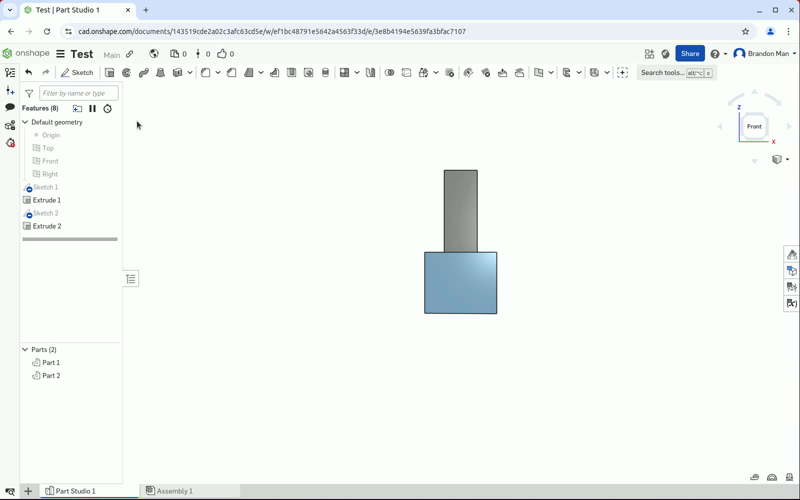
mouse_move(73, 189)
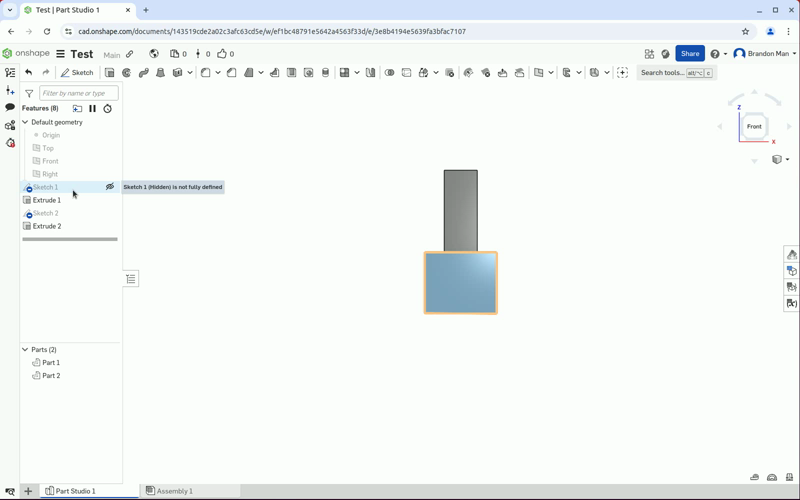
click(73, 189)
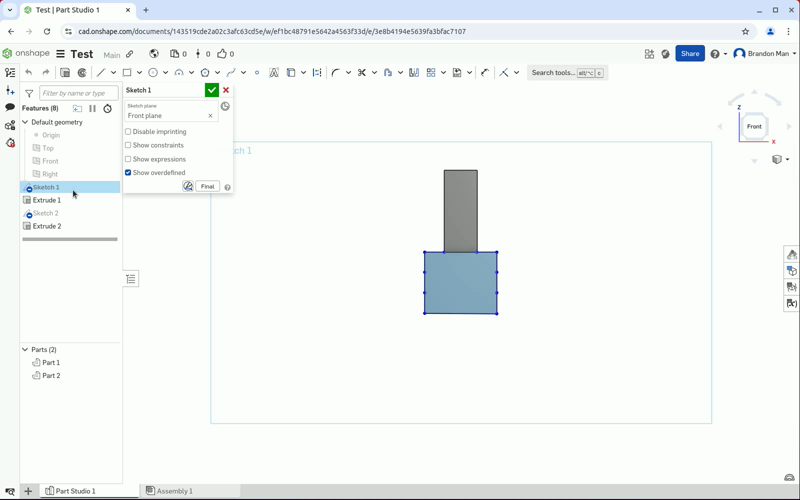
mouse_move(229, 92)
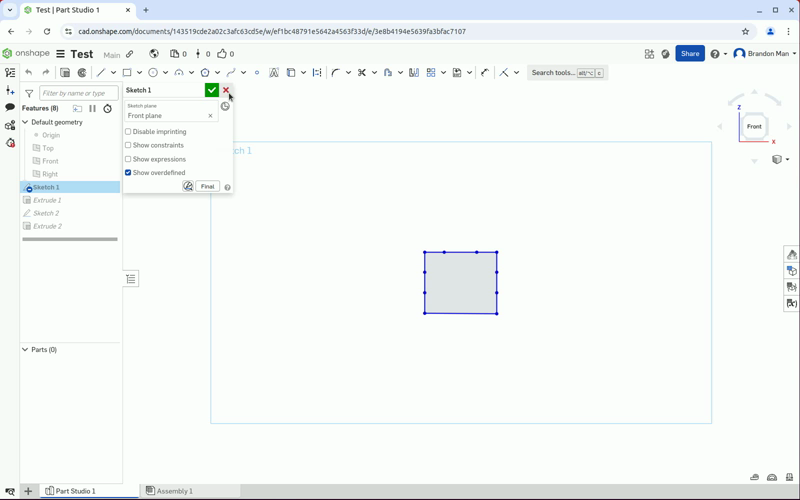
click(229, 92)
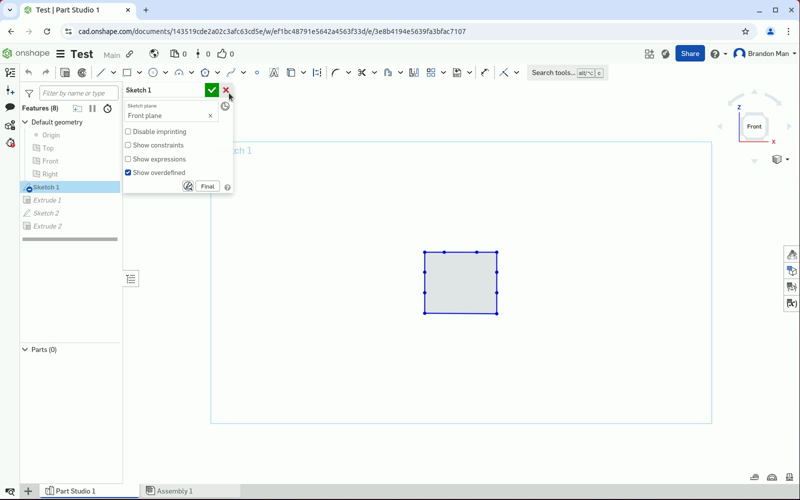
key(shift+s)
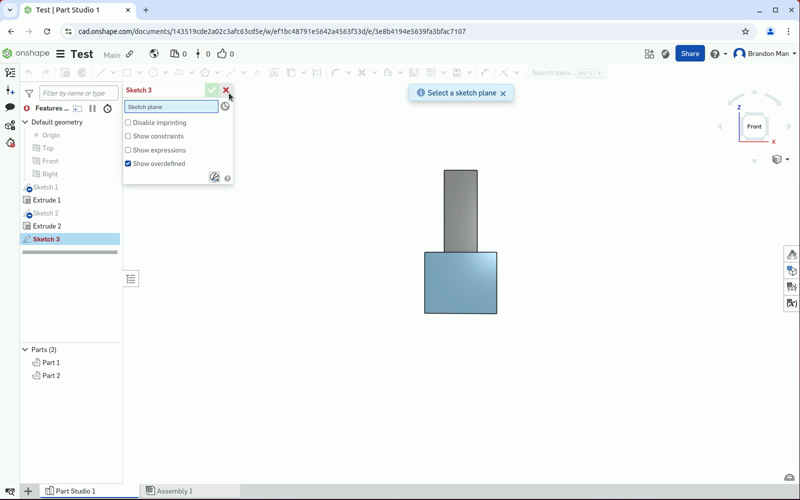
mouse_move(73, 163)
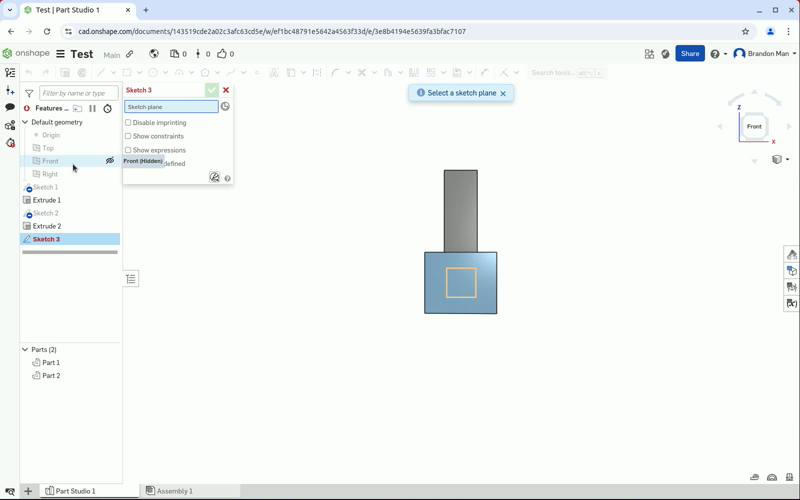
click(73, 163)
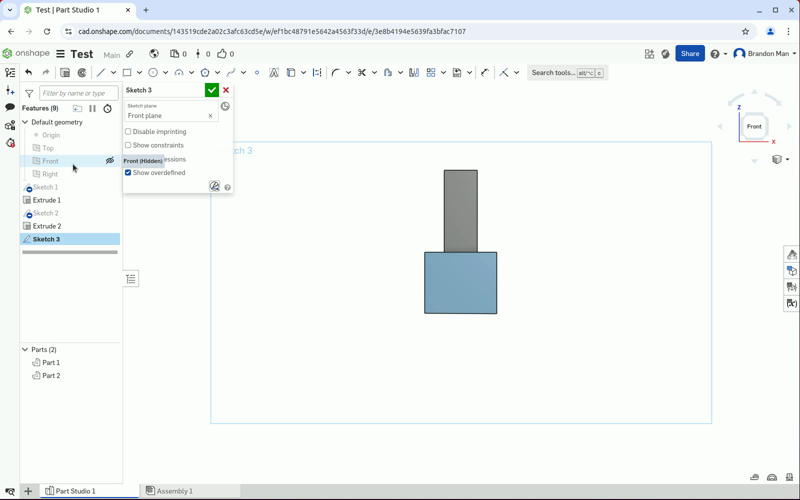
mouse_move(73, 352)
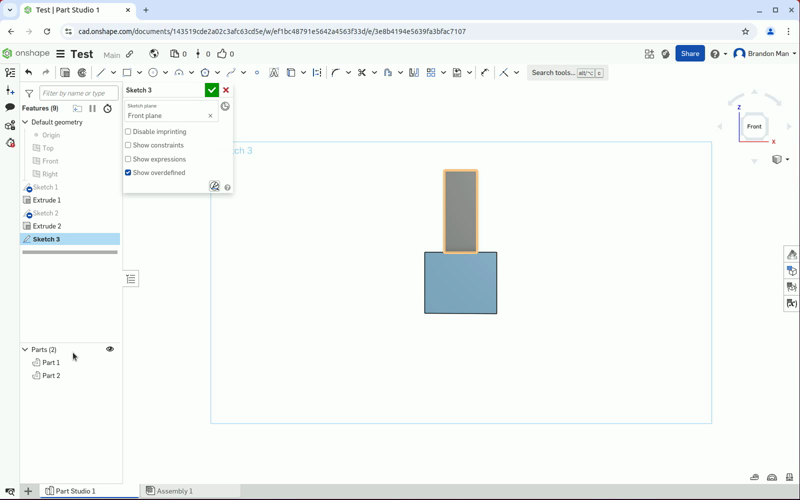
key(y)
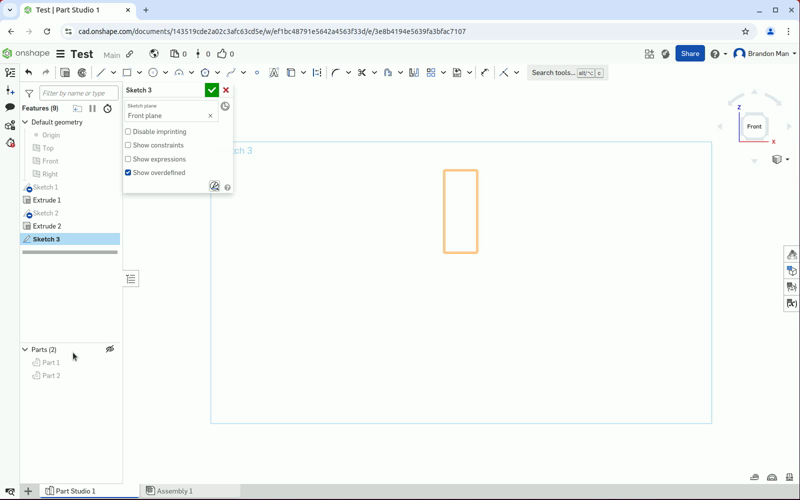
key(l)
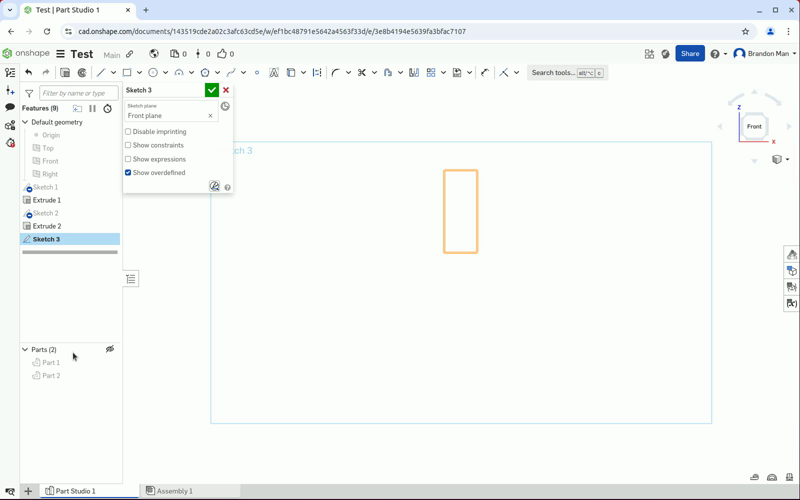
key_down(shift)
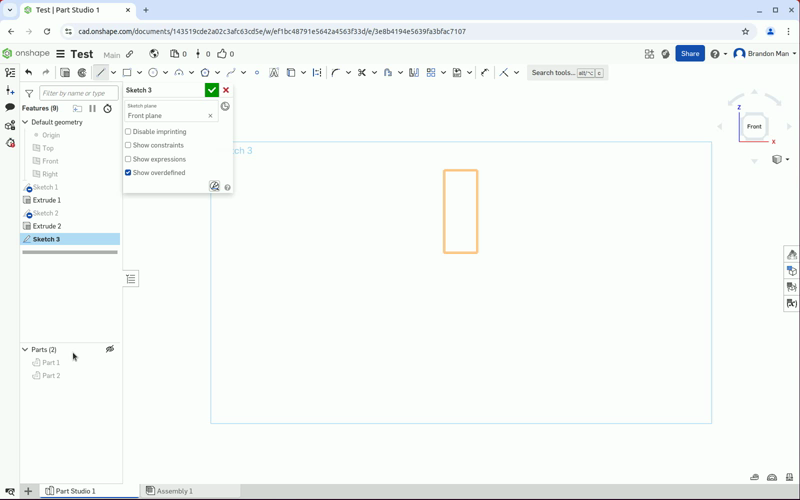
mouse_move(497, 293)
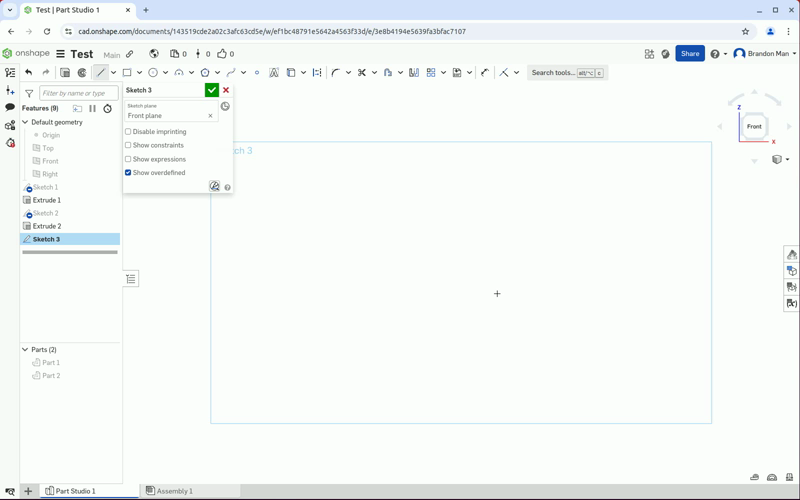
click(497, 293)
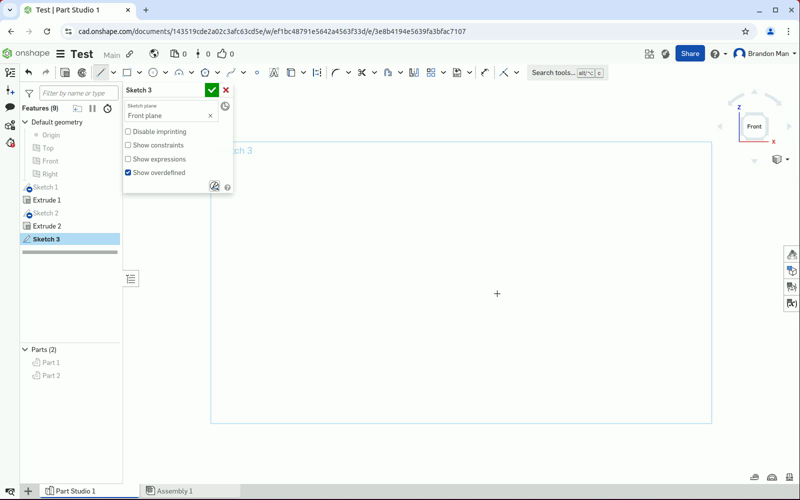
key_up(shift)
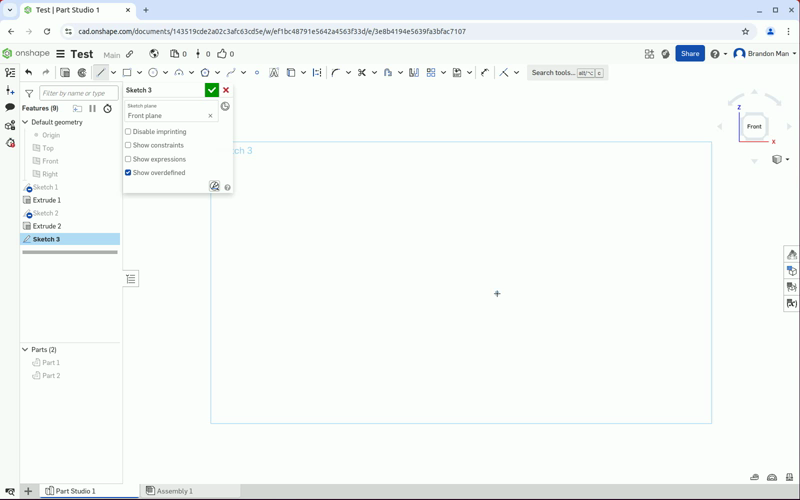
key_down(shift)
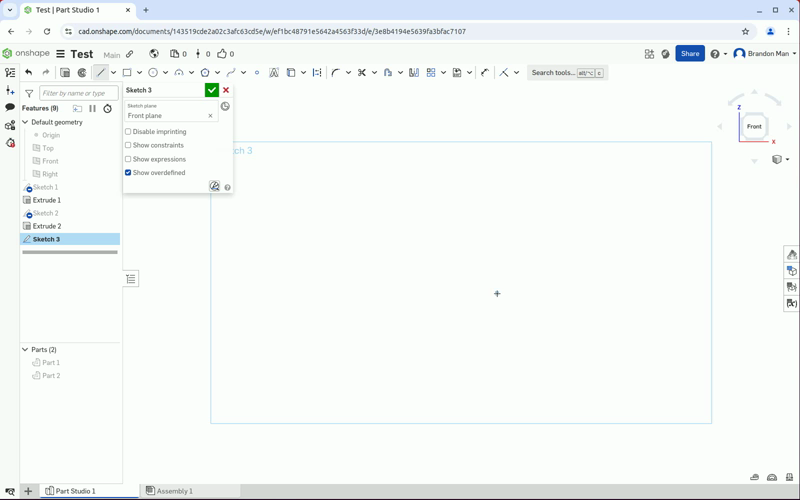
mouse_move(527, 293)
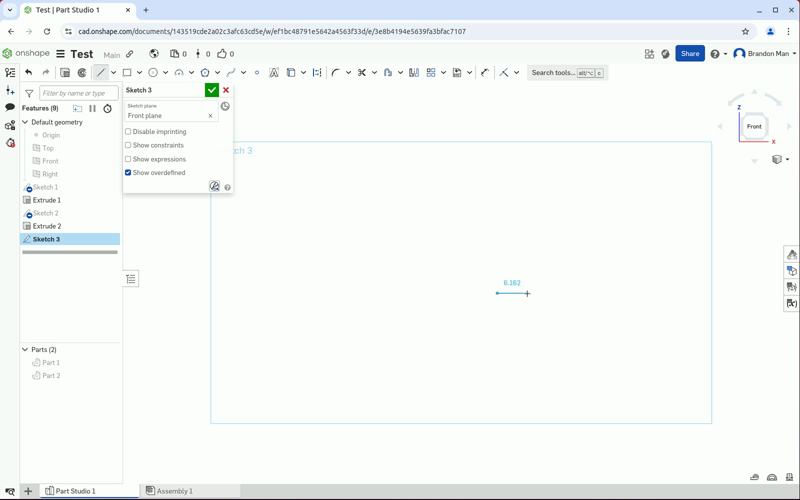
mouse_move(518, 293)
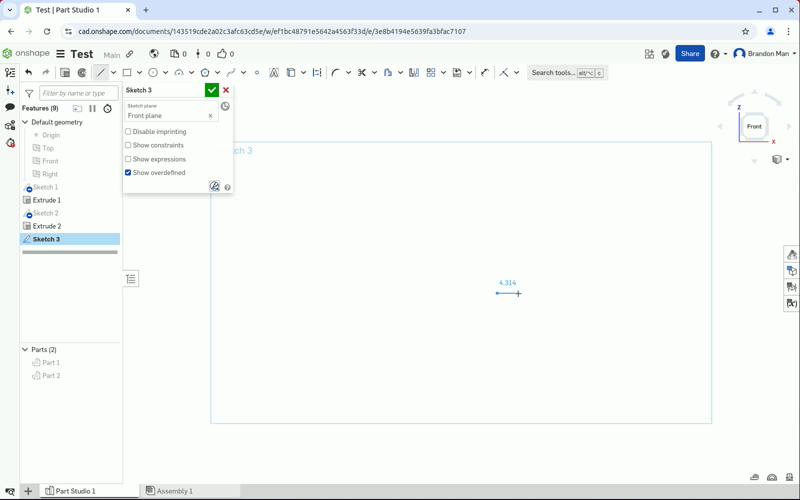
click(518, 293)
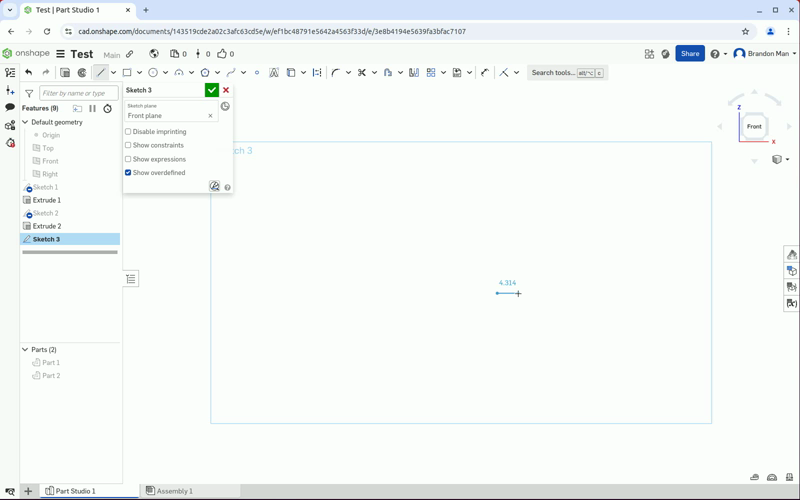
key_up(shift)
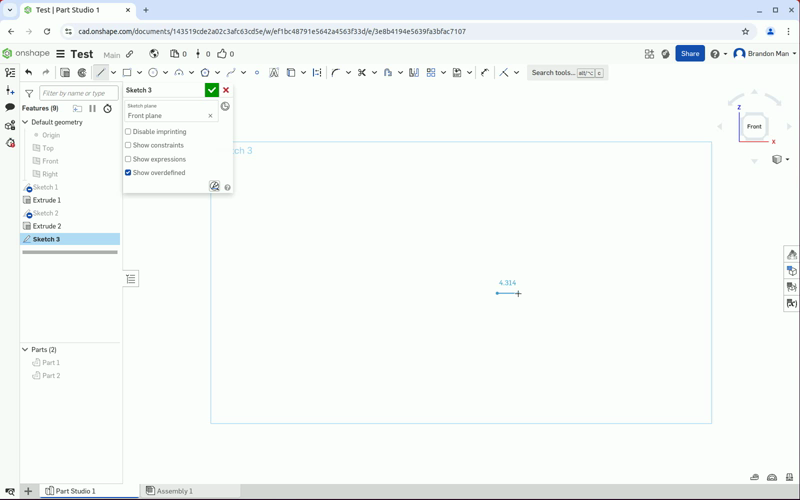
key_down(shift)
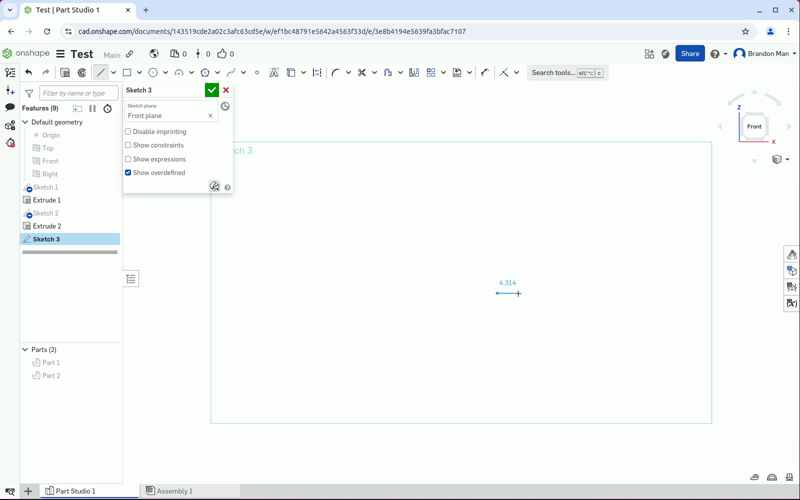
mouse_move(548, 293)
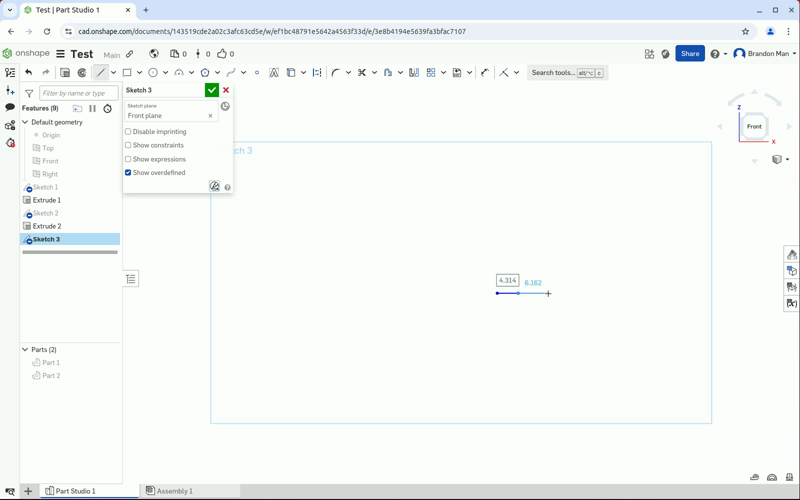
mouse_move(518, 272)
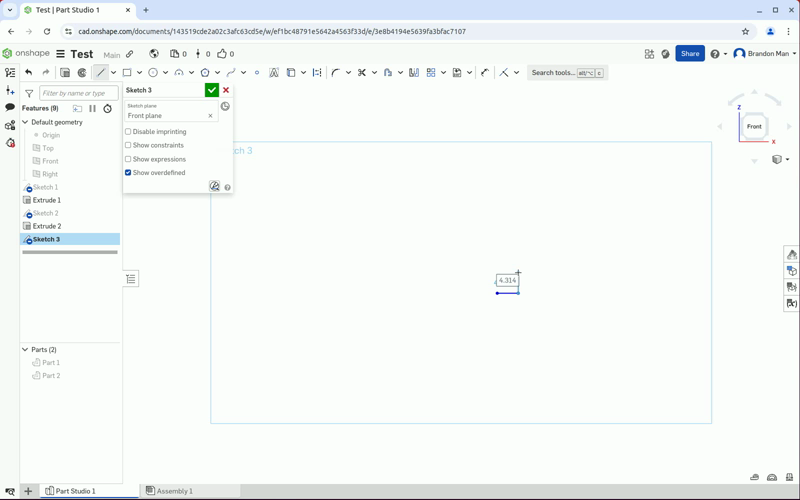
click(518, 272)
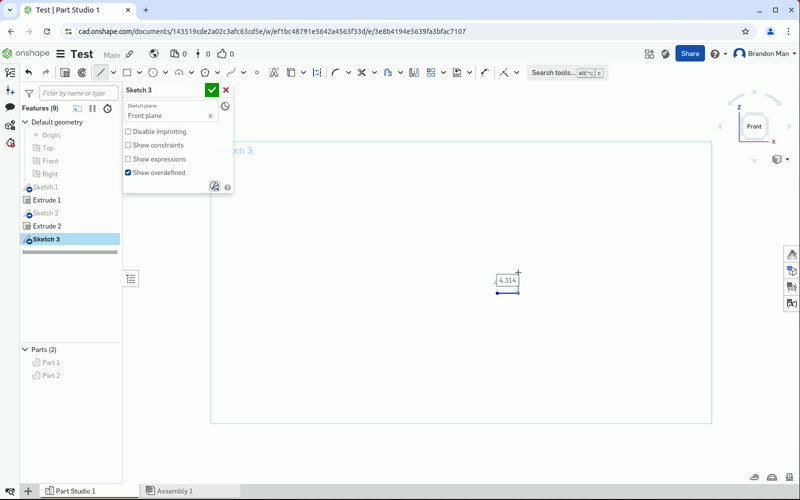
key_up(shift)
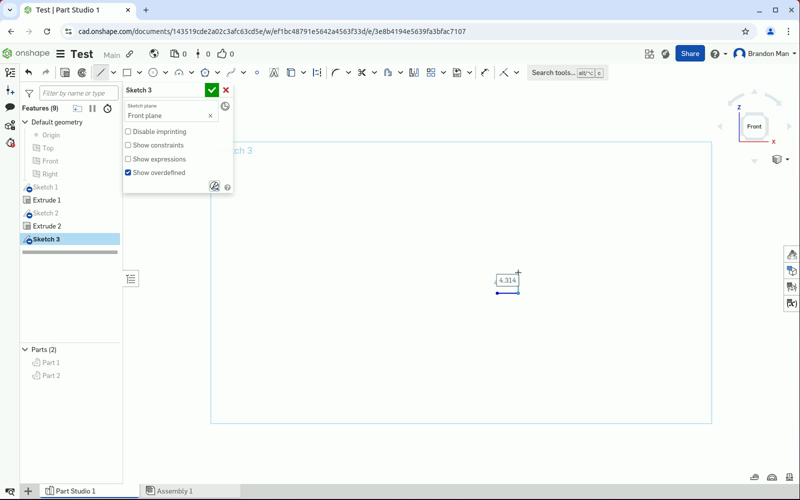
key_down(shift)
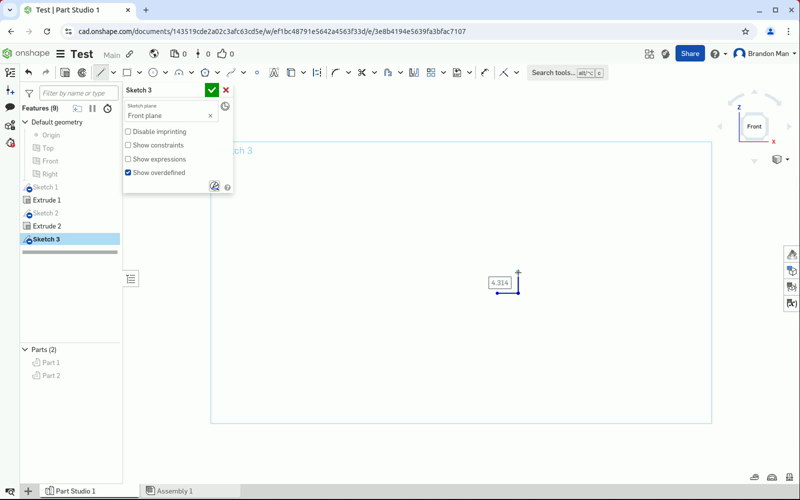
mouse_move(548, 272)
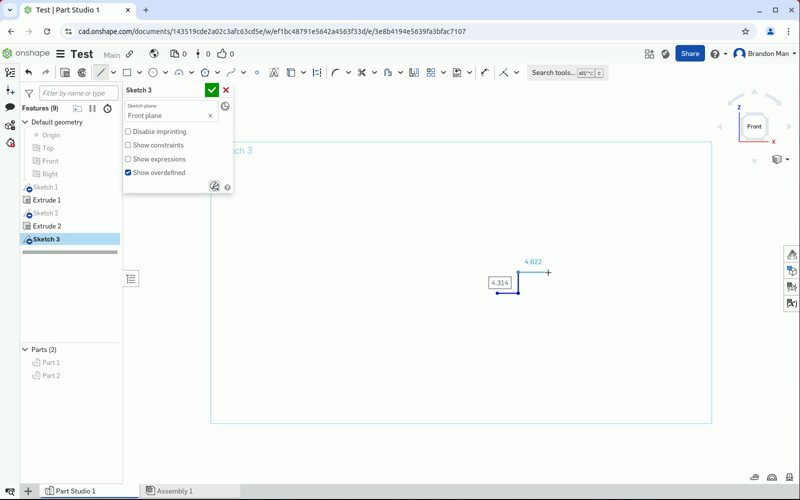
mouse_move(497, 272)
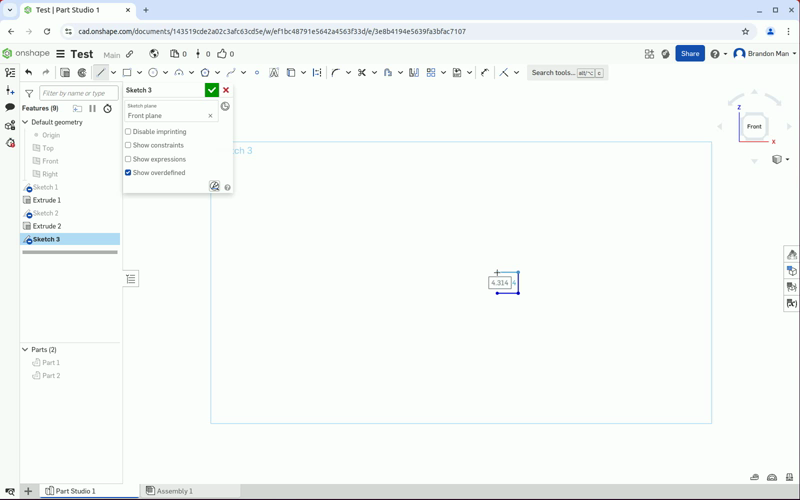
click(497, 272)
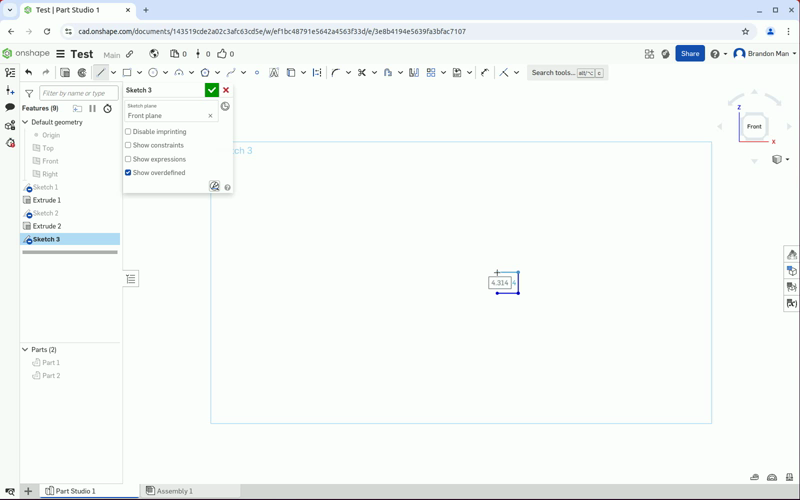
key_up(shift)
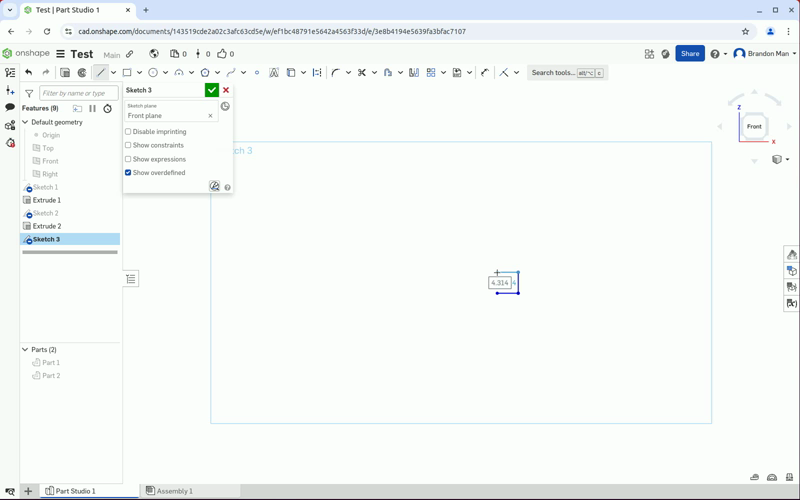
mouse_move(527, 272)
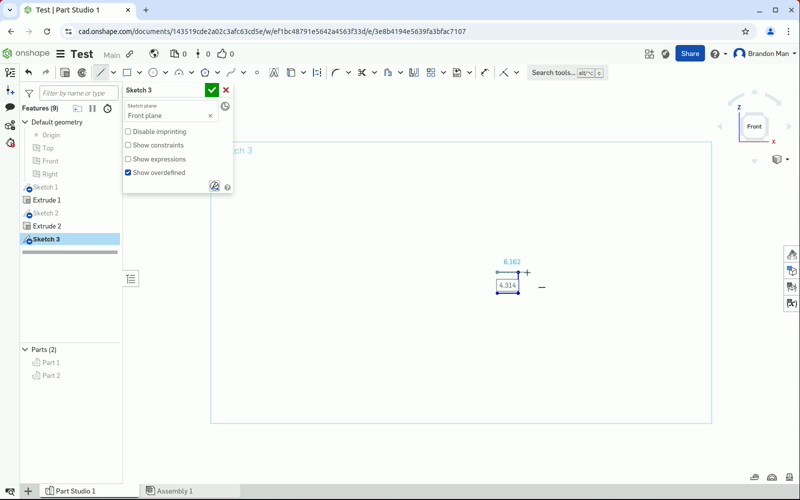
key_down(shift)
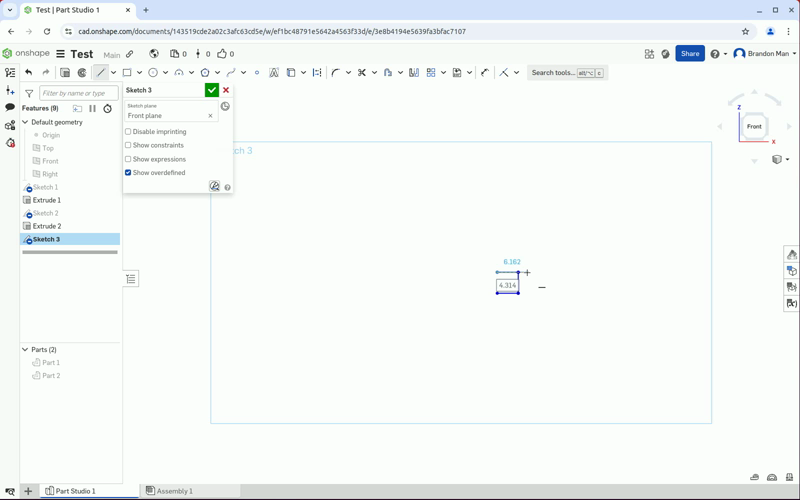
mouse_move(497, 293)
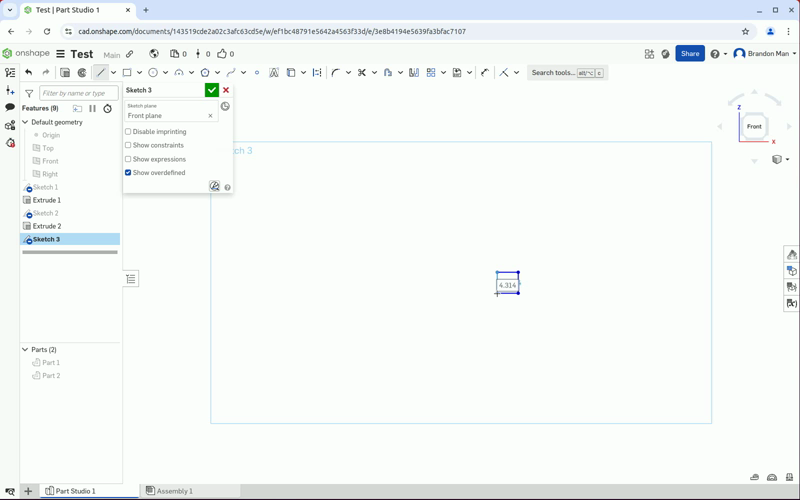
key_up(shift)
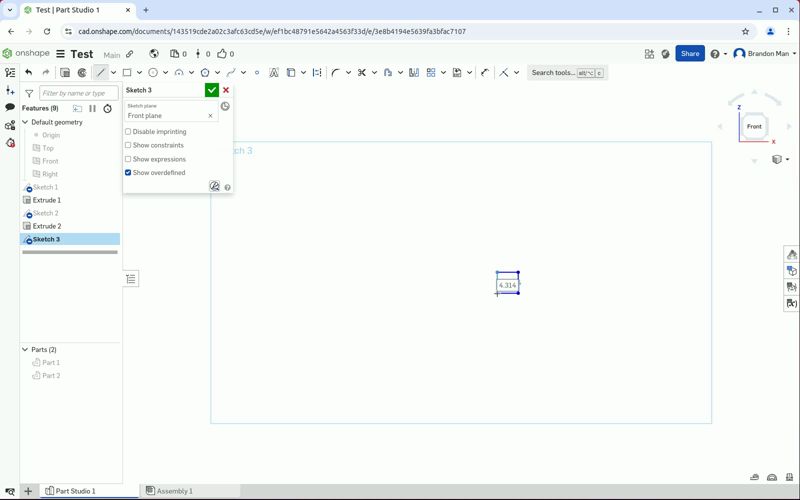
click(497, 293)
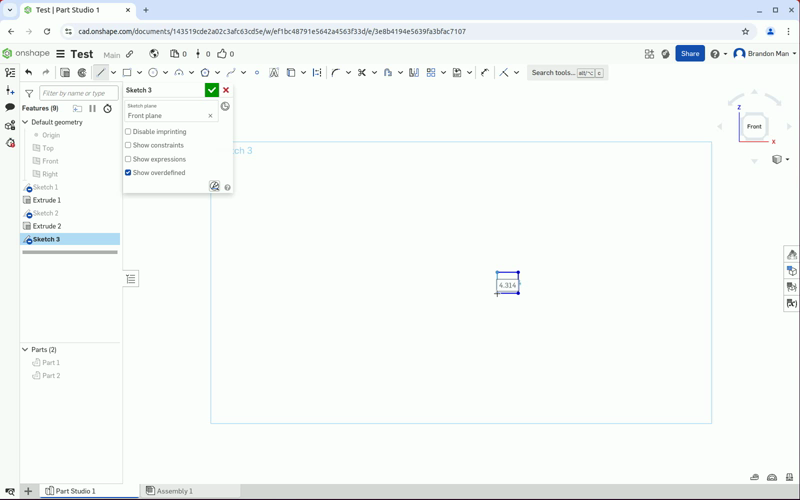
key(esc)
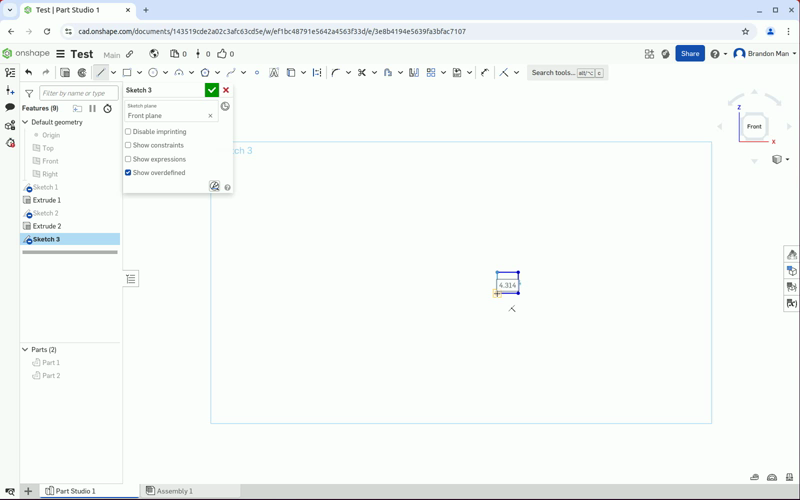
key(c)
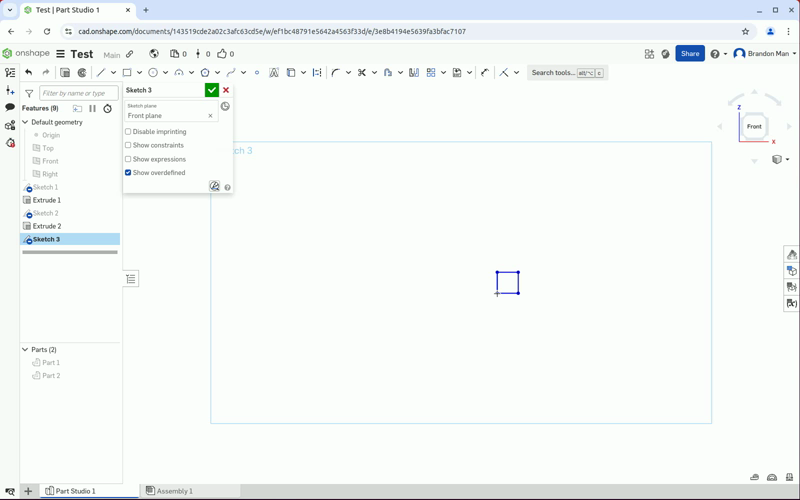
key_down(shift)
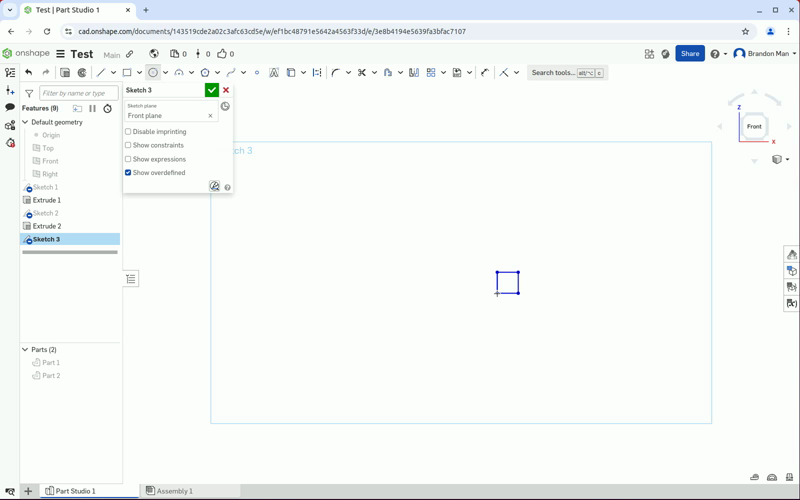
mouse_move(507, 282)
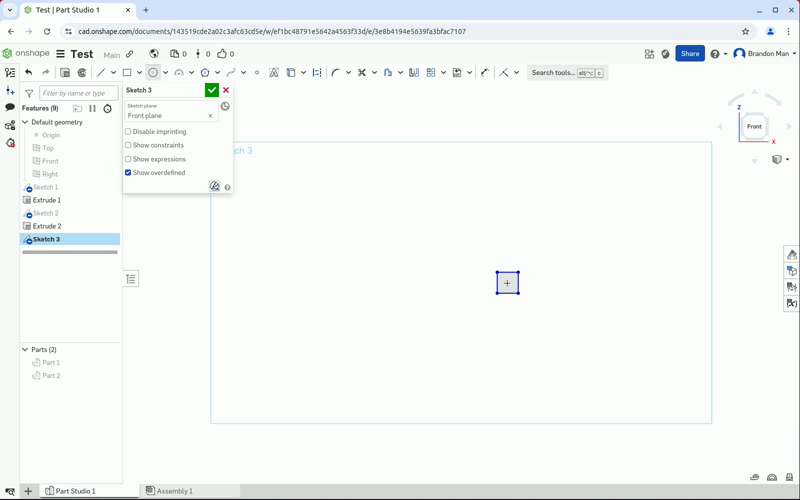
click(507, 282)
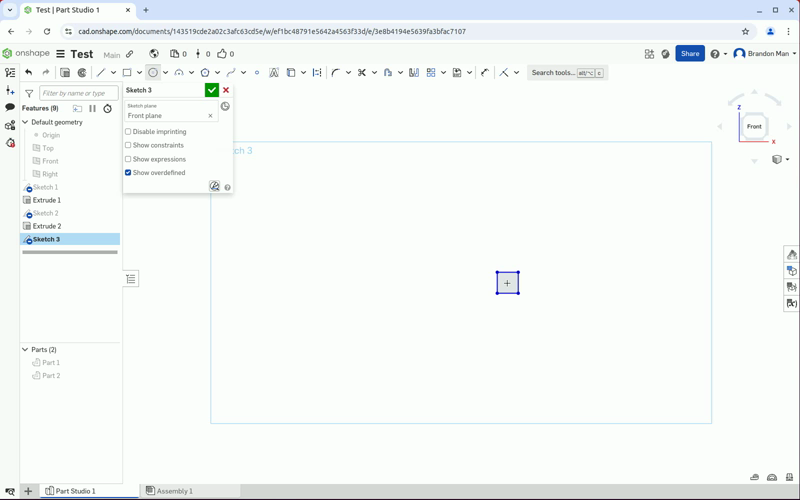
key_up(shift)
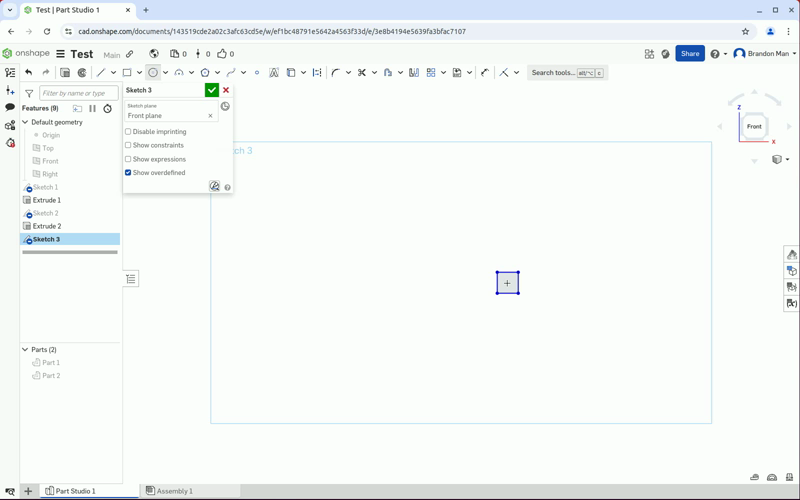
mouse_move(512, 282)
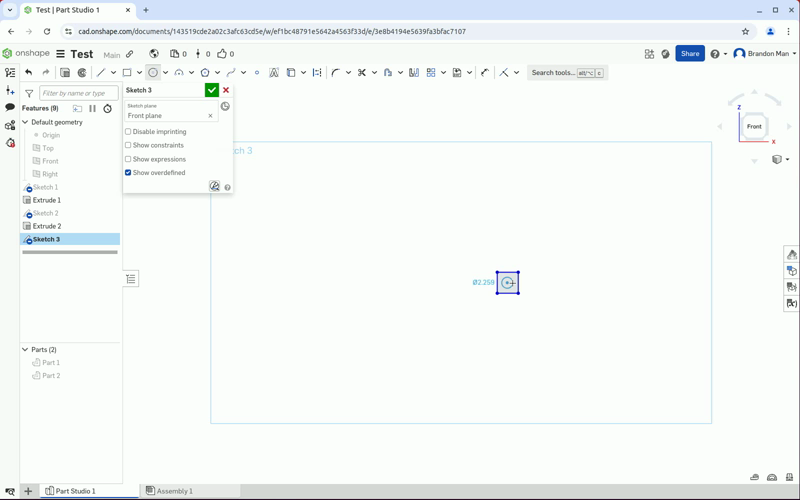
click(512, 282)
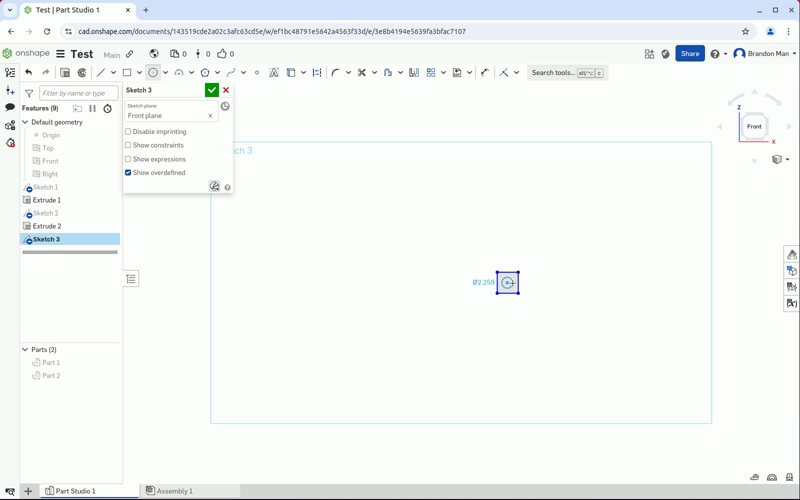
key(esc)
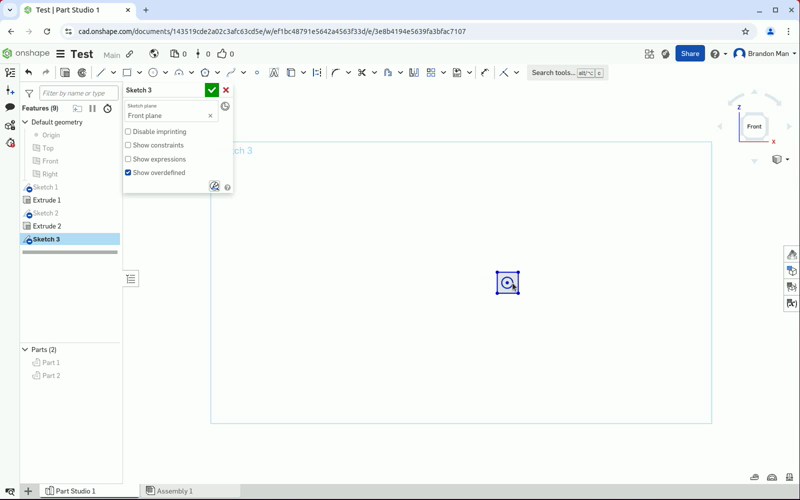
mouse_move(504, 273)
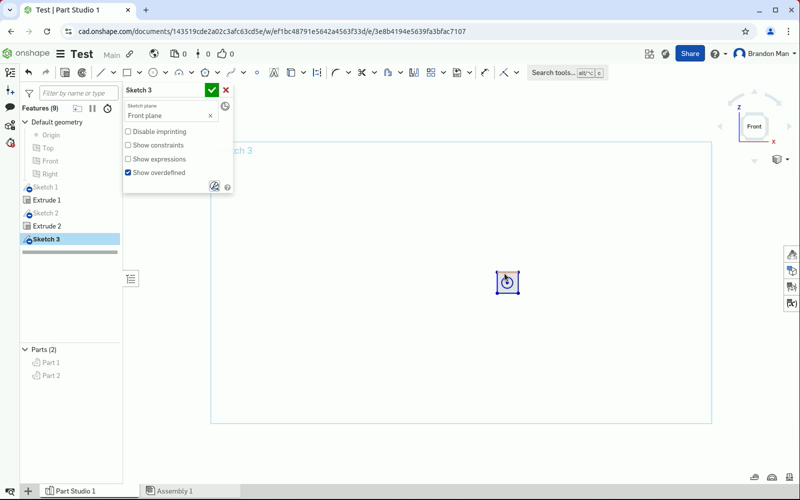
scroll(6)
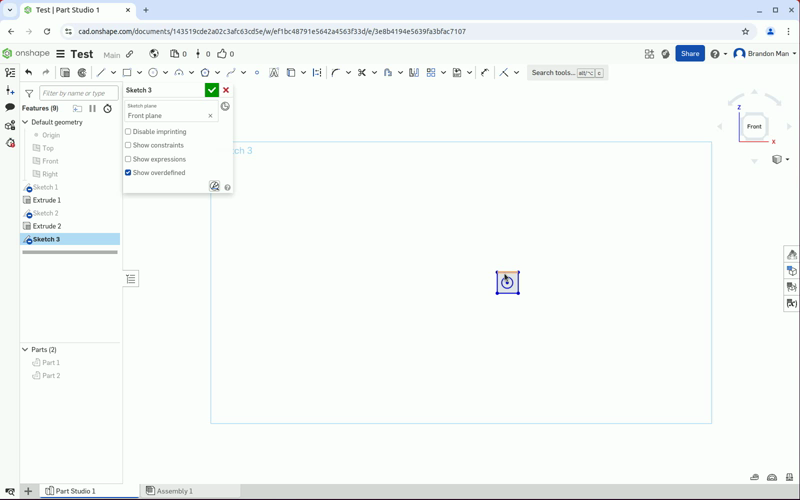
scroll(6)
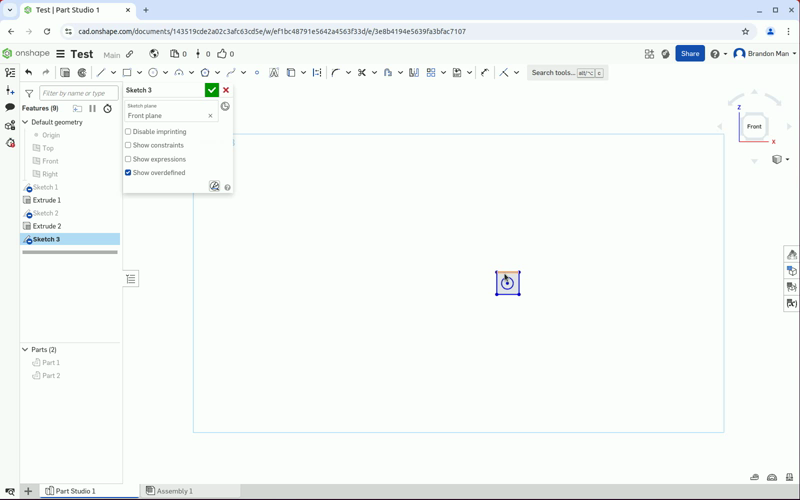
scroll(6)
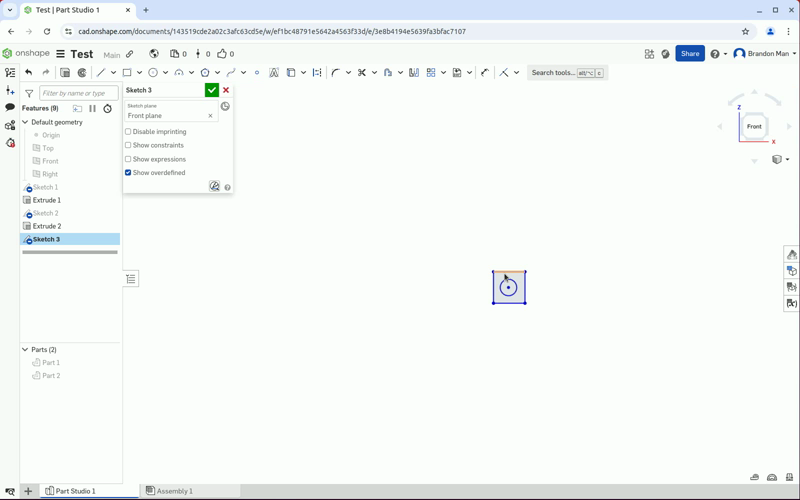
scroll(6)
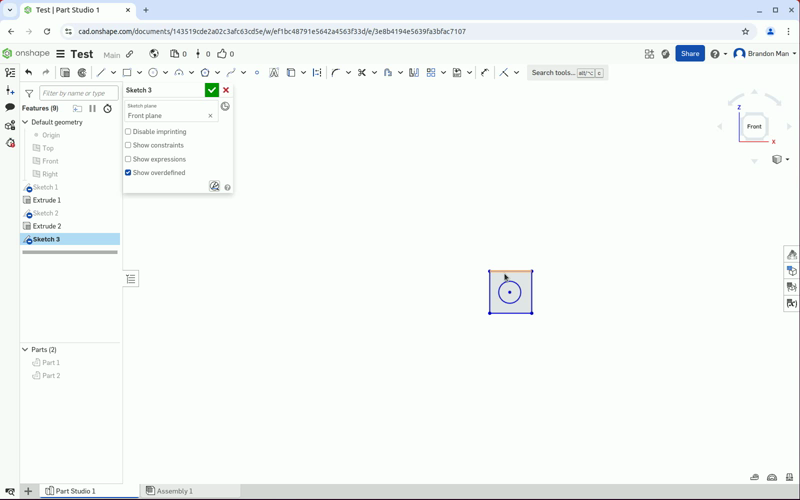
scroll(6)
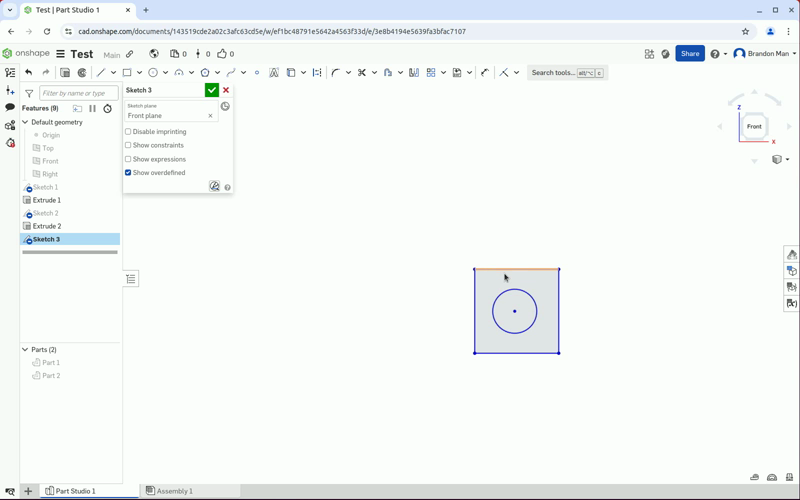
scroll(6)
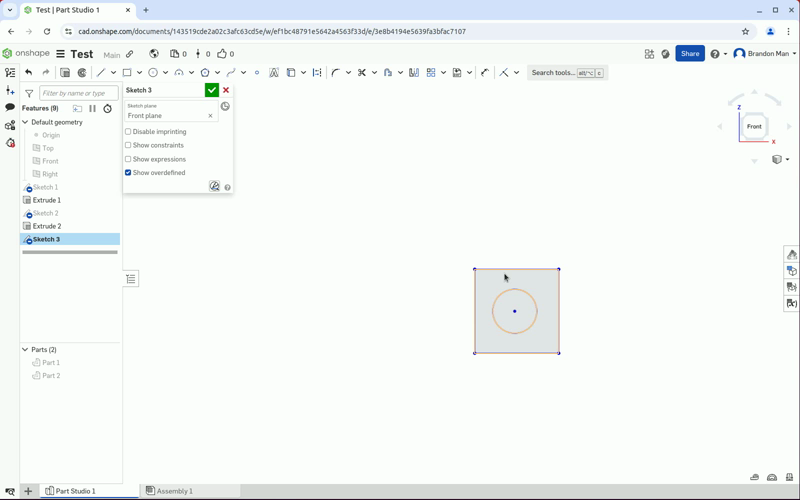
scroll(6)
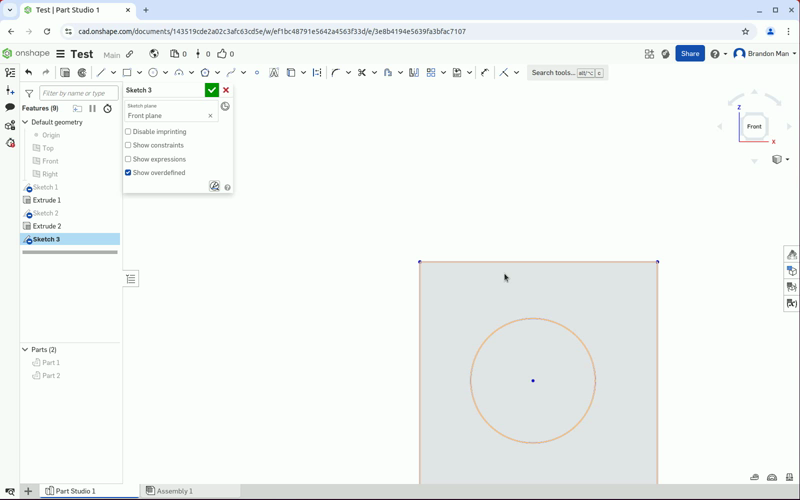
click(504, 273)
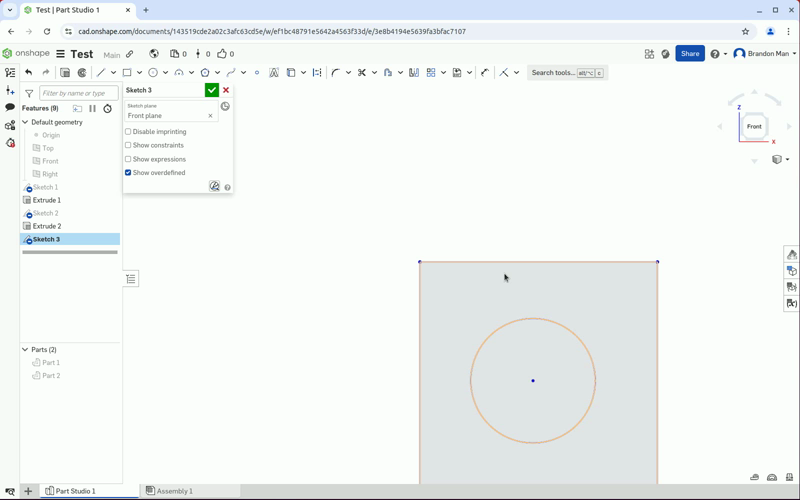
scroll(-6)
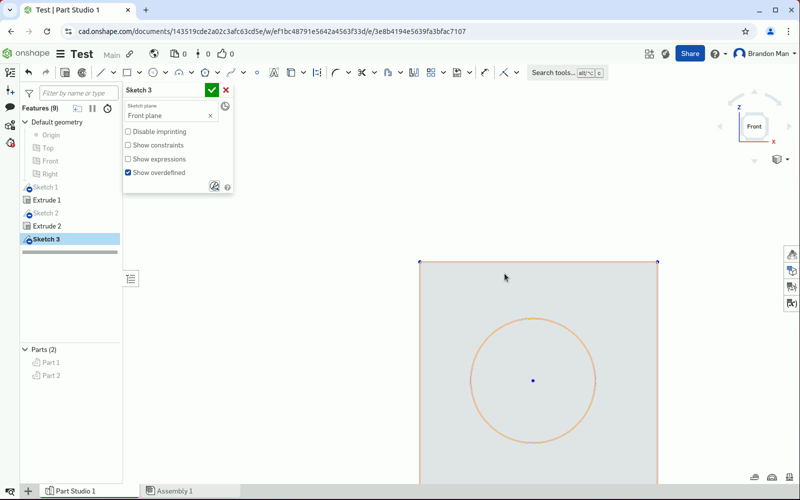
scroll(-6)
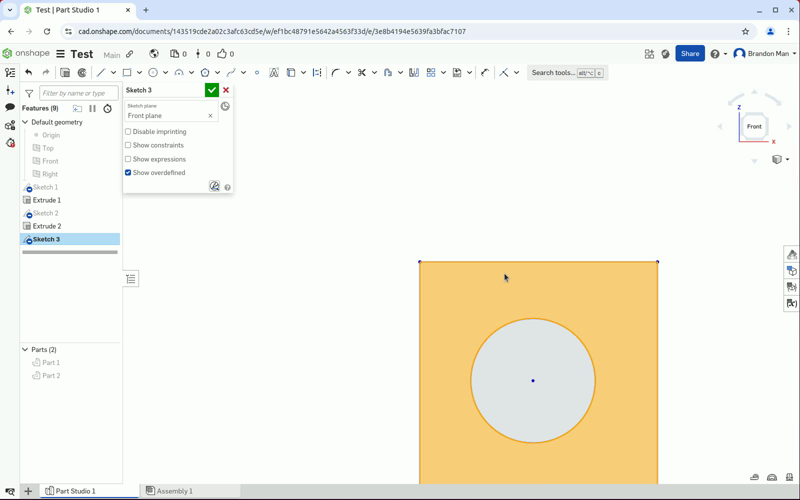
scroll(-6)
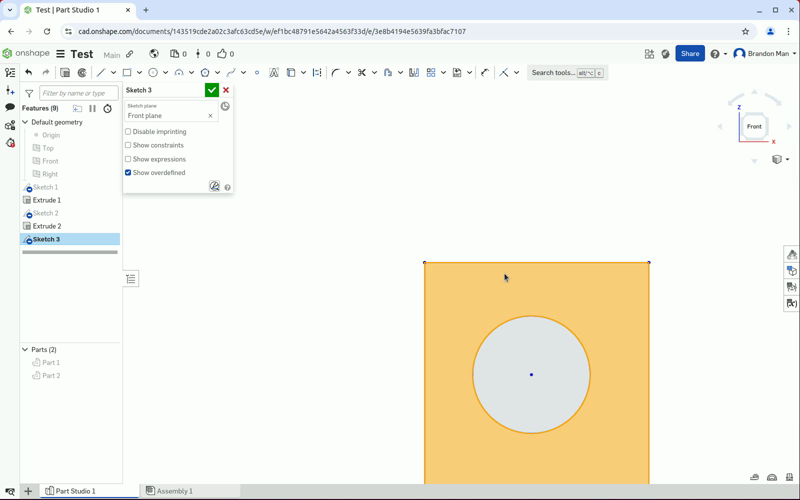
scroll(-6)
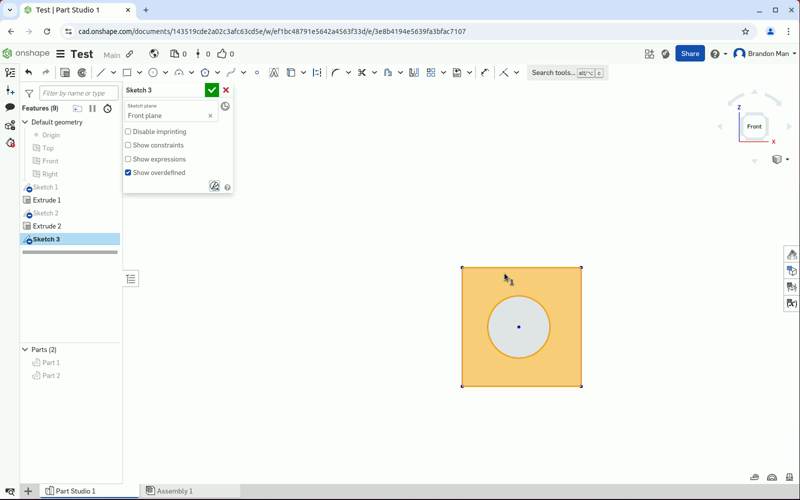
scroll(-6)
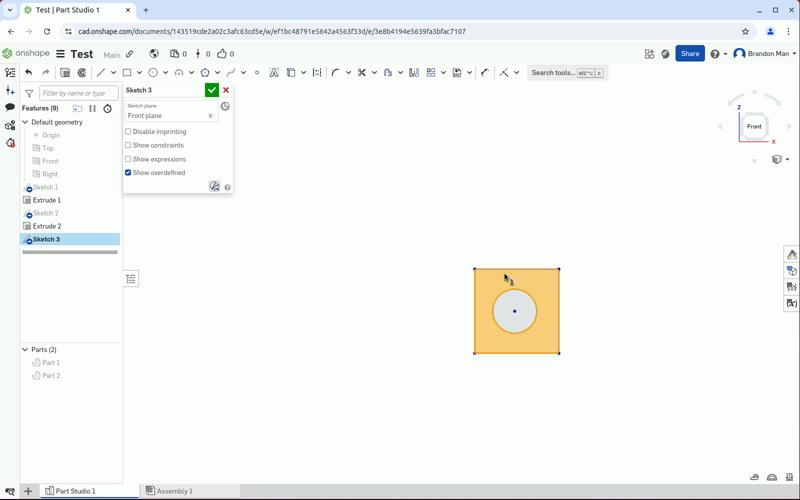
scroll(-6)
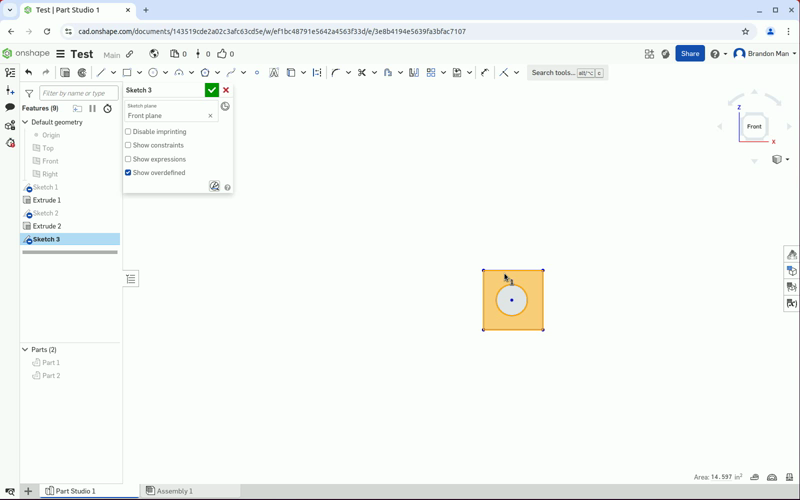
scroll(-6)
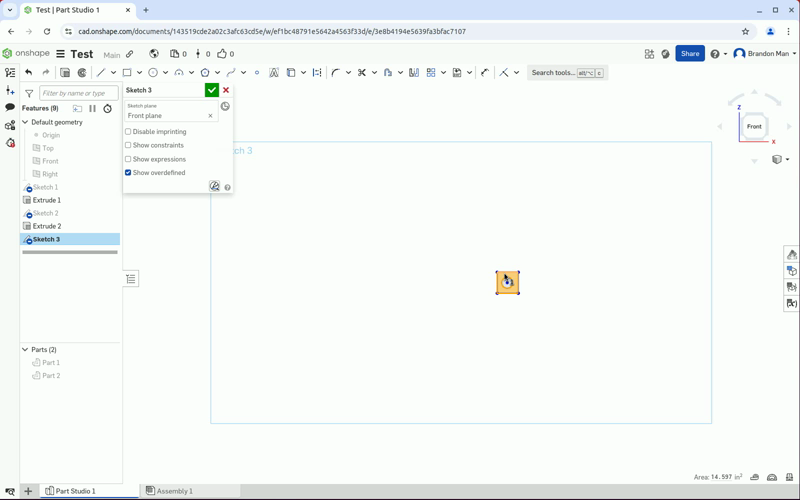
mouse_move(73, 352)
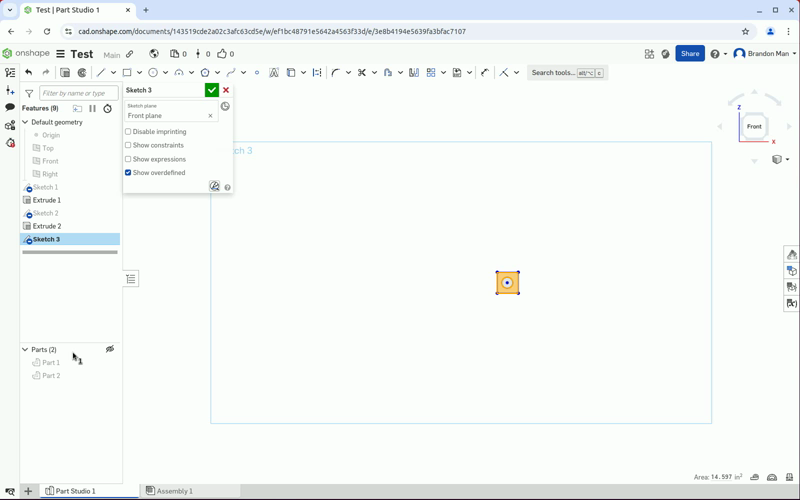
key(shift+y)
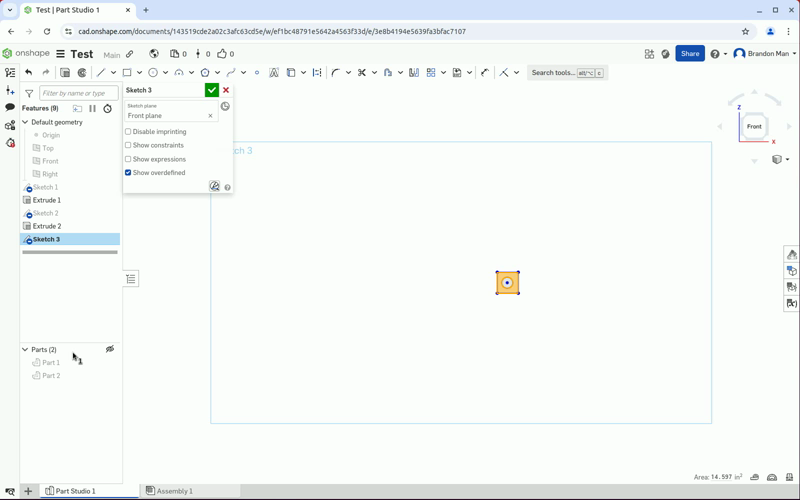
key(shift+e)
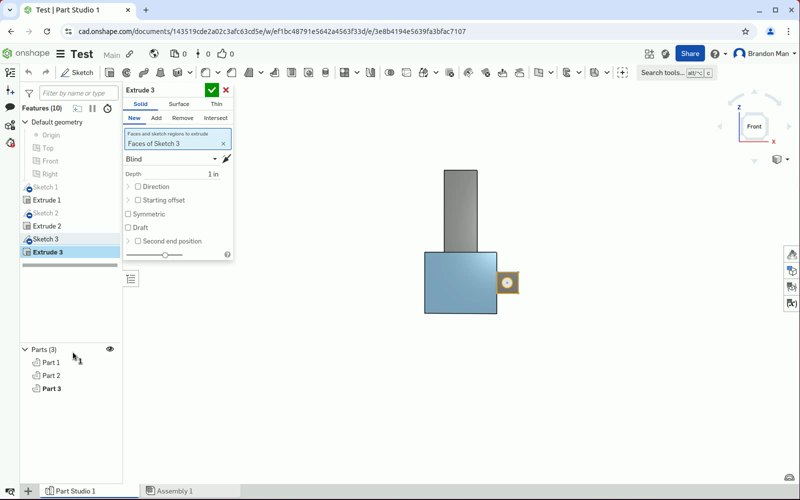
mouse_move(143, 106)
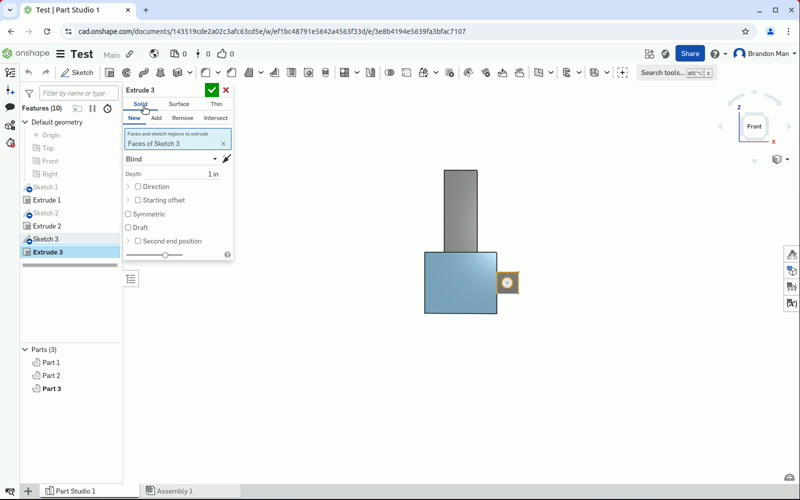
click(143, 106)
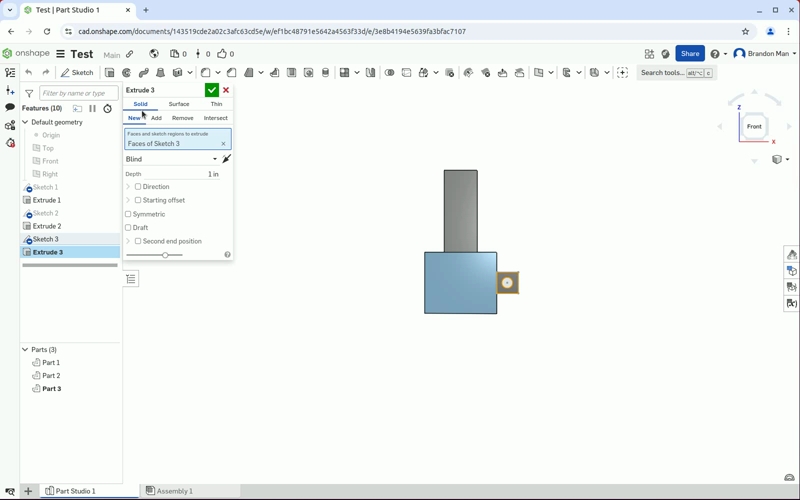
mouse_move(137, 120)
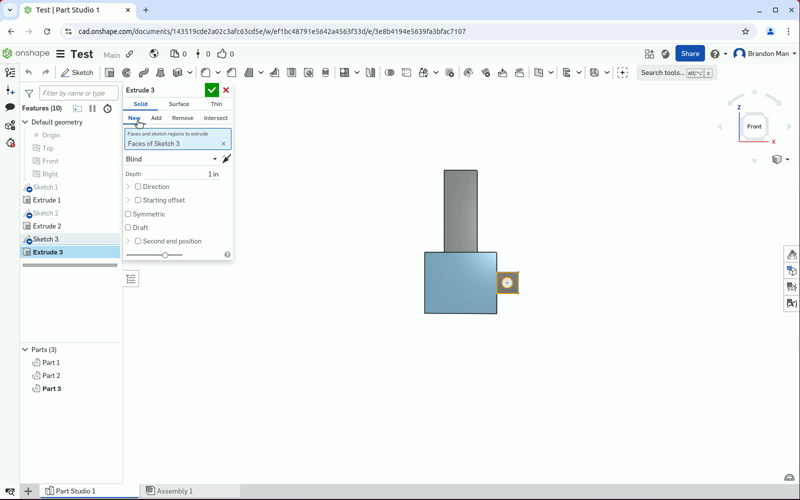
click(137, 120)
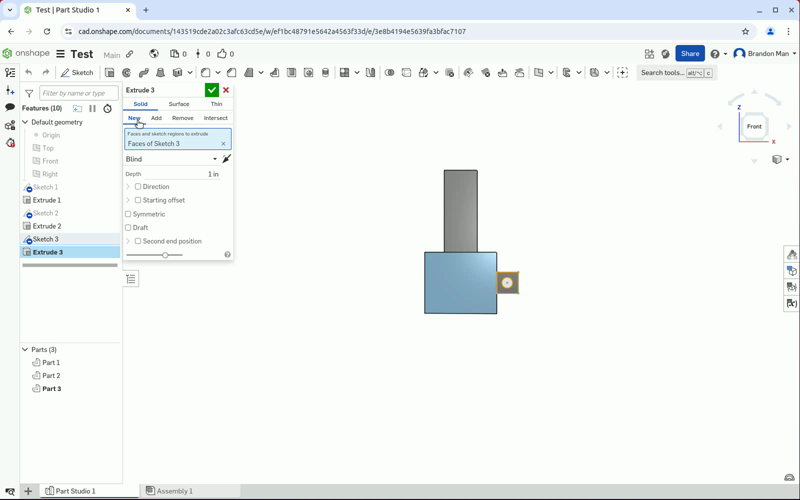
key(tab, 4)
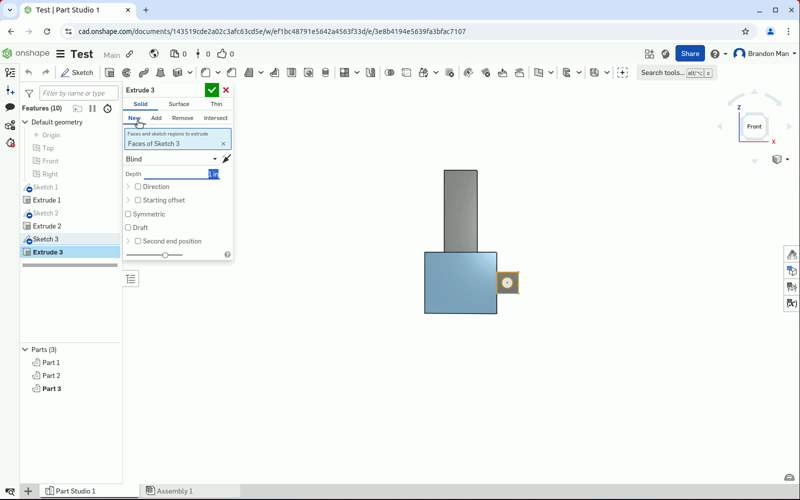
text(3.611)
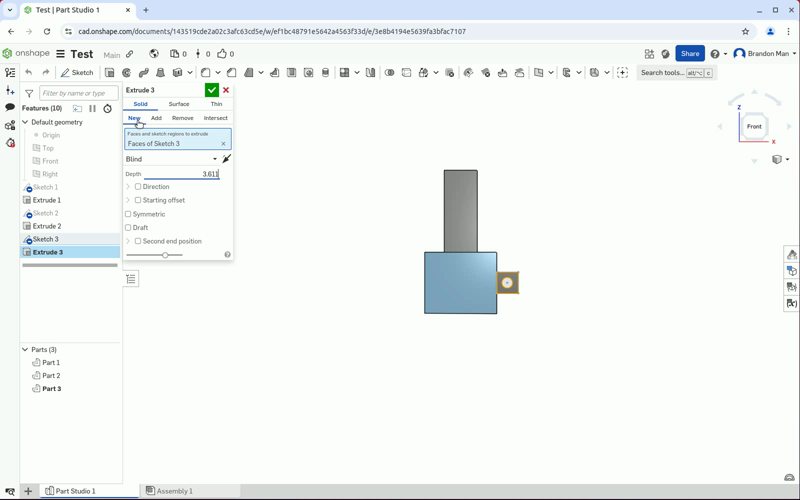
key(enter)
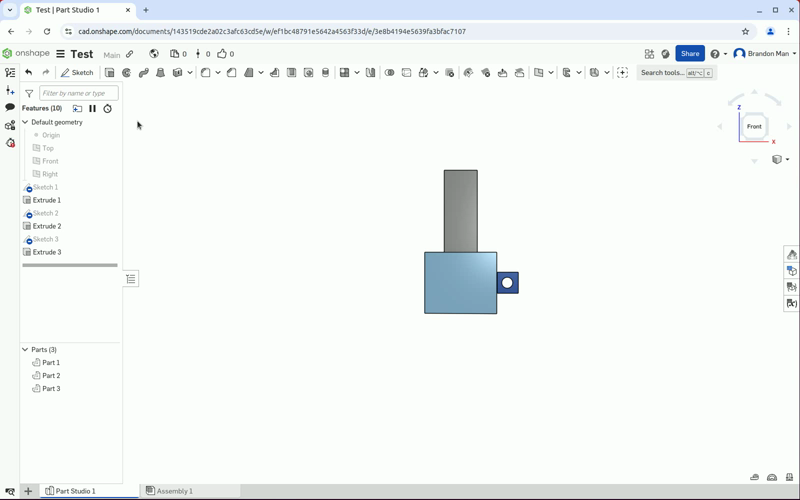
key(shift+h)
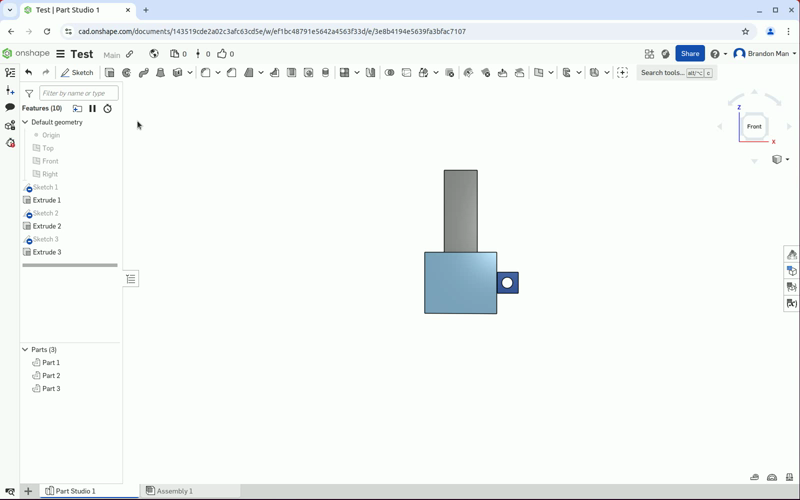
key(shift+h)
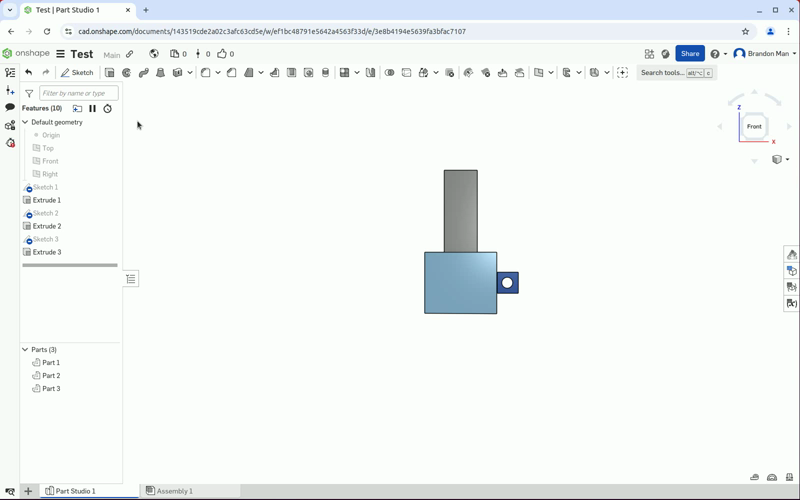
mouse_move(73, 189)
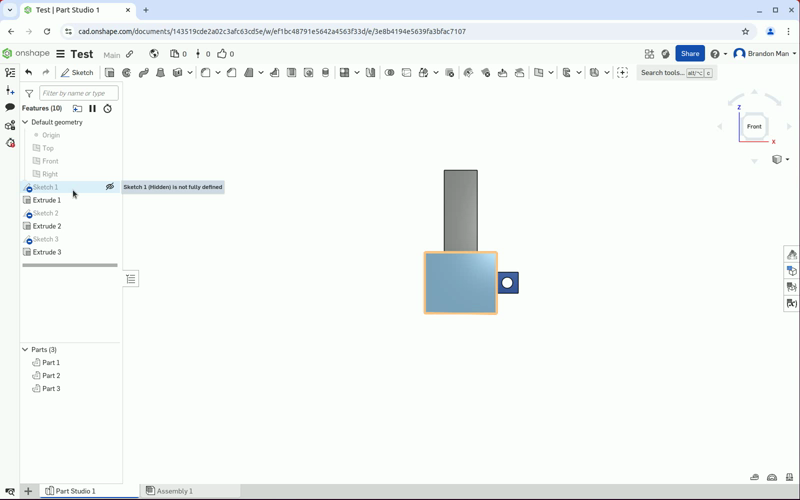
click(73, 189)
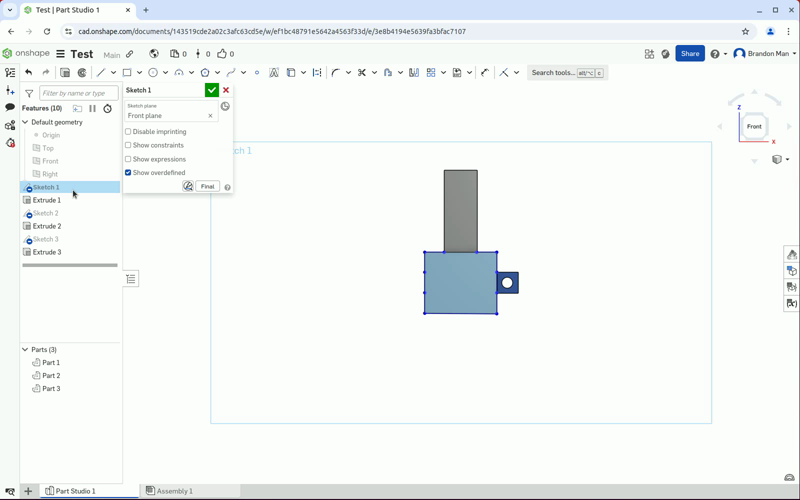
mouse_move(229, 92)
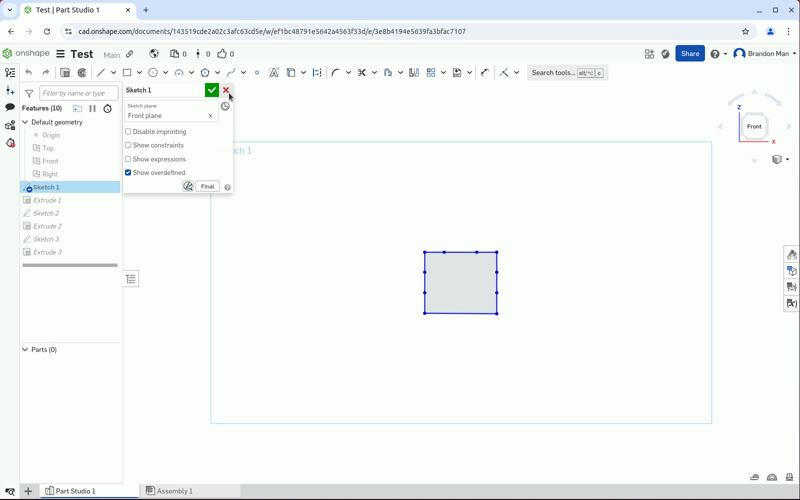
click(229, 92)
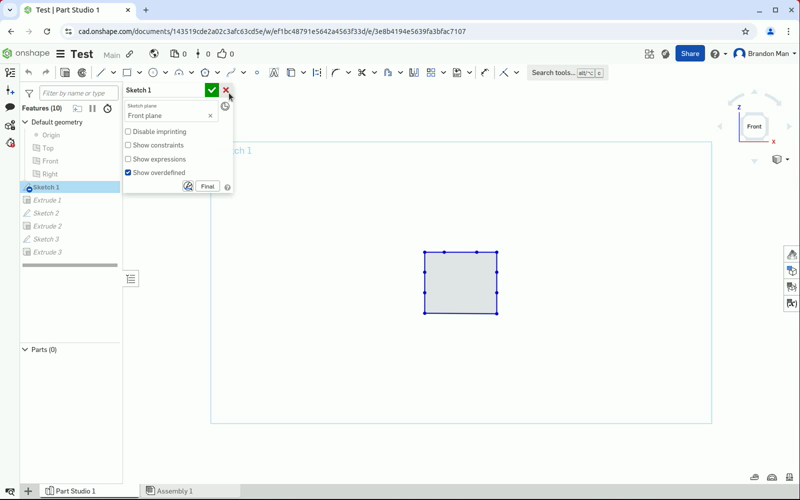
key(shift+s)
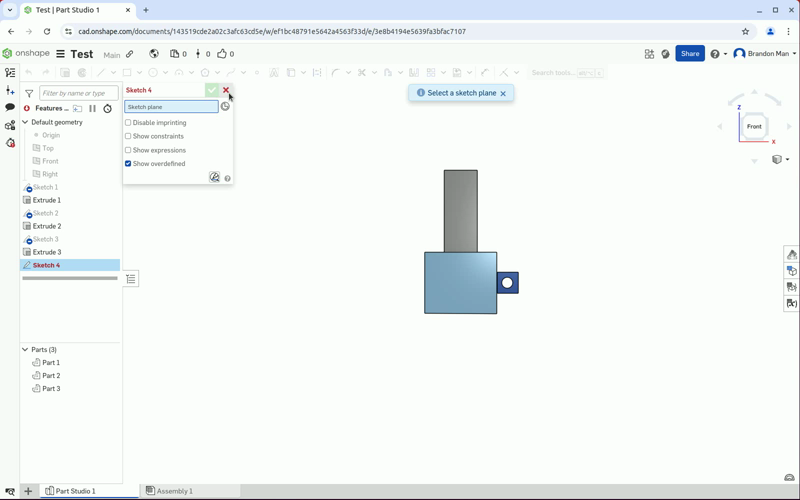
mouse_move(73, 163)
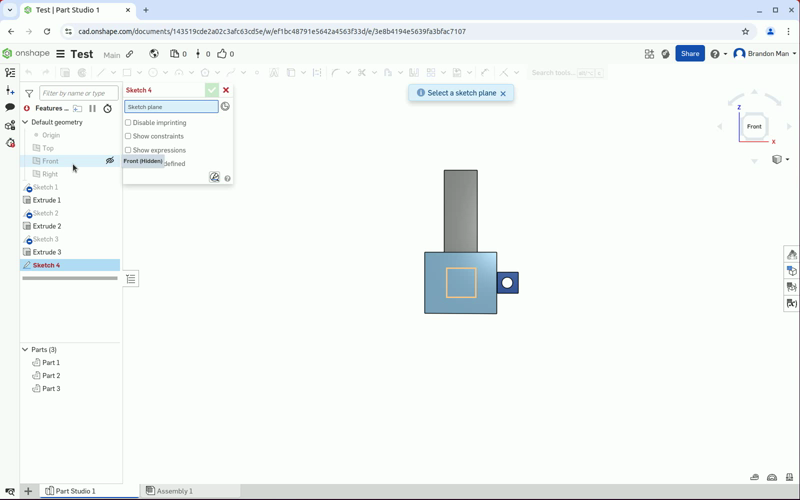
click(73, 163)
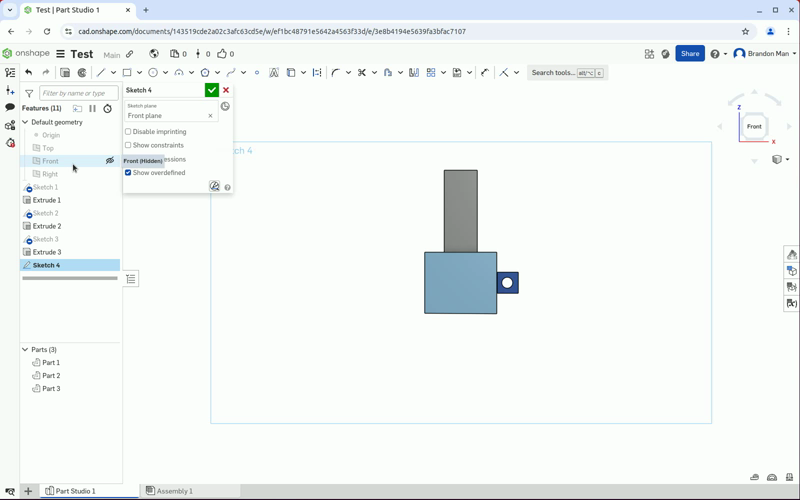
mouse_move(73, 352)
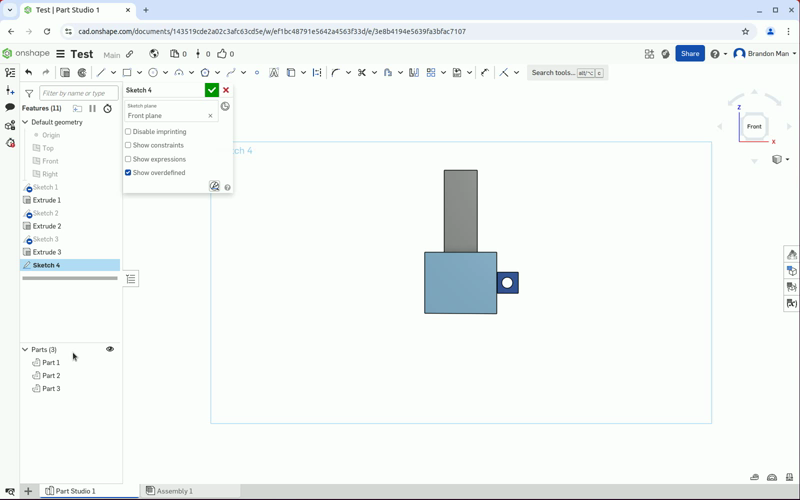
key(y)
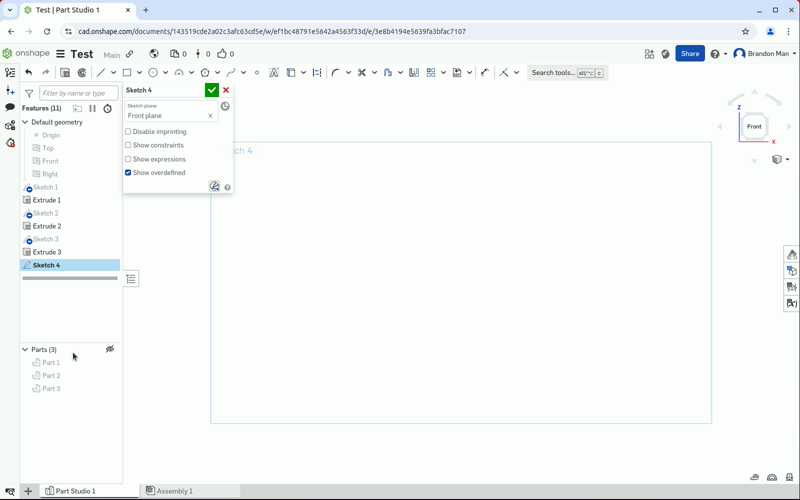
key(l)
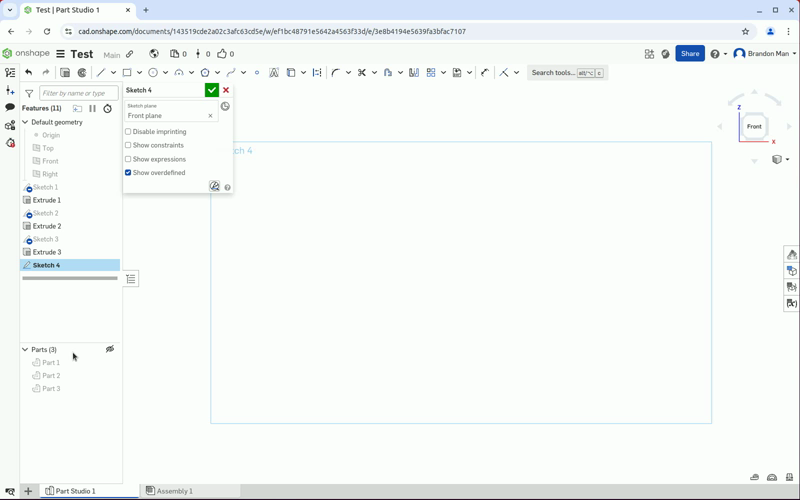
key_down(shift)
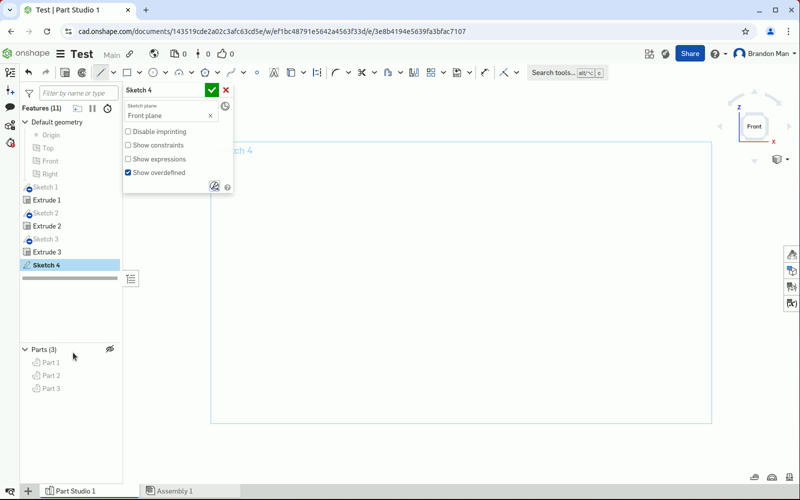
mouse_move(404, 293)
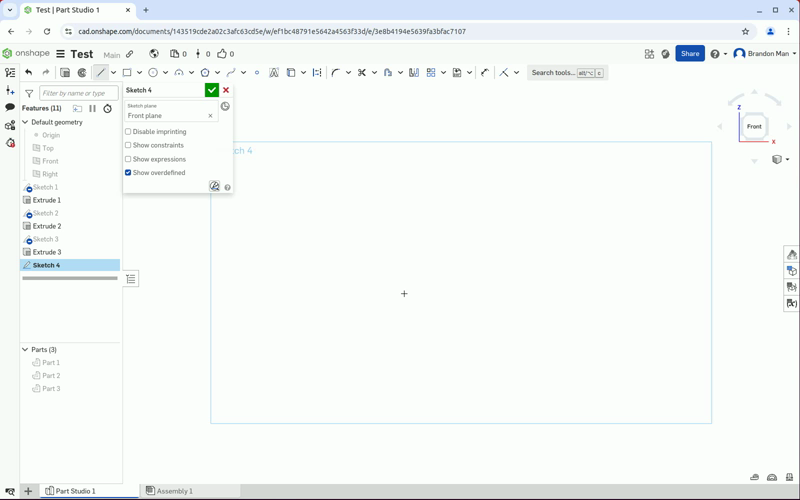
click(404, 293)
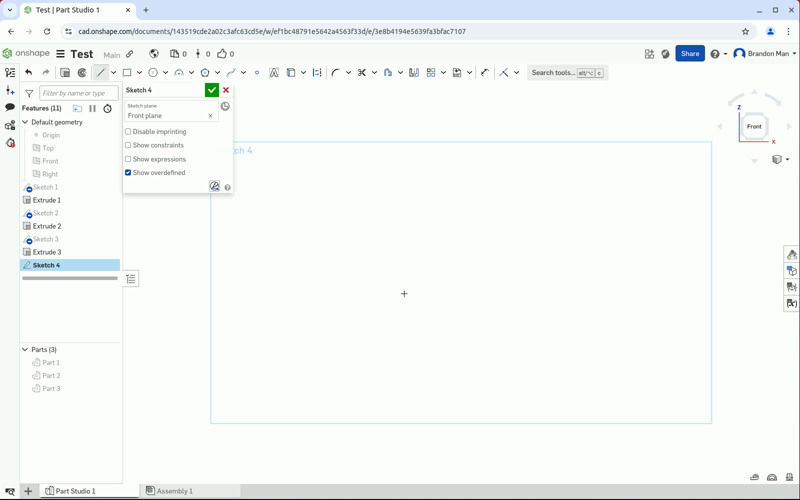
key_up(shift)
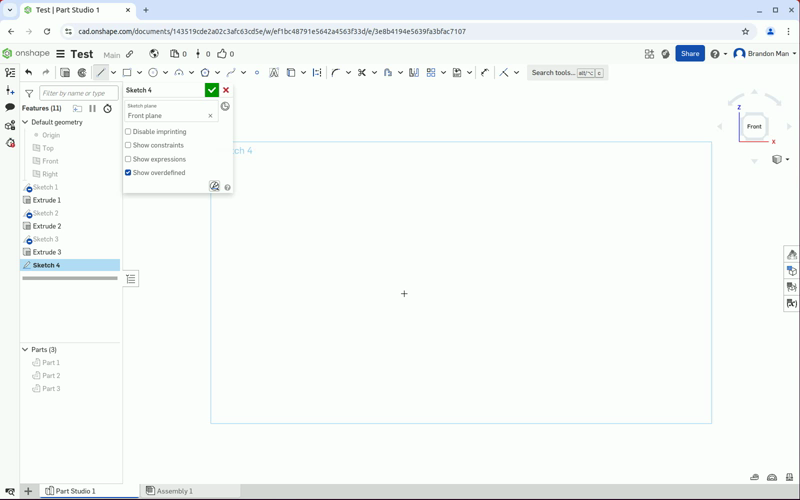
key_down(shift)
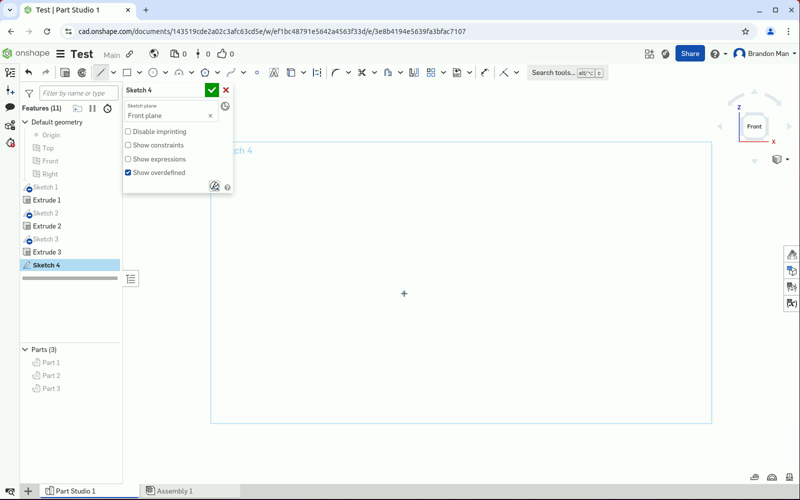
mouse_move(434, 293)
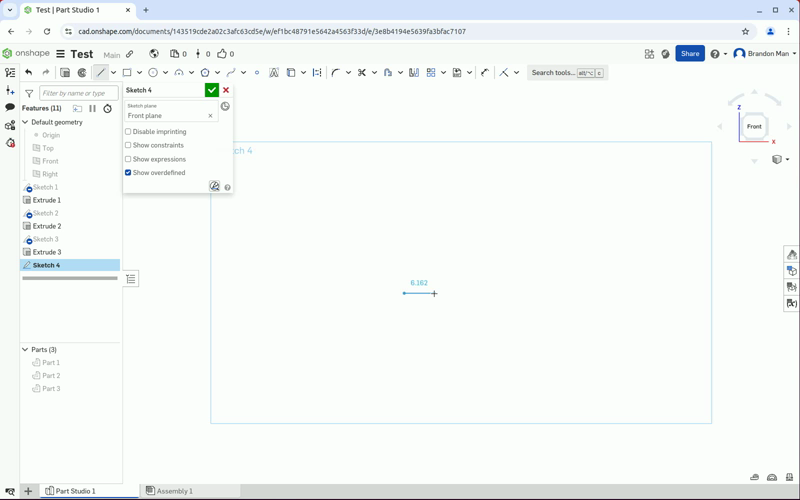
mouse_move(425, 293)
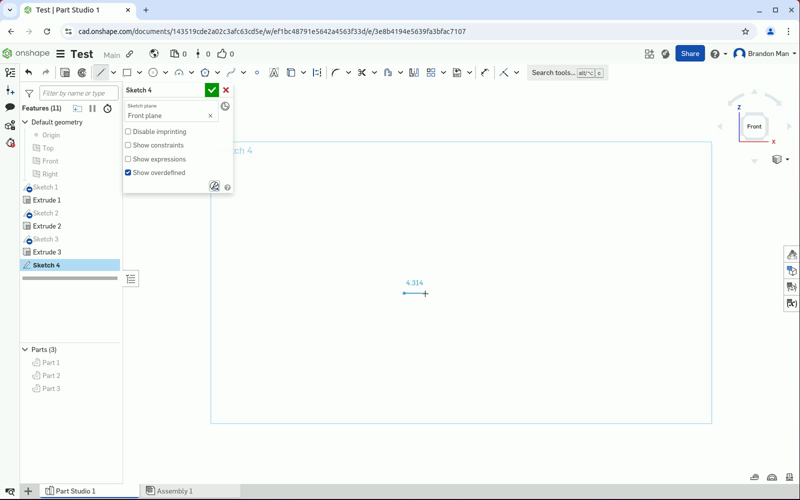
click(425, 293)
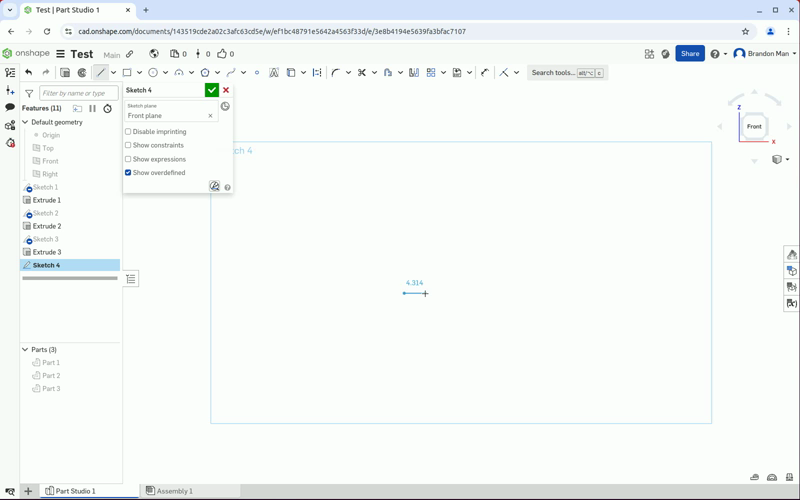
key_up(shift)
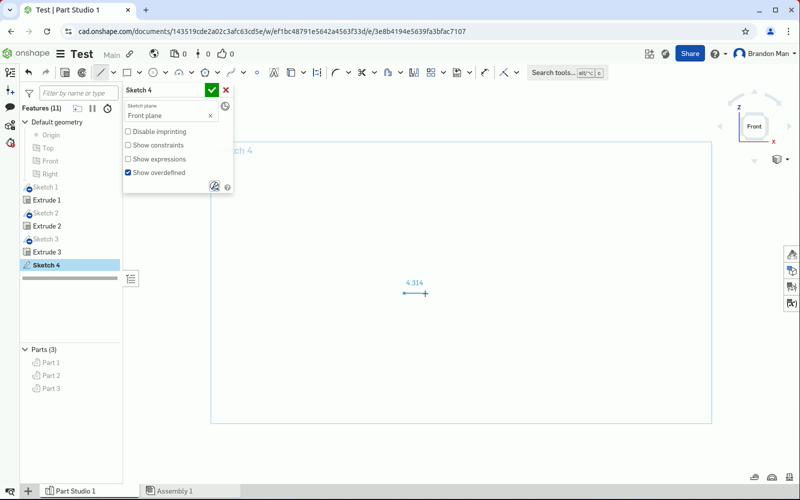
key_down(shift)
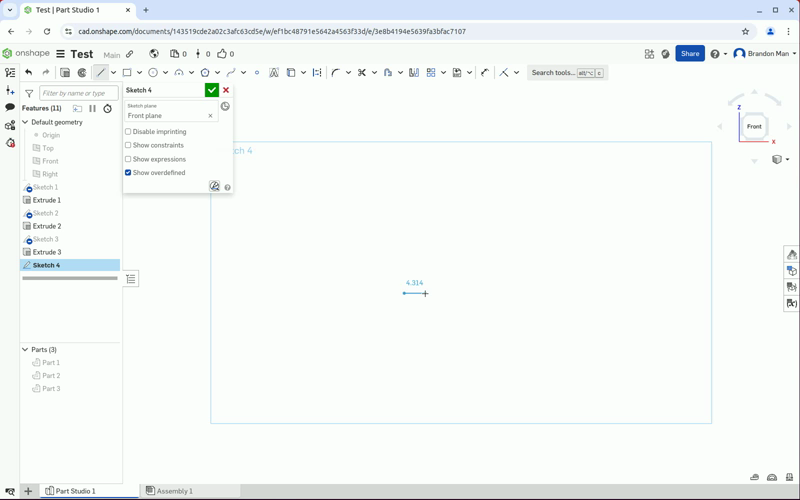
mouse_move(455, 293)
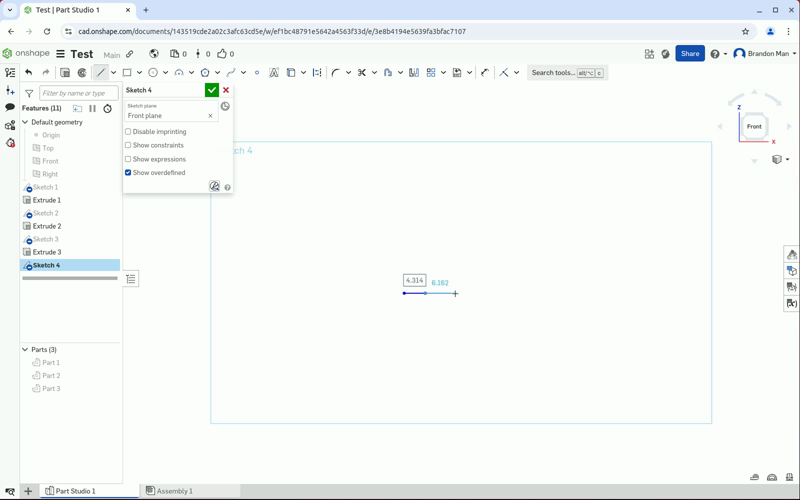
mouse_move(425, 272)
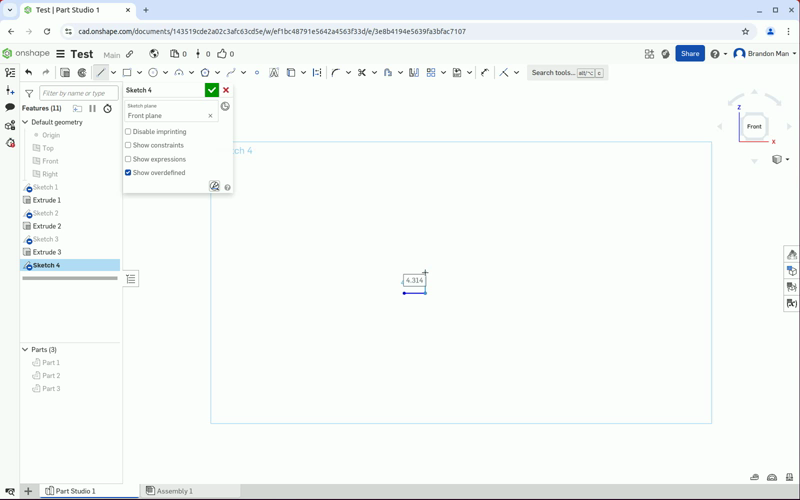
click(425, 272)
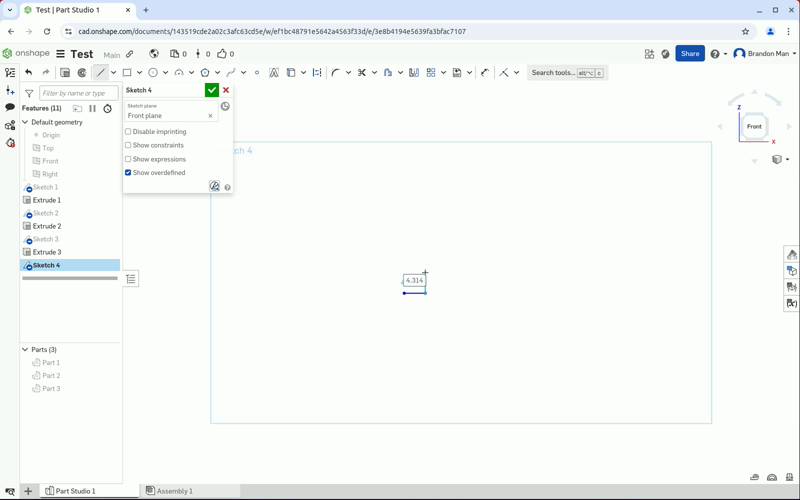
key_up(shift)
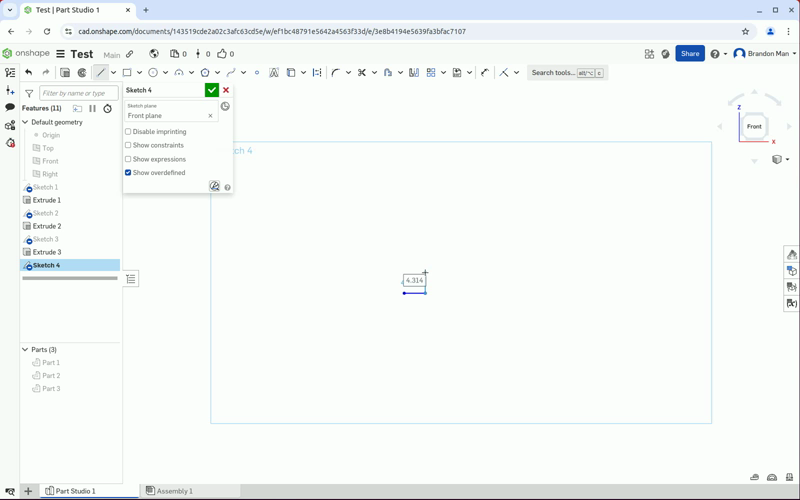
key_down(shift)
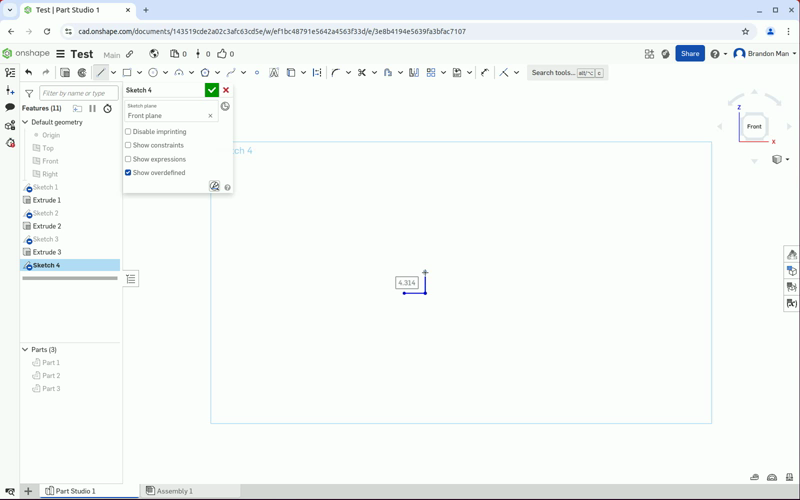
mouse_move(455, 272)
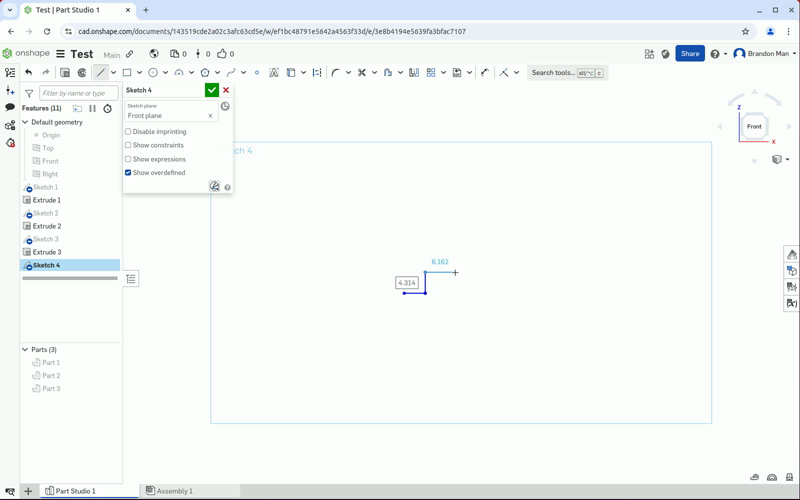
mouse_move(404, 272)
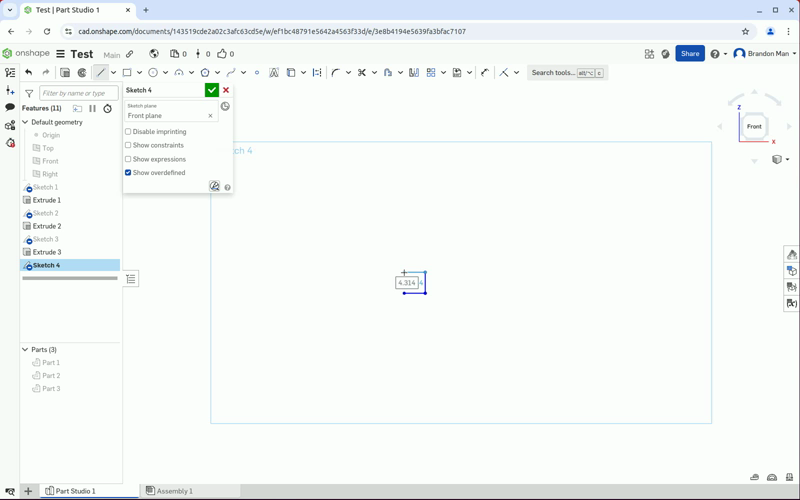
click(404, 272)
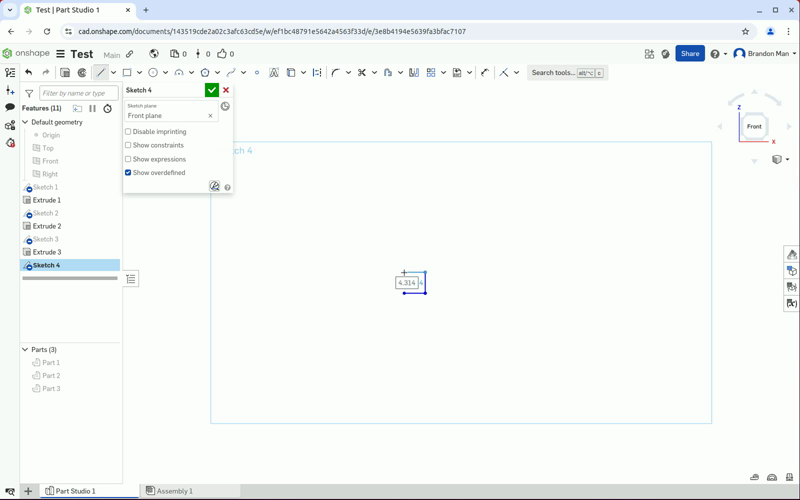
key_up(shift)
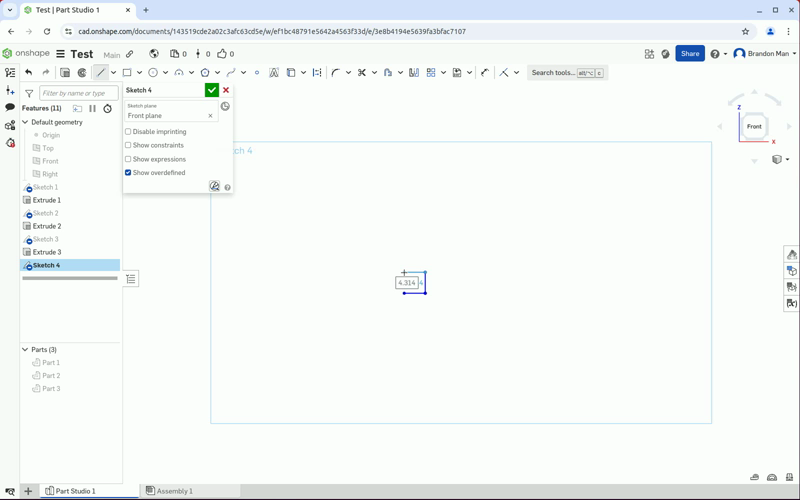
mouse_move(434, 272)
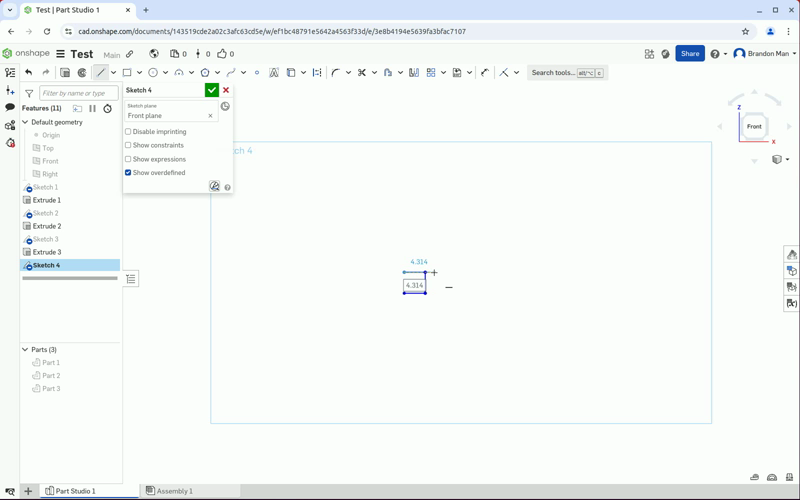
key_down(shift)
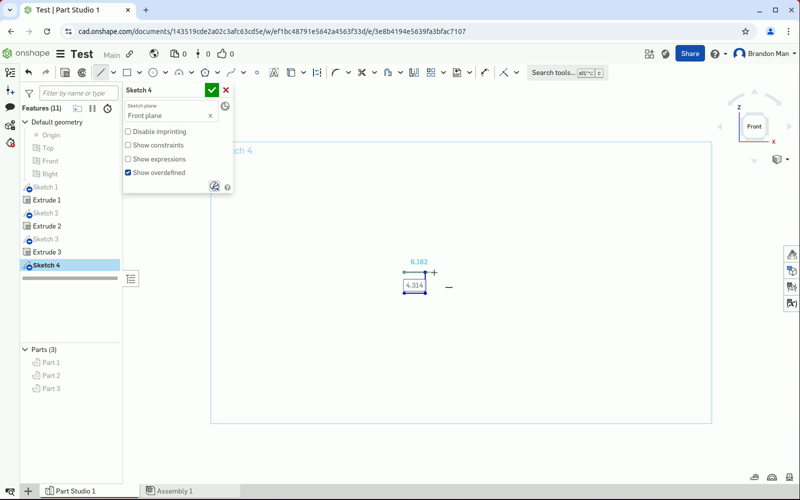
mouse_move(404, 293)
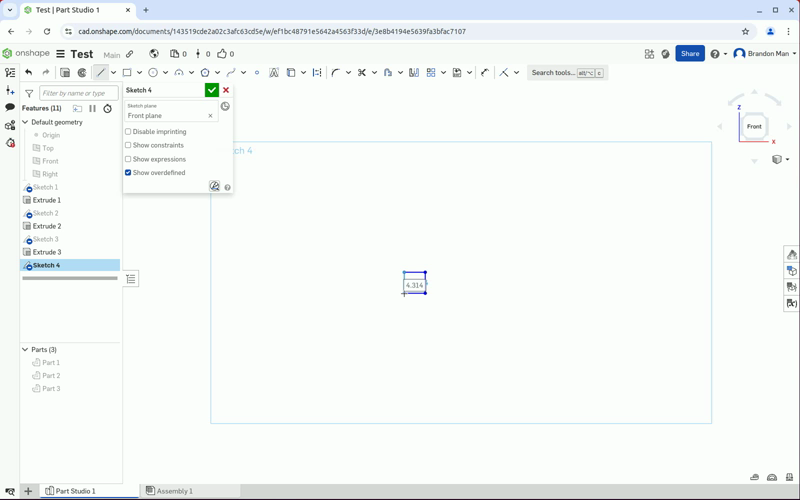
key_up(shift)
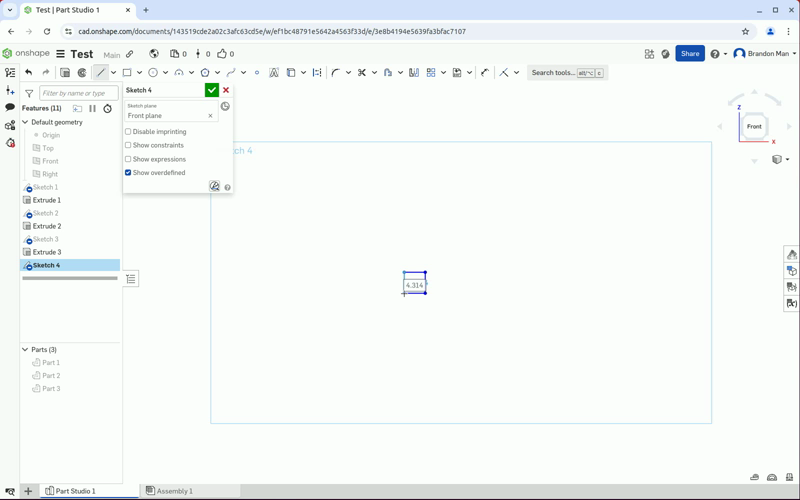
click(404, 293)
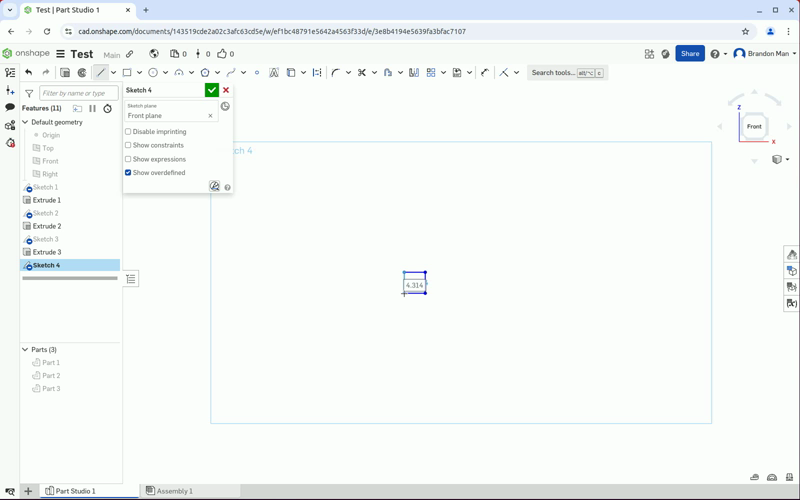
key(esc)
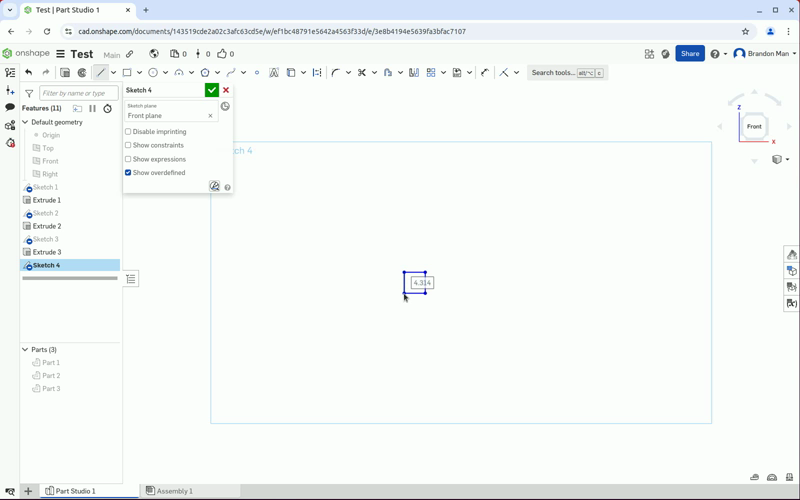
key(c)
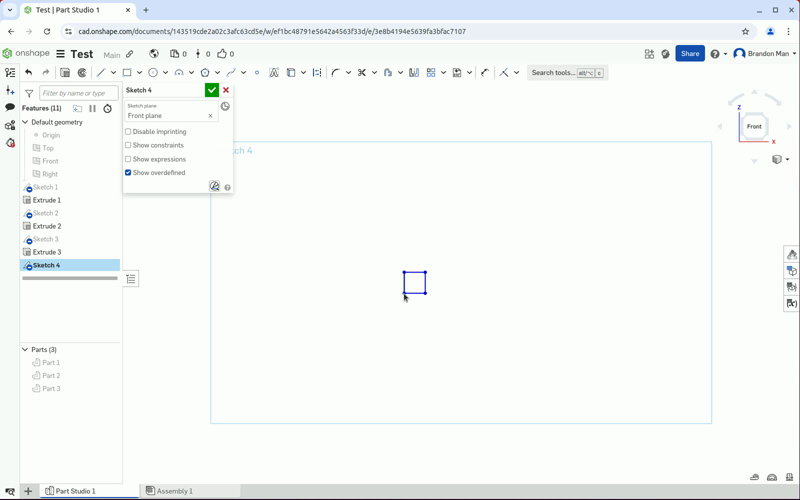
key_down(shift)
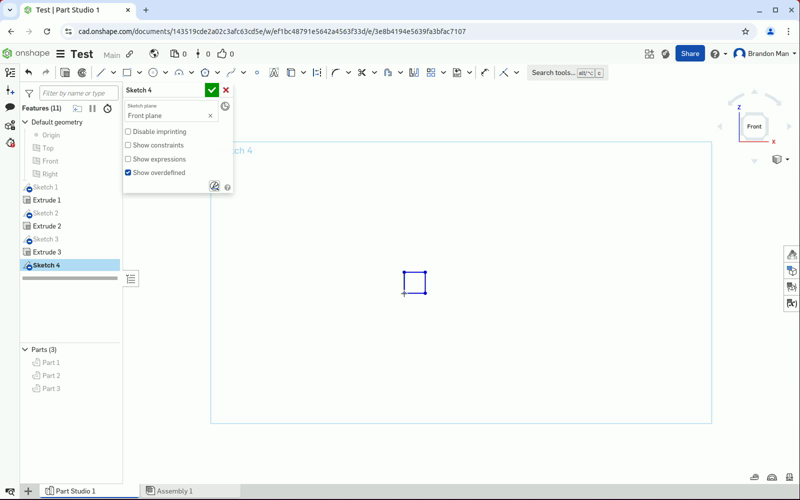
mouse_move(415, 282)
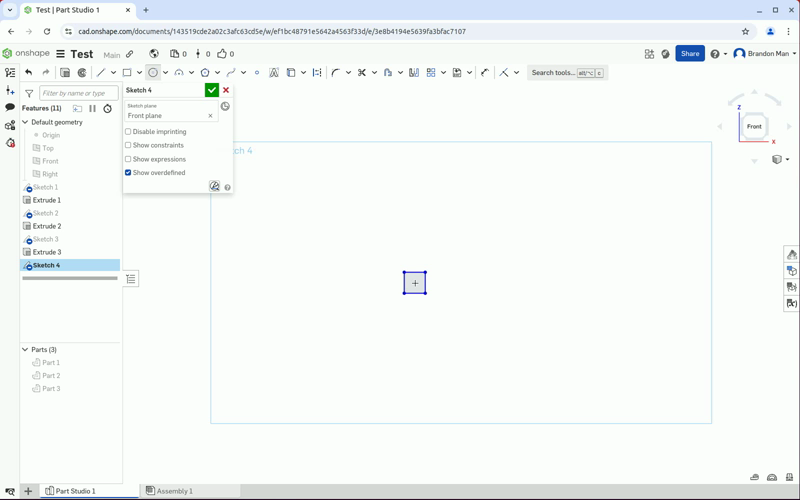
click(415, 282)
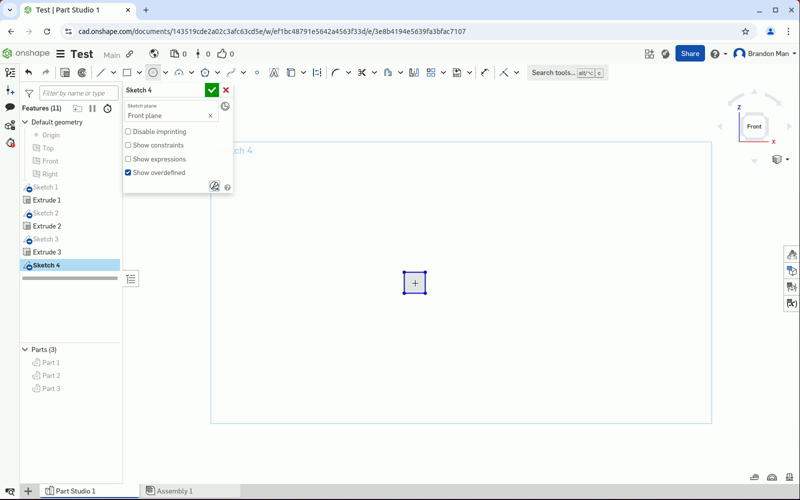
key_up(shift)
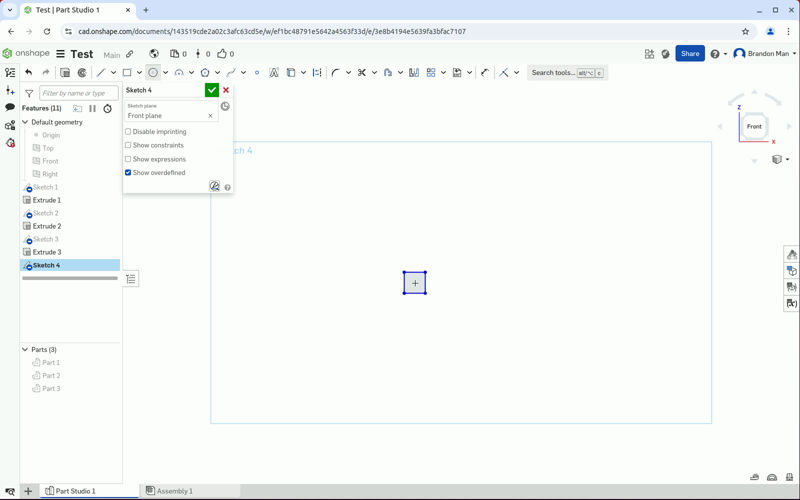
mouse_move(420, 282)
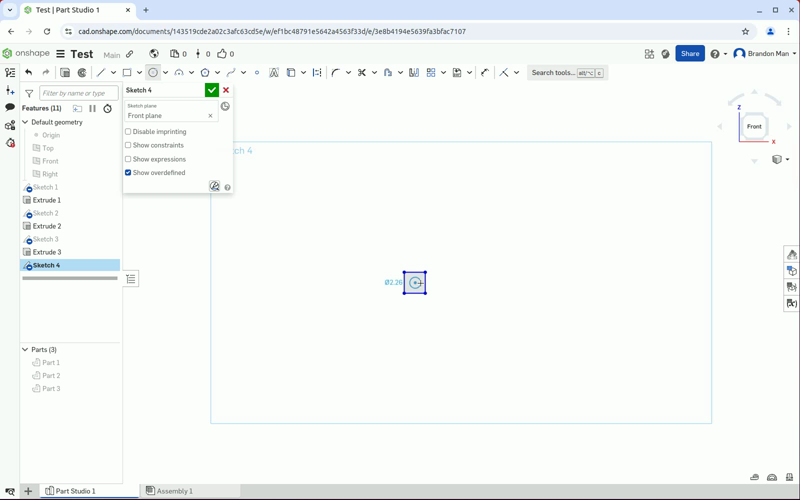
click(420, 282)
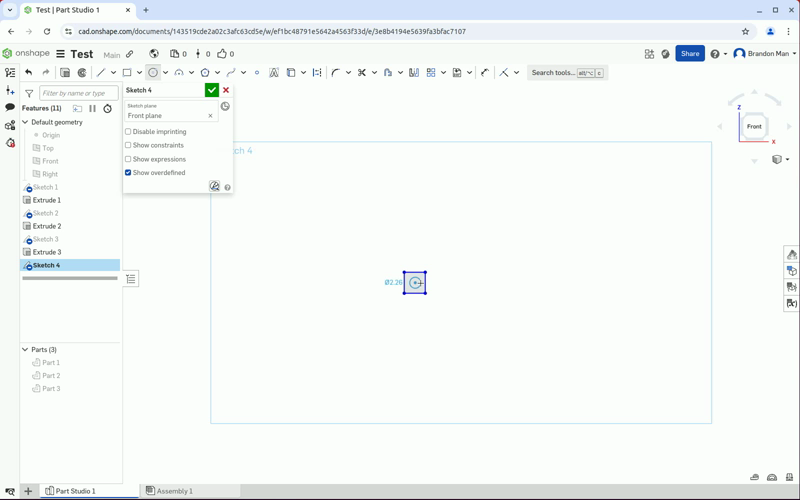
key(esc)
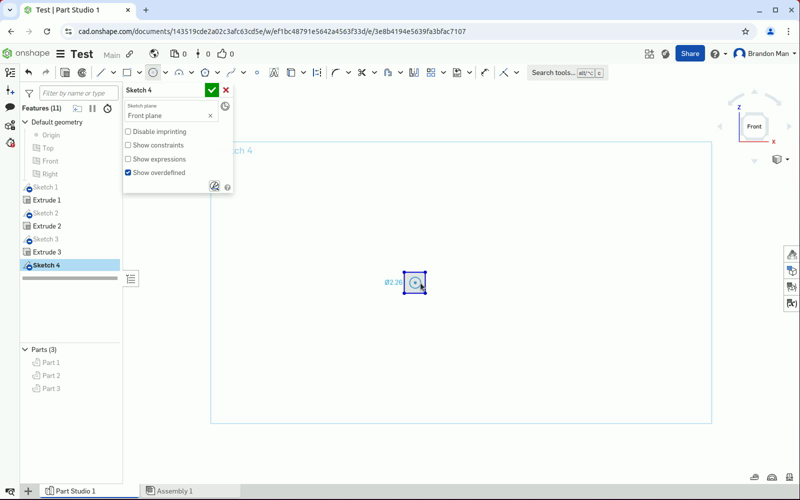
mouse_move(409, 292)
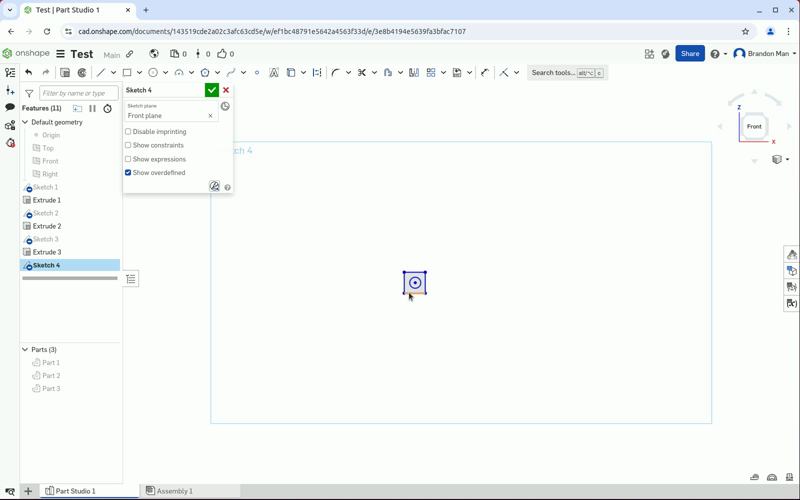
scroll(6)
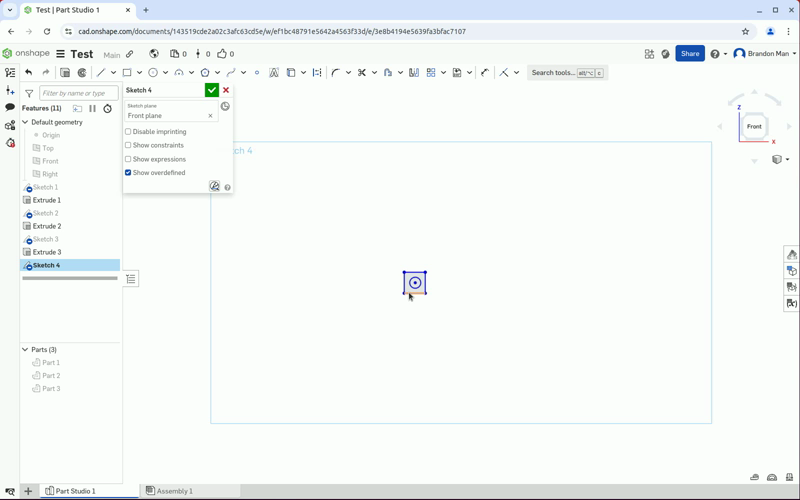
scroll(6)
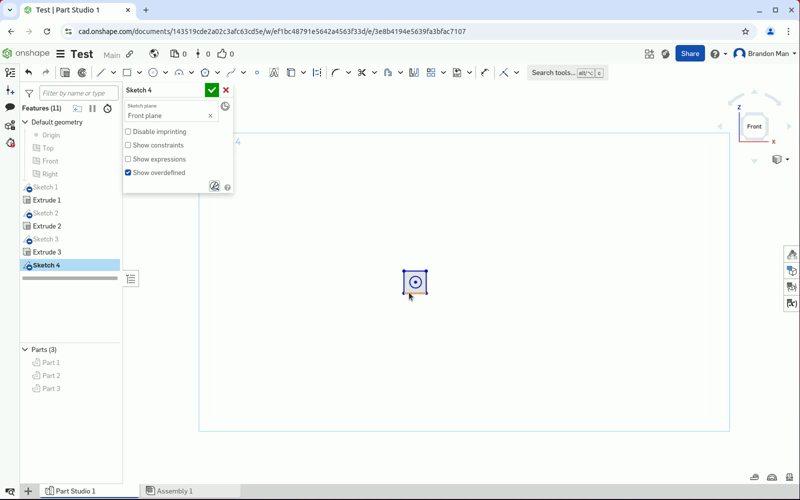
scroll(6)
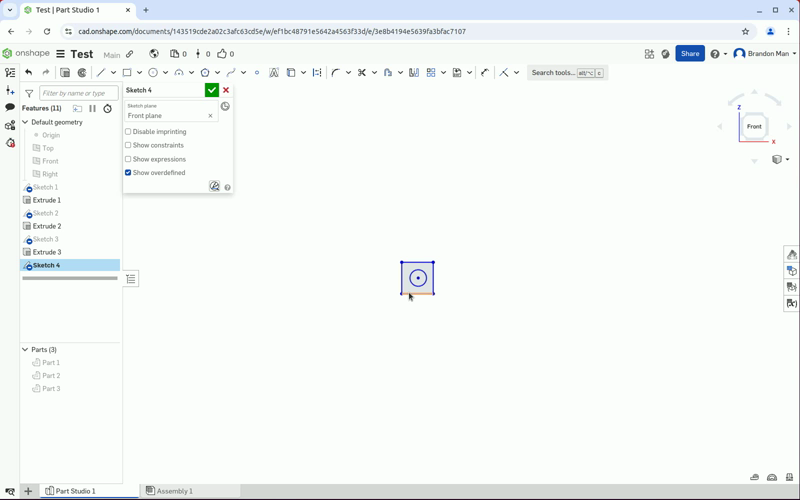
scroll(6)
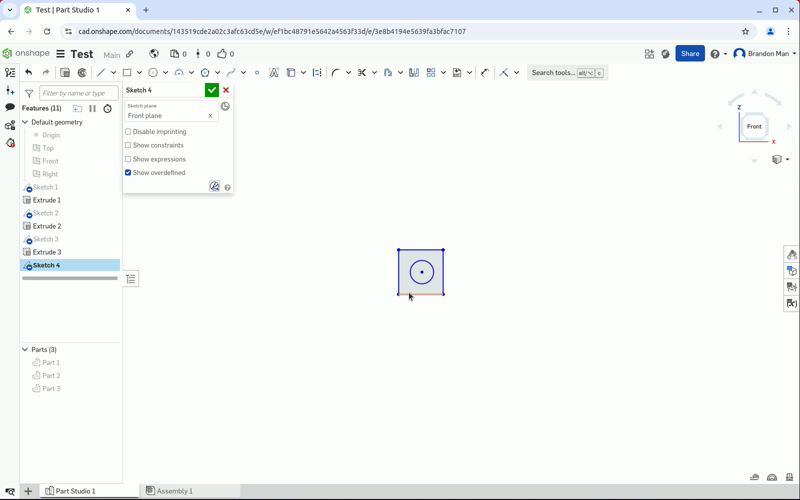
scroll(6)
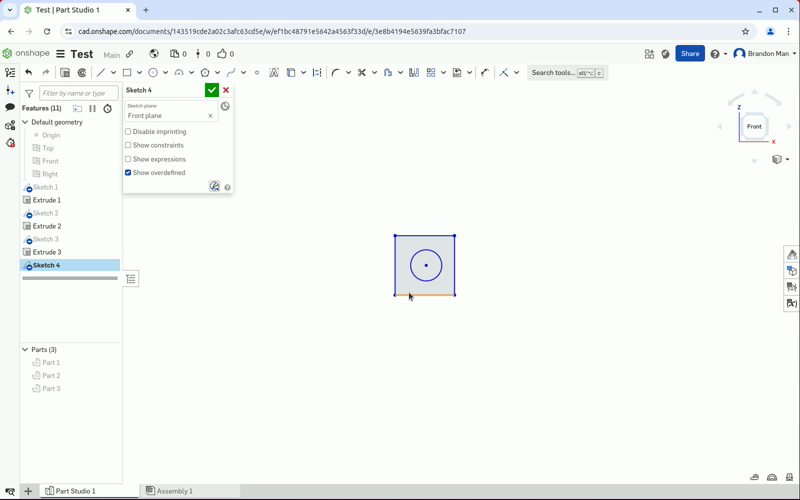
scroll(6)
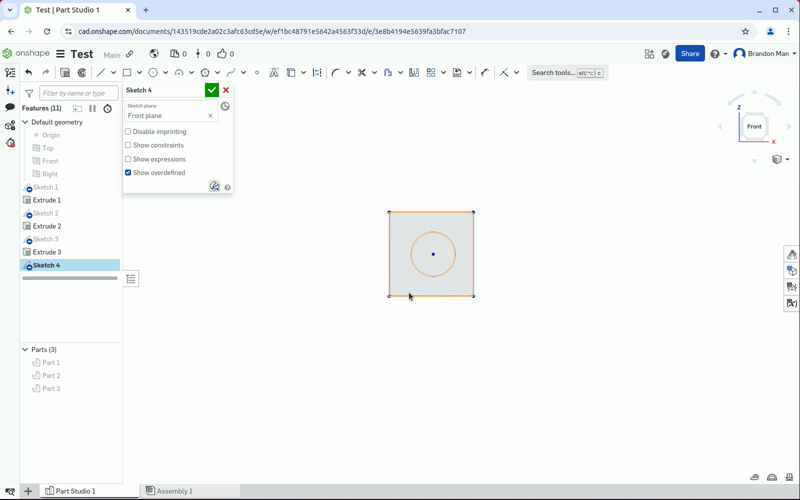
scroll(6)
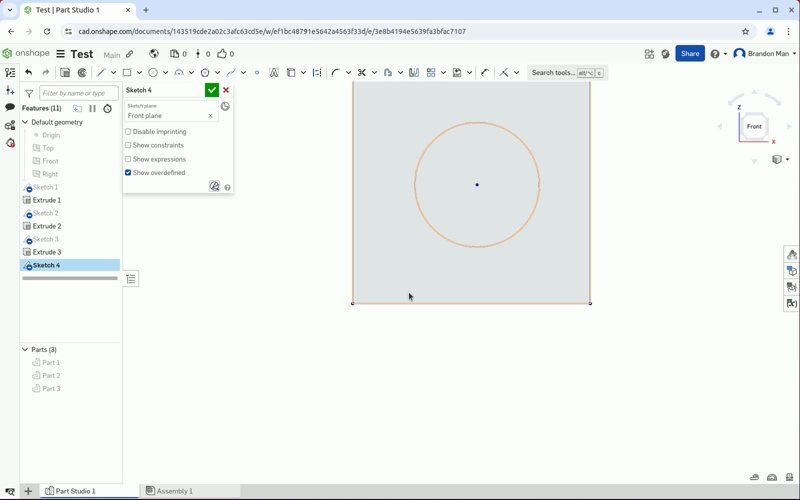
click(409, 292)
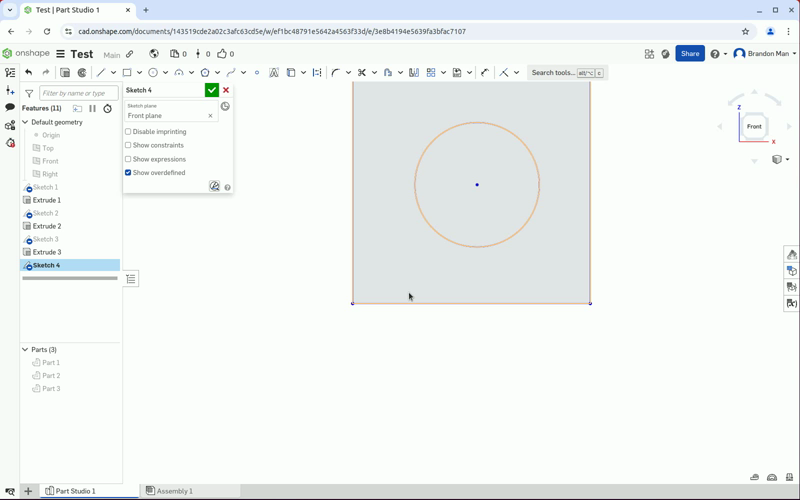
scroll(-6)
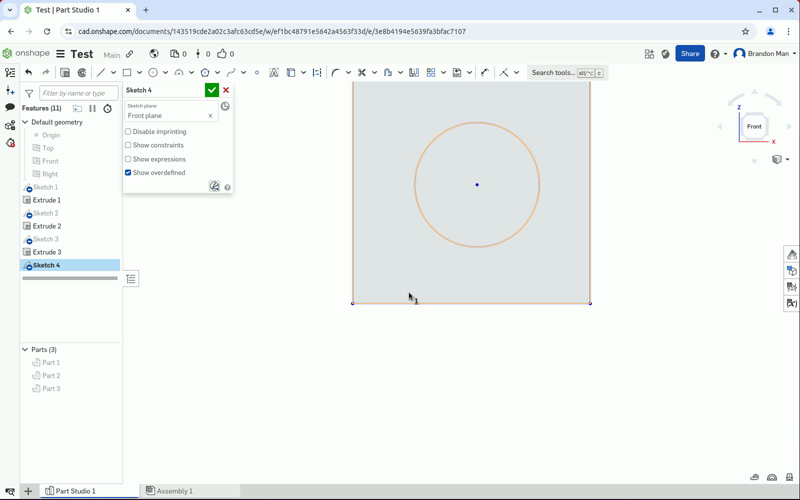
scroll(-6)
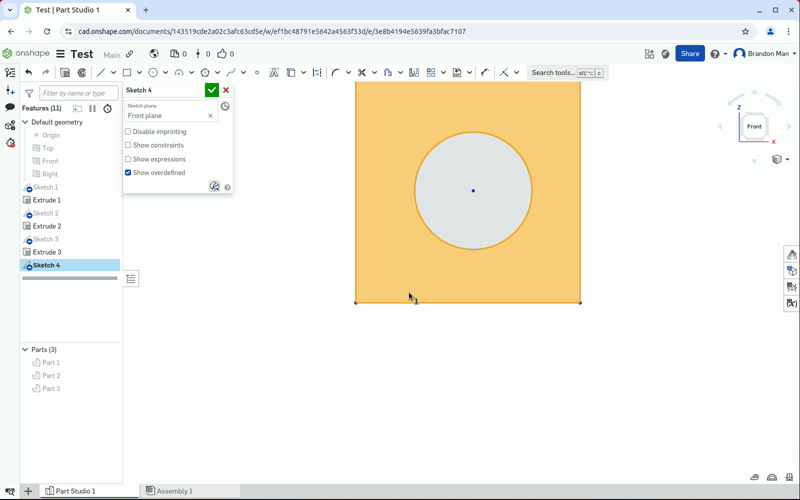
scroll(-6)
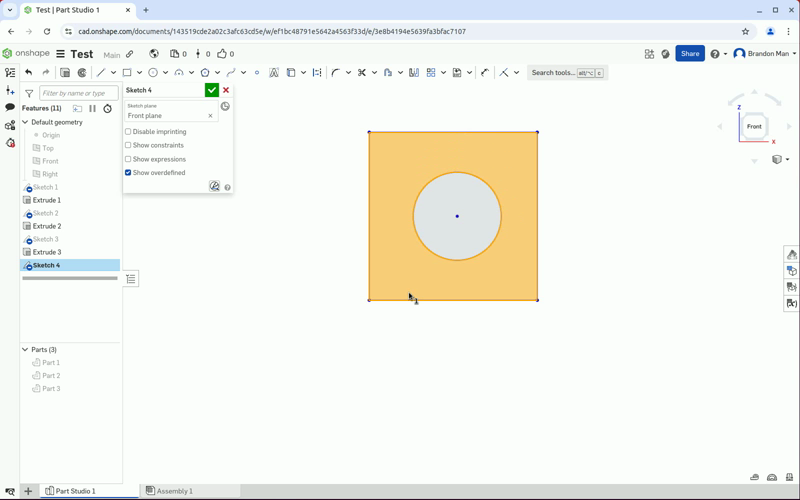
scroll(-6)
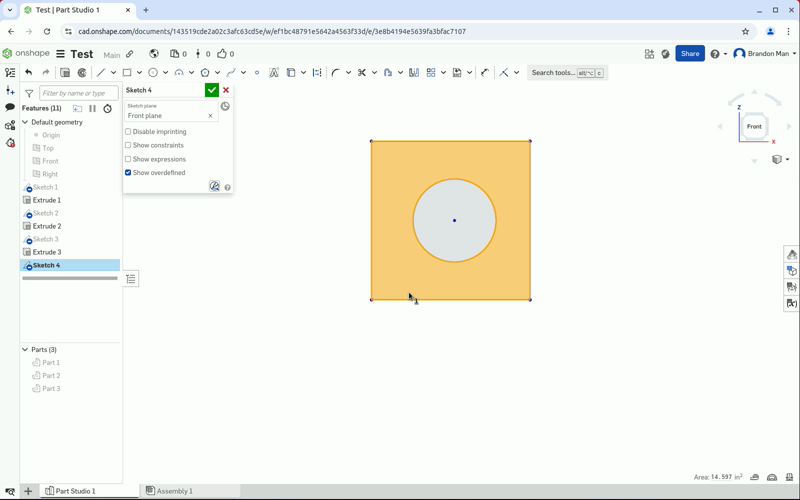
scroll(-6)
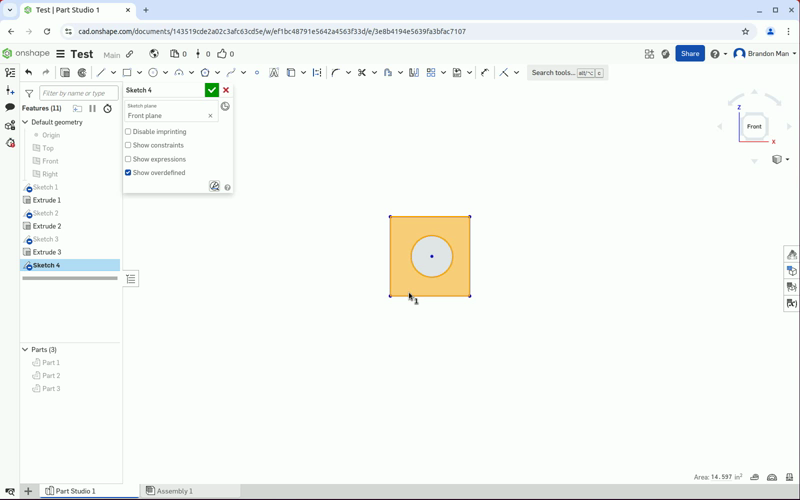
scroll(-6)
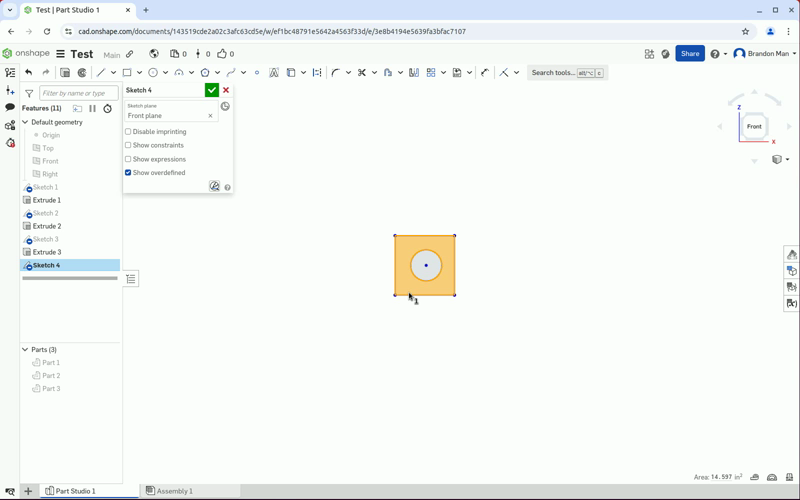
scroll(-6)
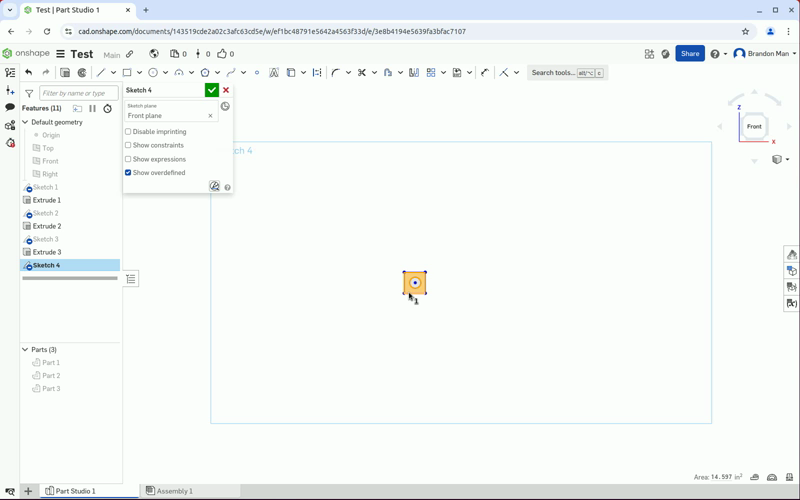
mouse_move(73, 352)
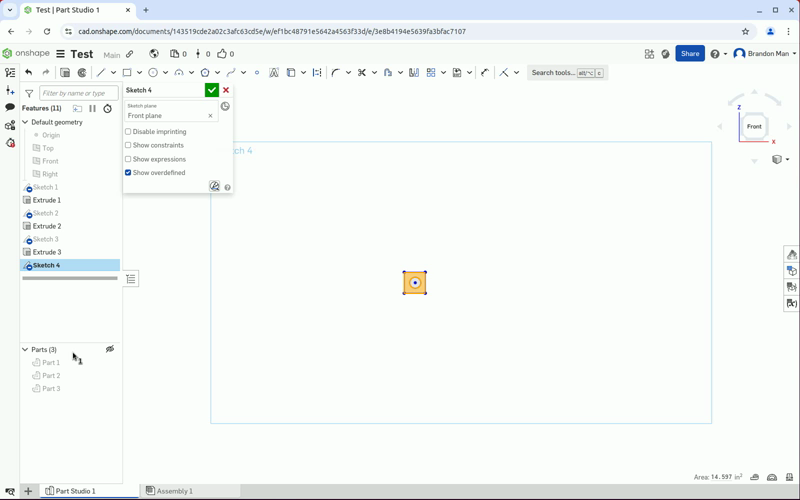
key(shift+y)
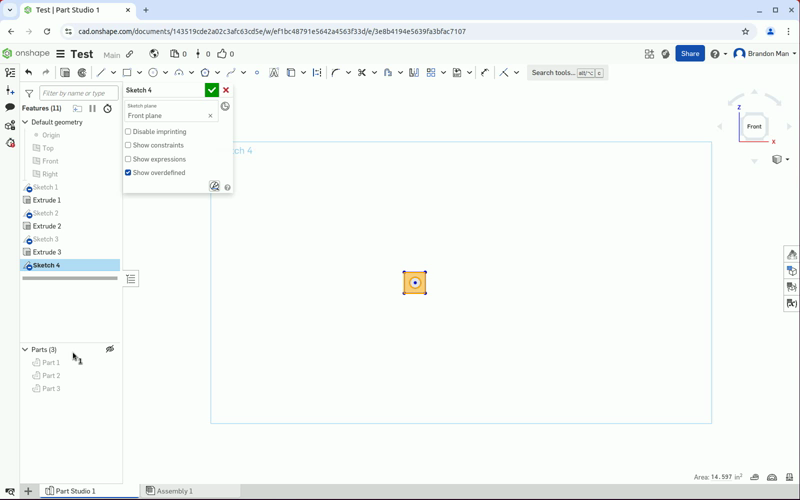
key(shift+e)
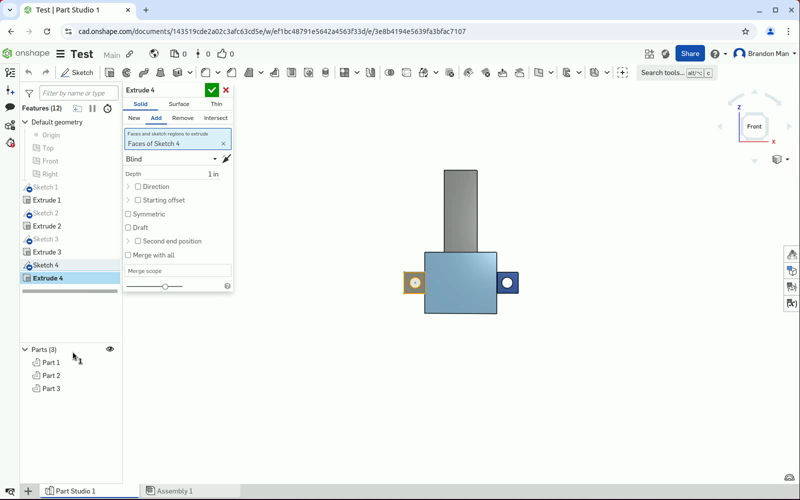
mouse_move(143, 106)
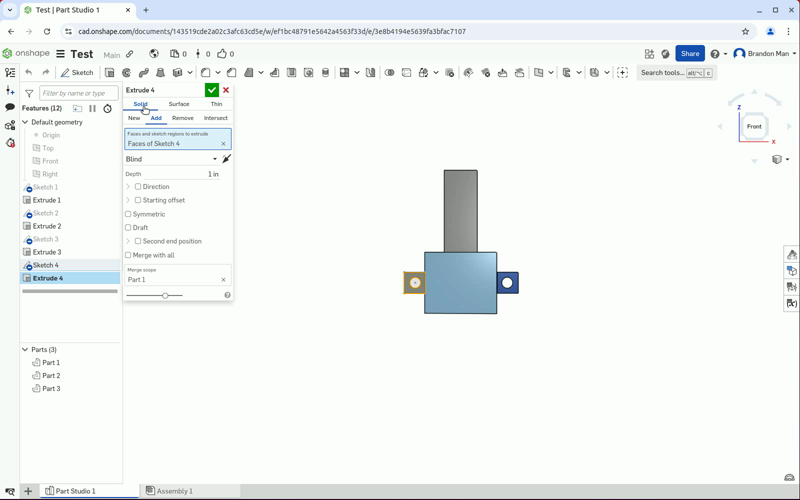
click(143, 106)
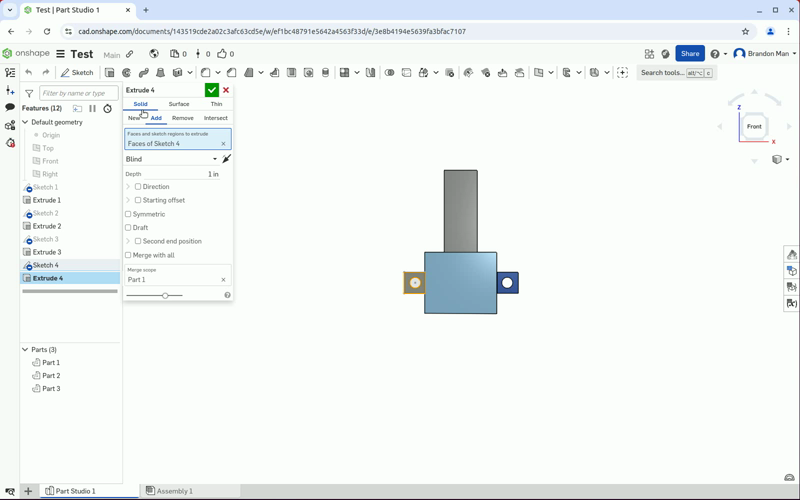
mouse_move(137, 120)
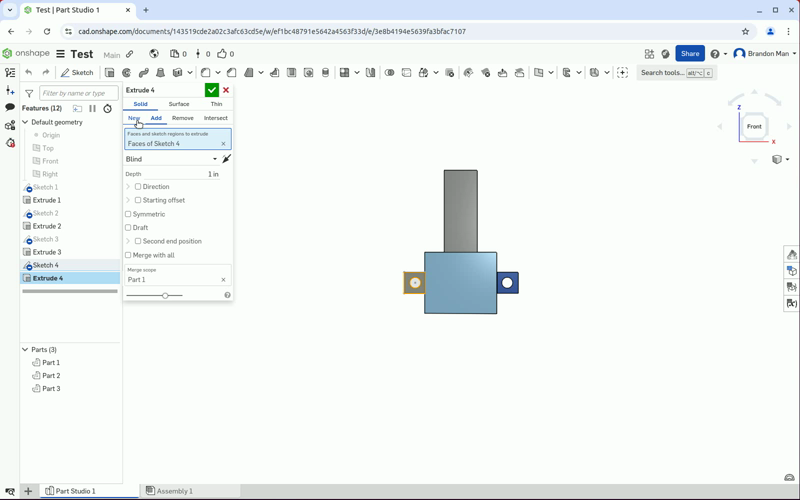
click(137, 120)
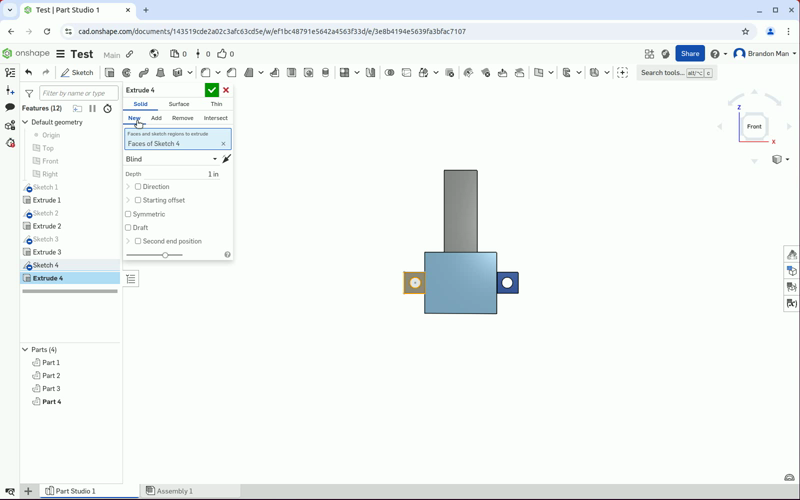
key(tab, 4)
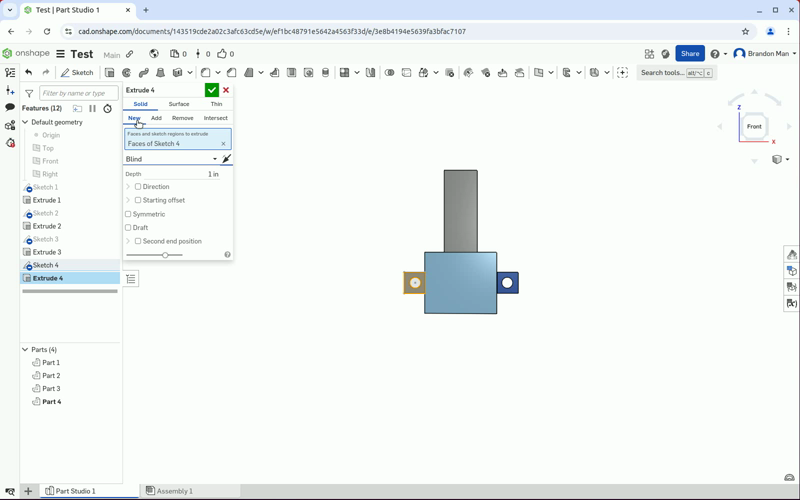
text(3.611)
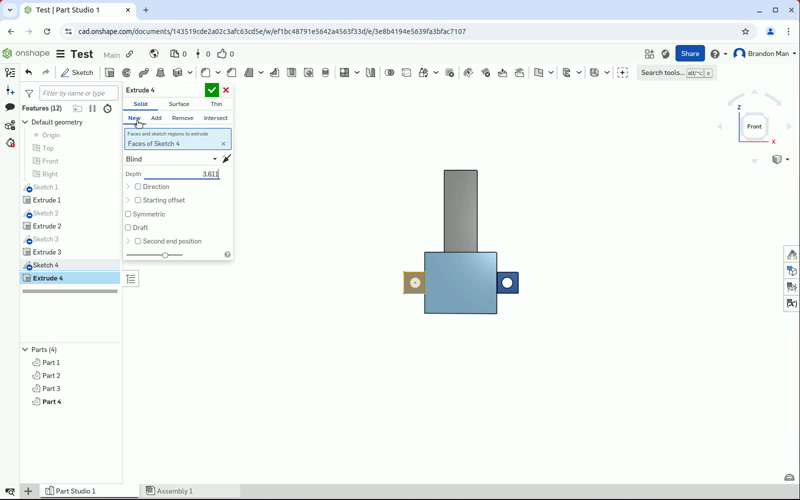
key(enter)
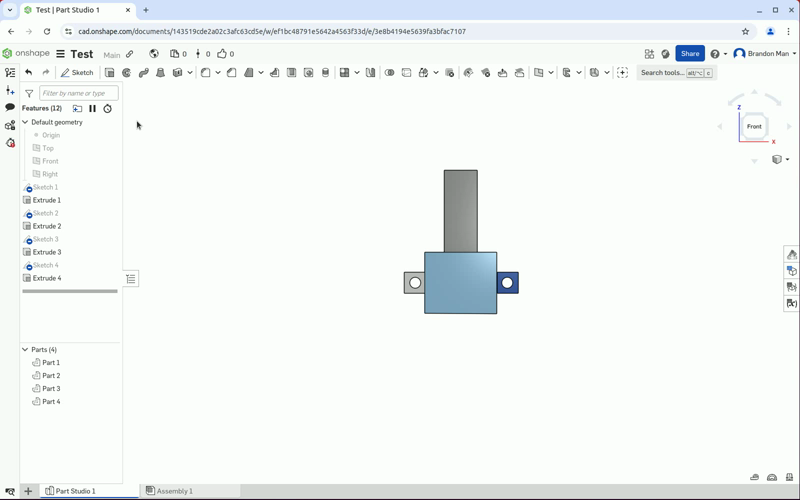
key(shift+h)
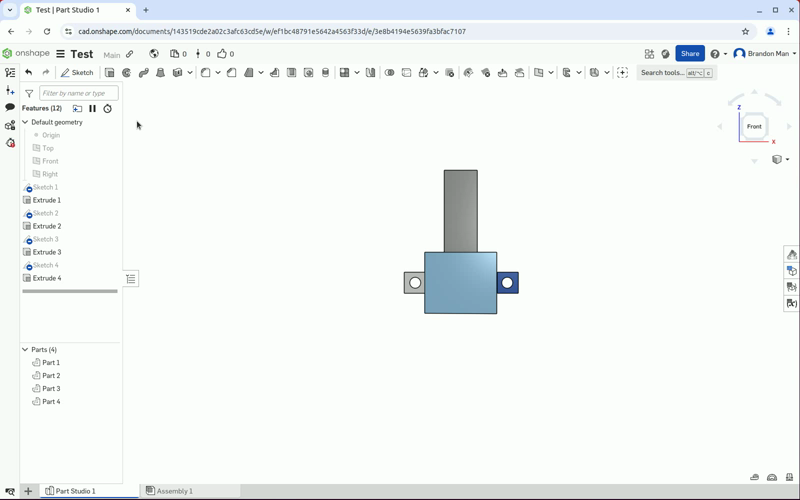
key(shift+h)
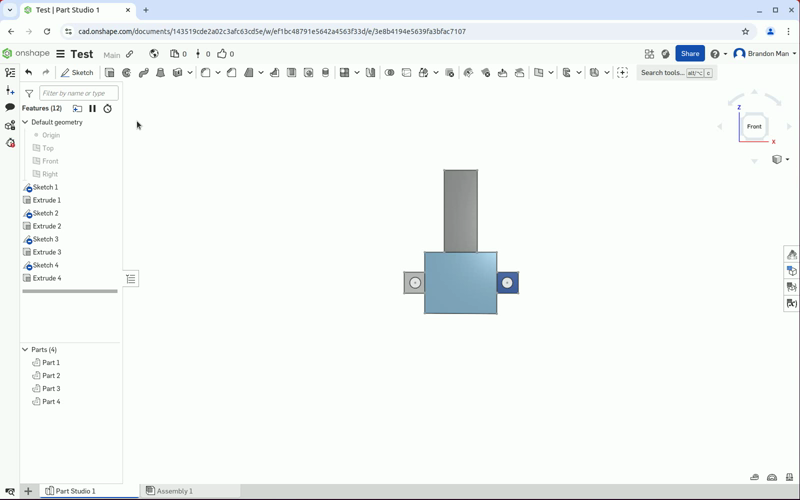
key(shift+7)
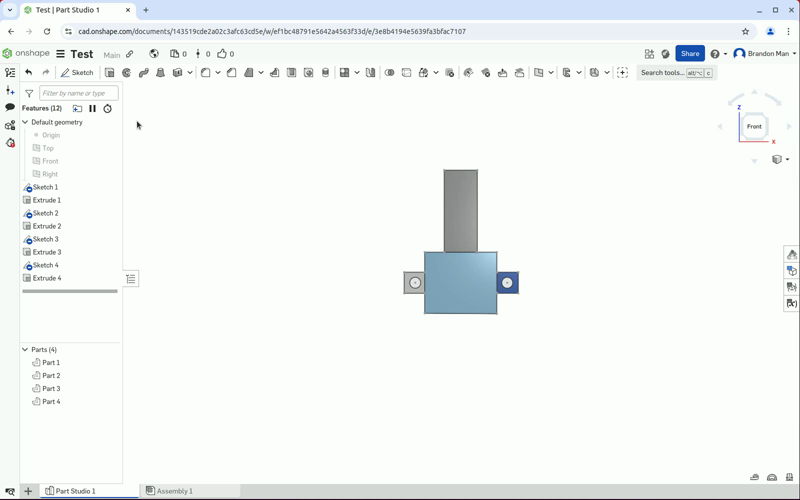
key(left, 2)
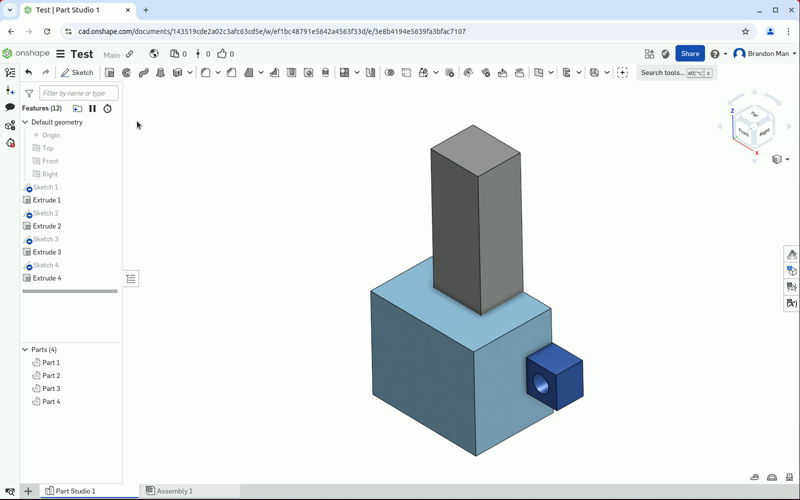
key(down, 2)
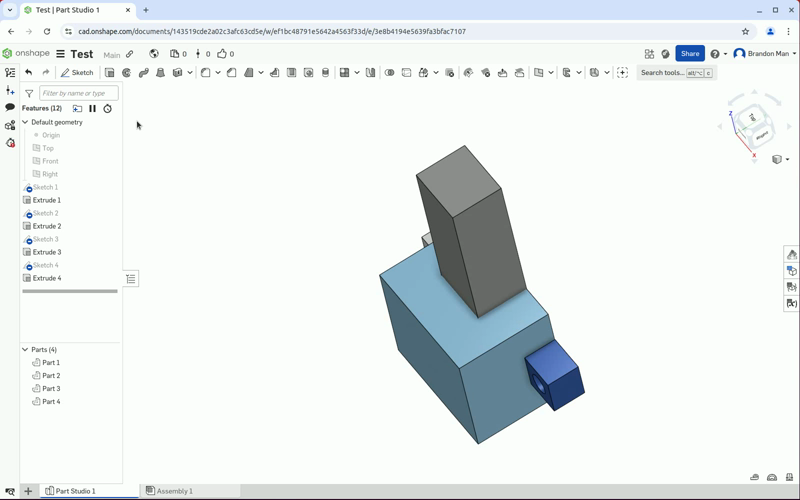
key(up, 2)
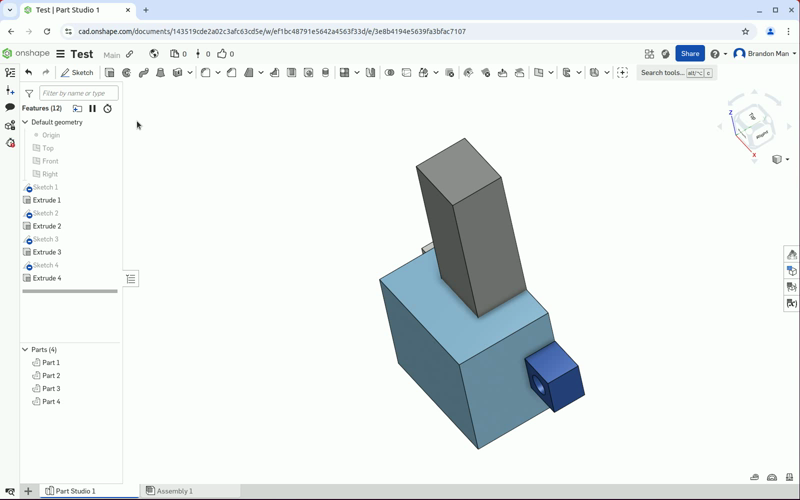
key(right, 2)
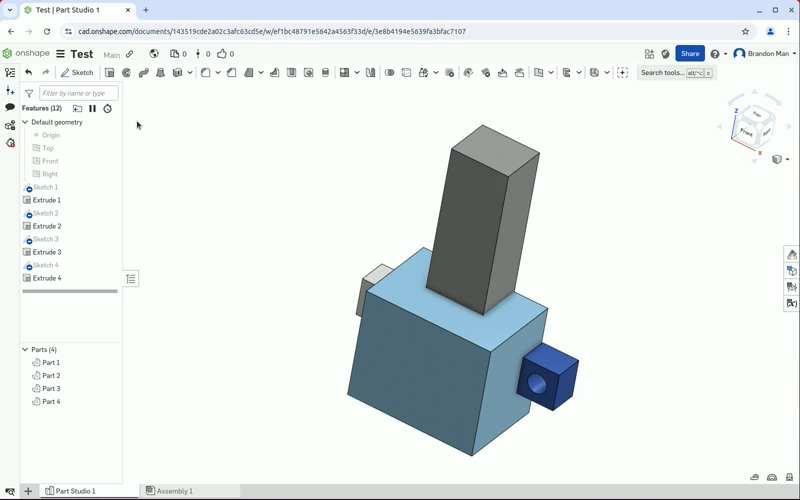
mouse_move(73, 189)
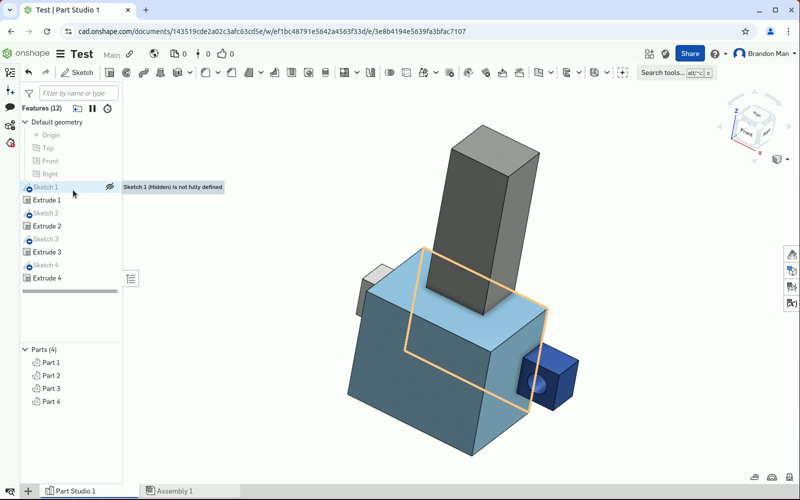
click(73, 189)